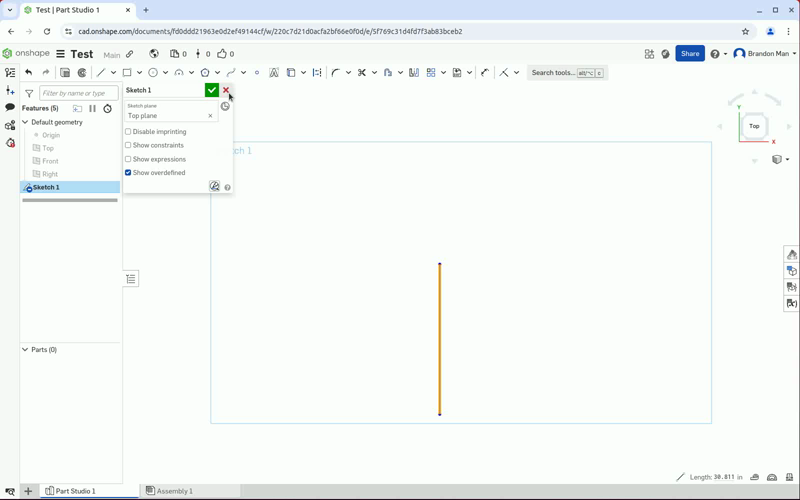
key(shift+h)
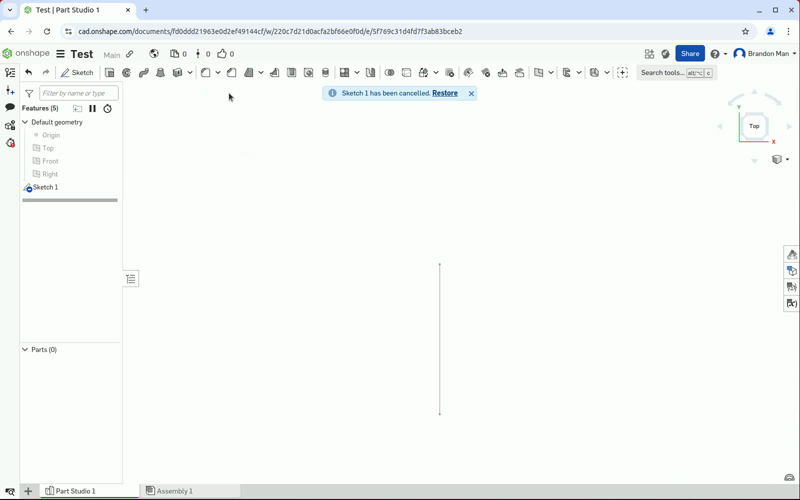
key(shift+s)
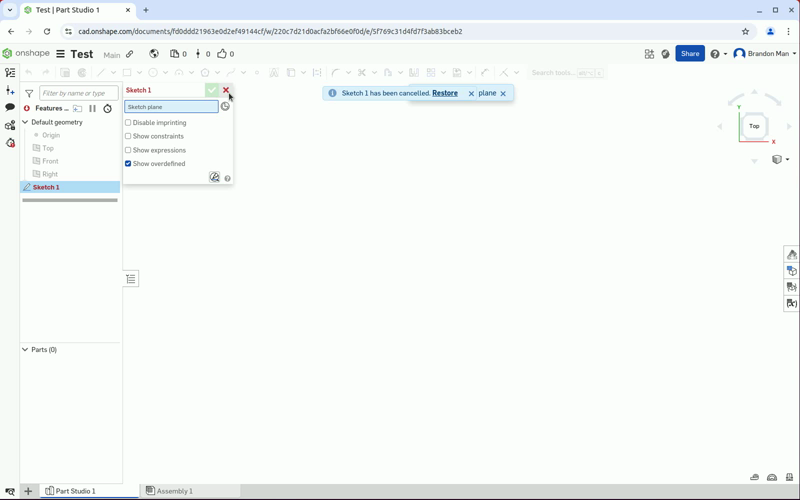
mouse_move(73, 150)
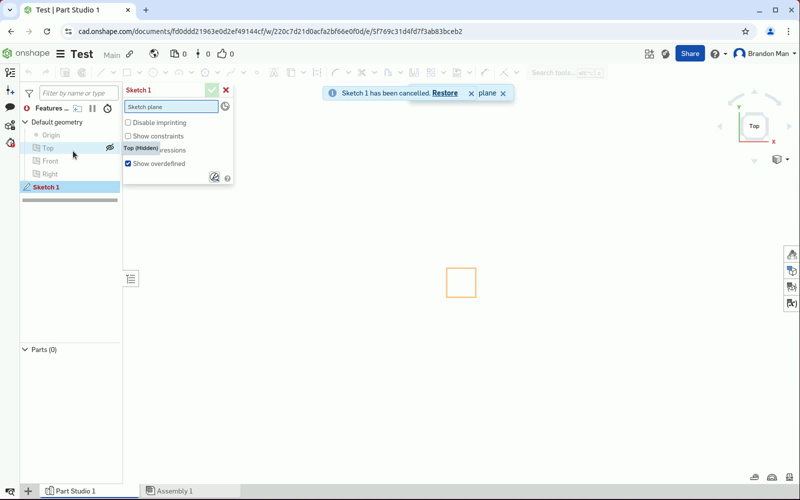
click(73, 150)
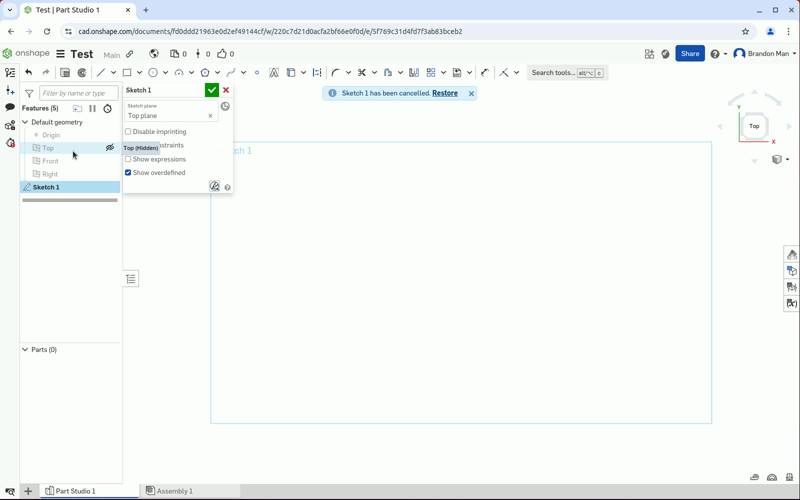
mouse_move(73, 352)
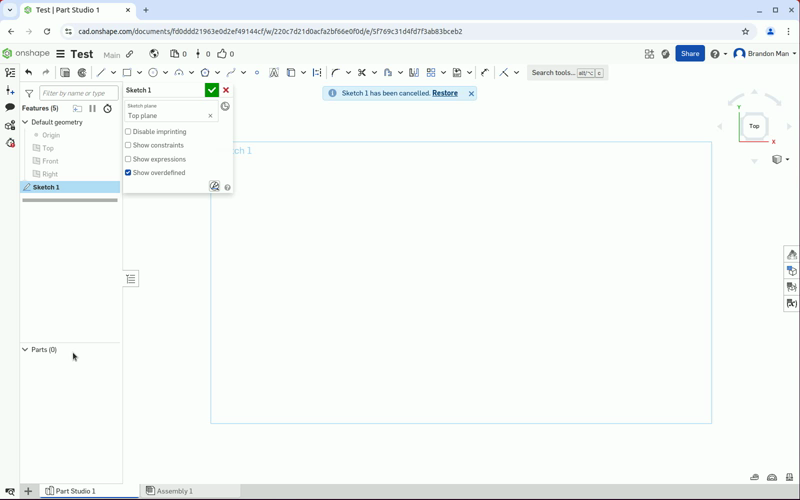
key(y)
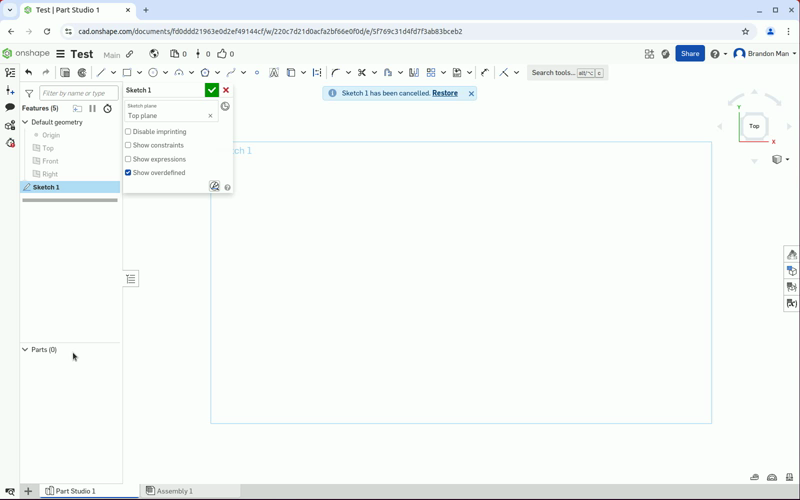
key(a)
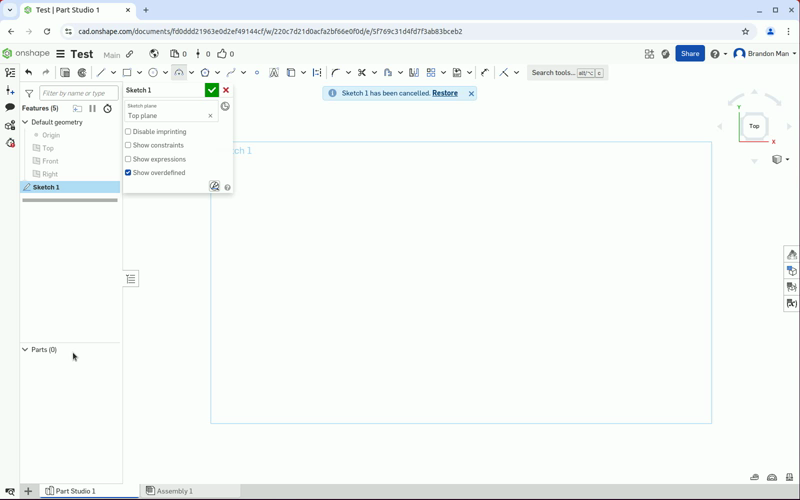
key_down(shift)
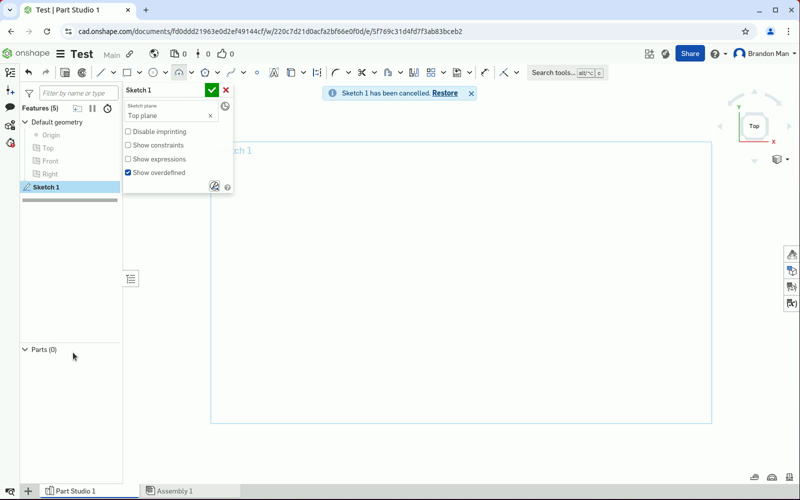
mouse_move(418, 272)
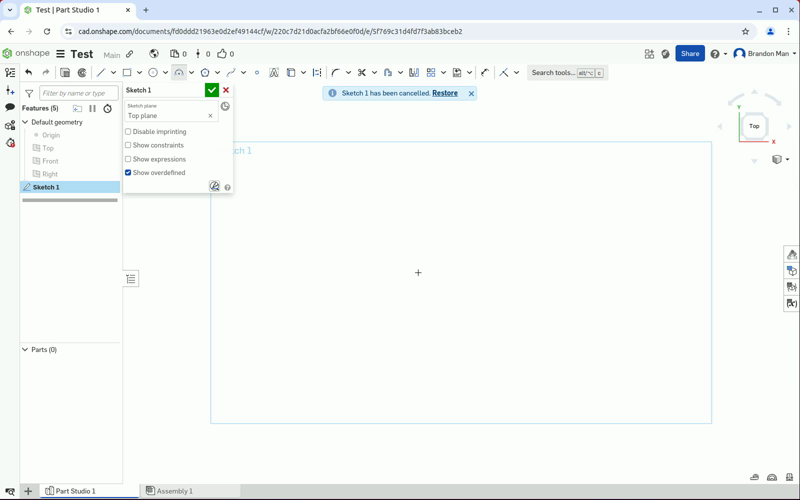
click(418, 272)
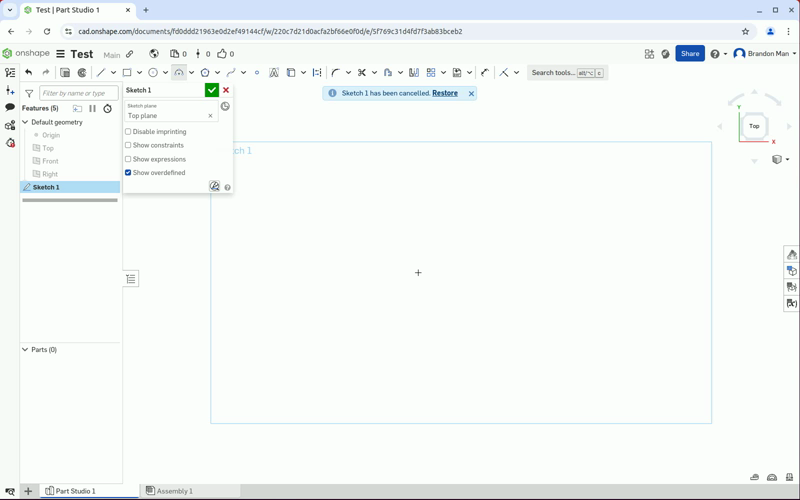
key_up(shift)
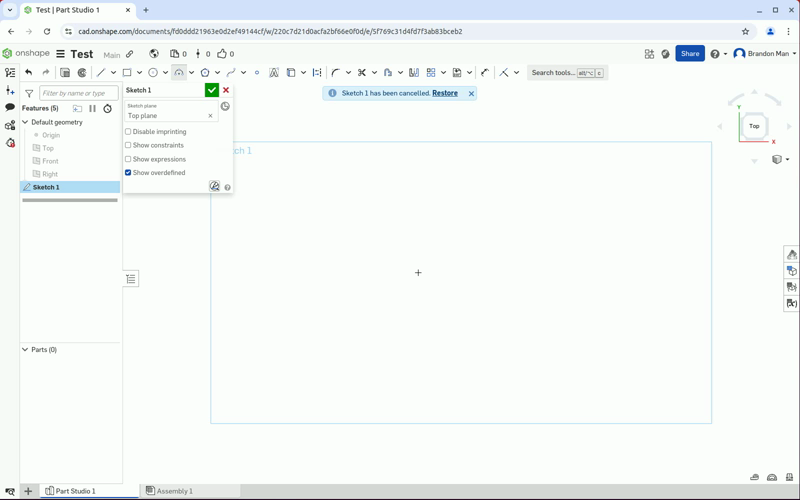
key_down(shift)
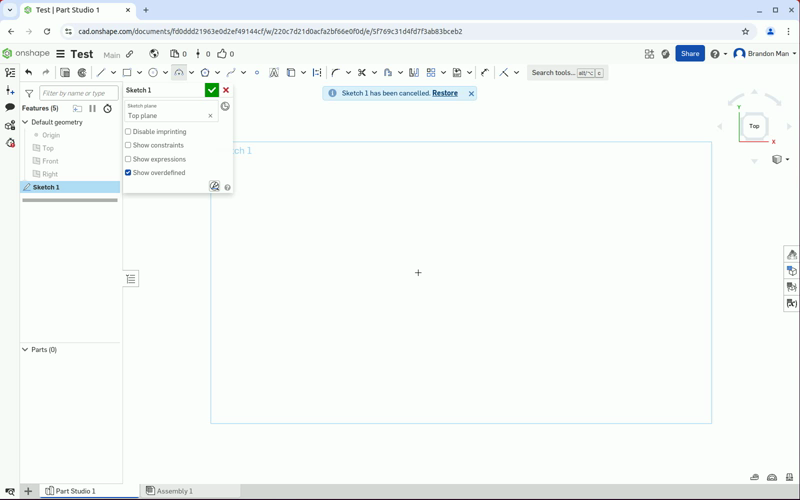
mouse_move(503, 272)
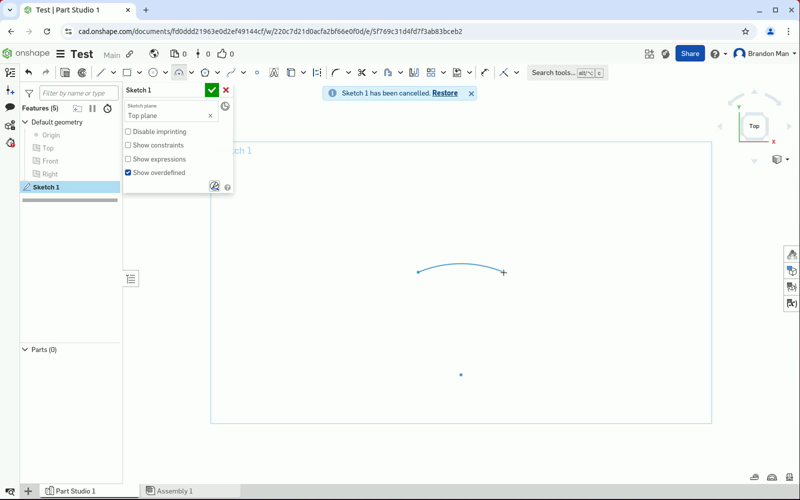
click(503, 272)
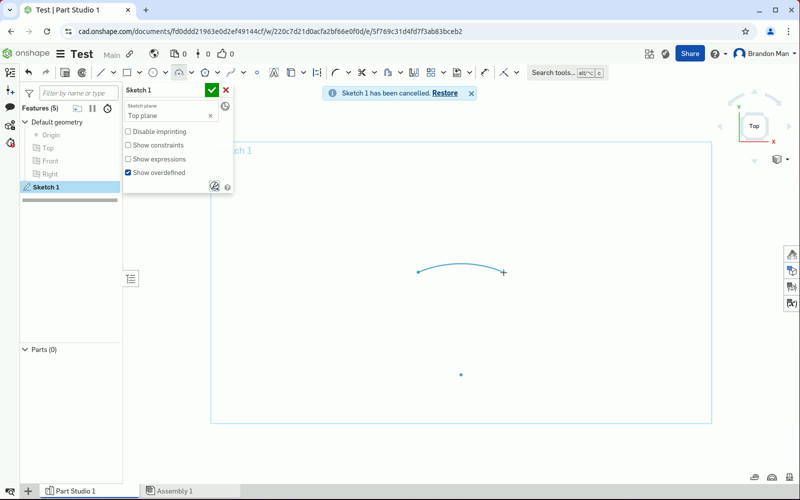
mouse_move(461, 326)
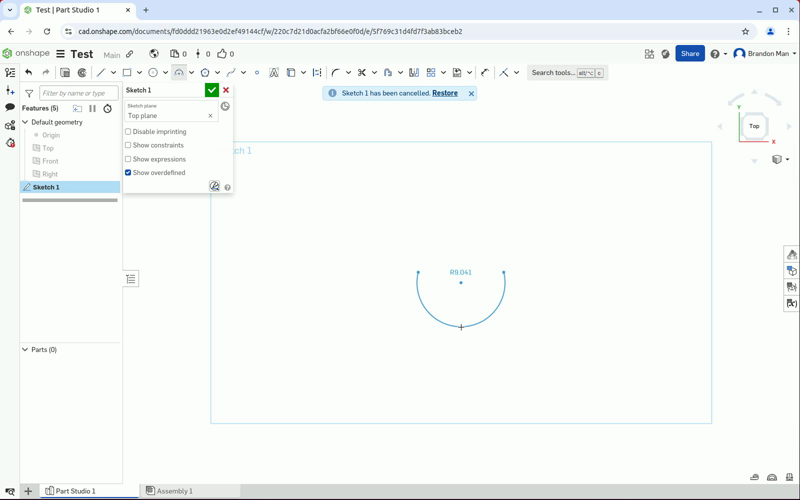
click(461, 326)
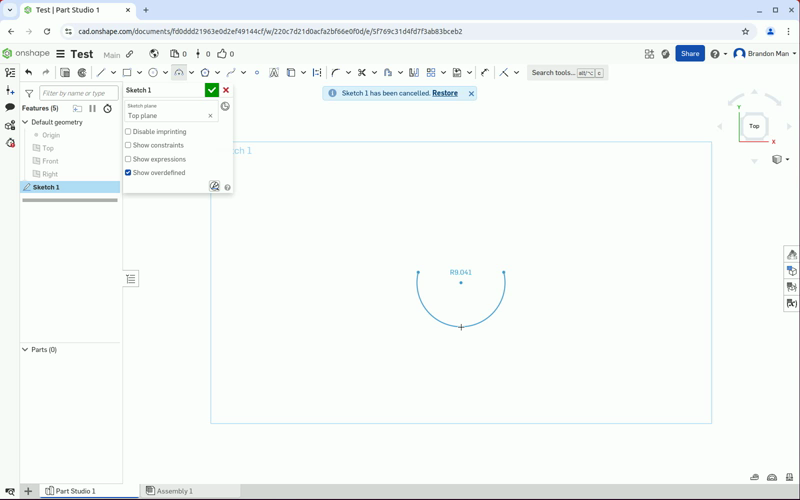
key_up(shift)
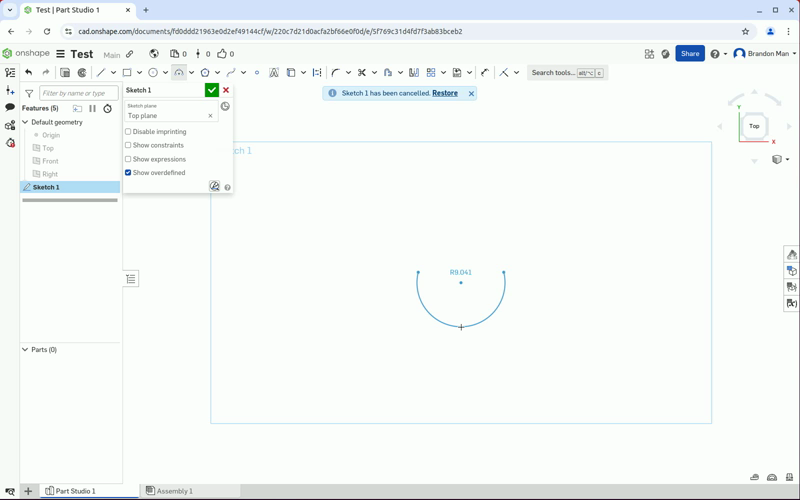
key(esc)
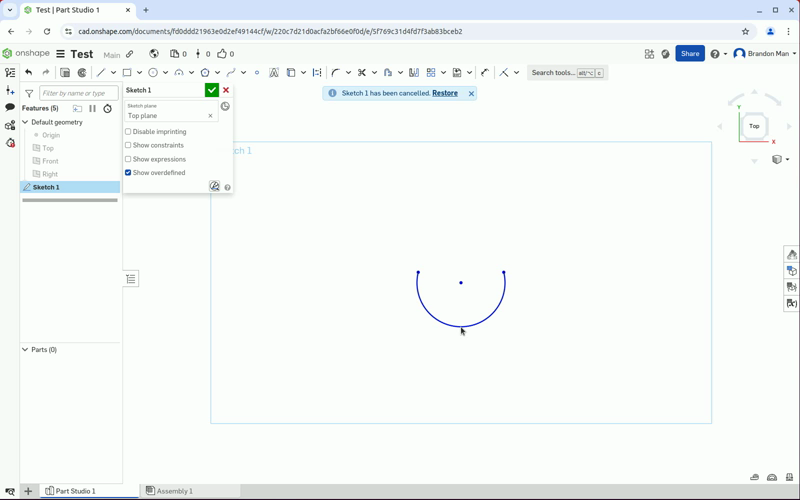
key(l)
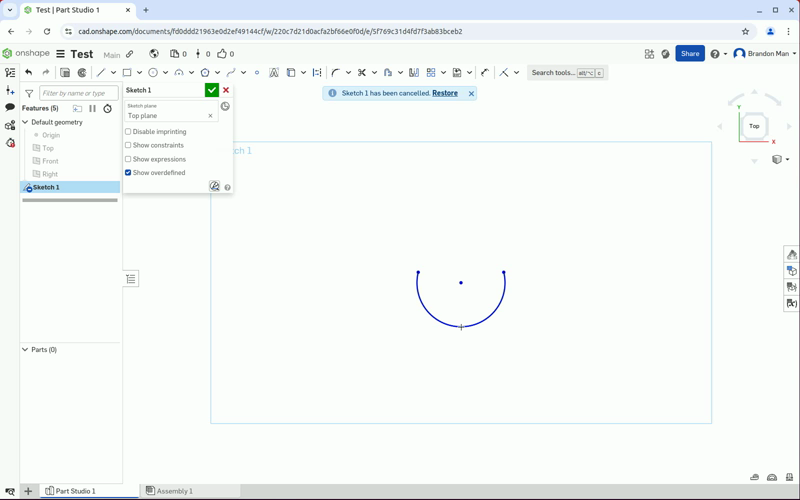
mouse_move(503, 272)
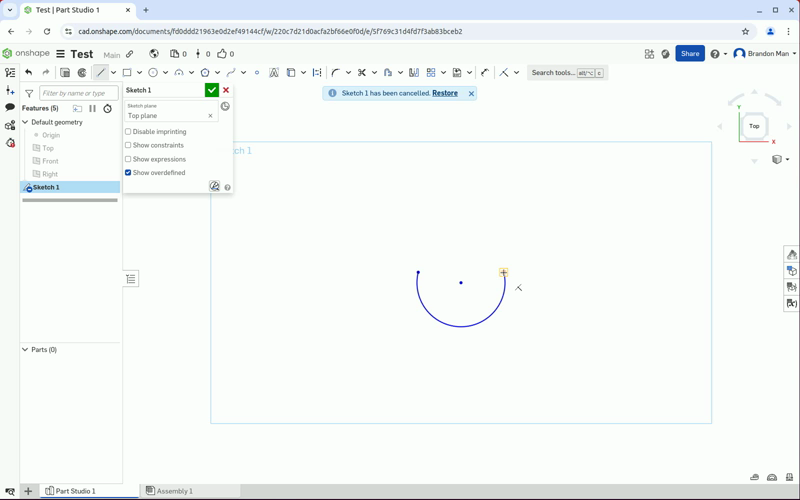
click(503, 272)
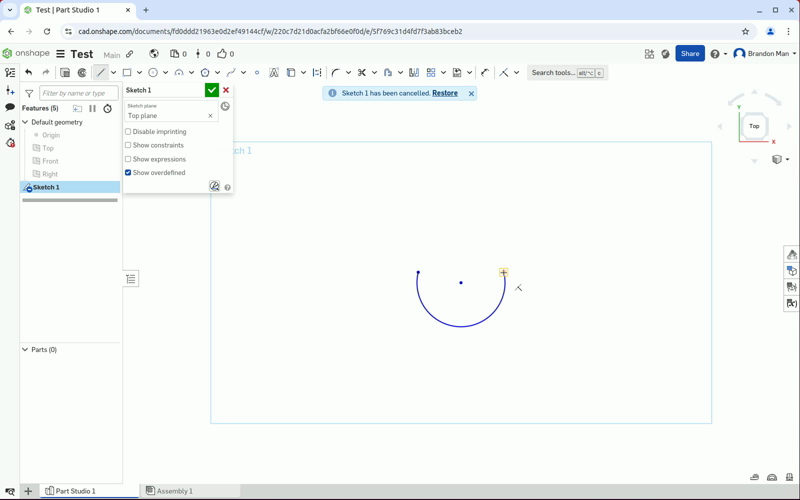
key_down(shift)
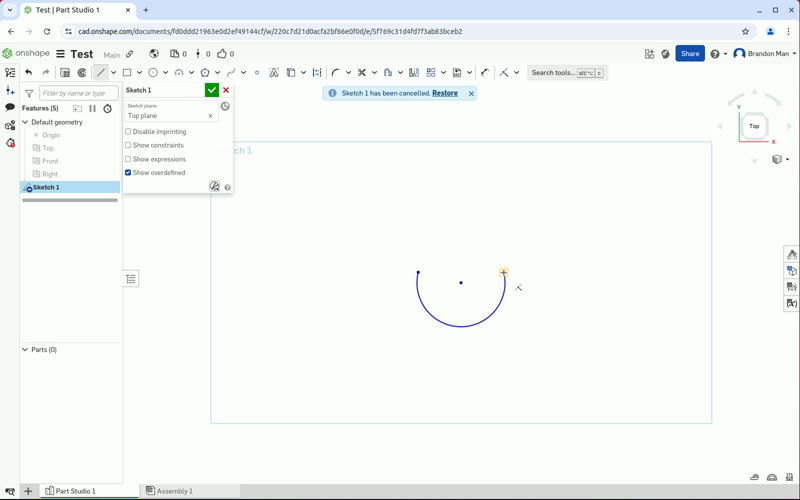
mouse_move(483, 192)
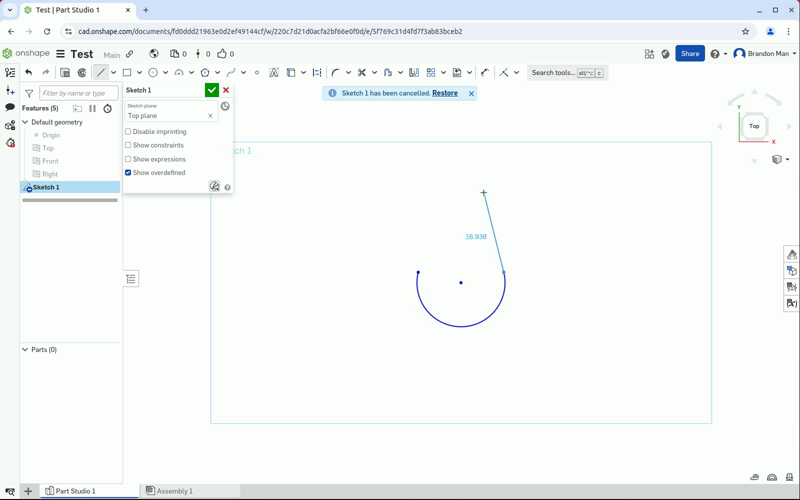
click(483, 192)
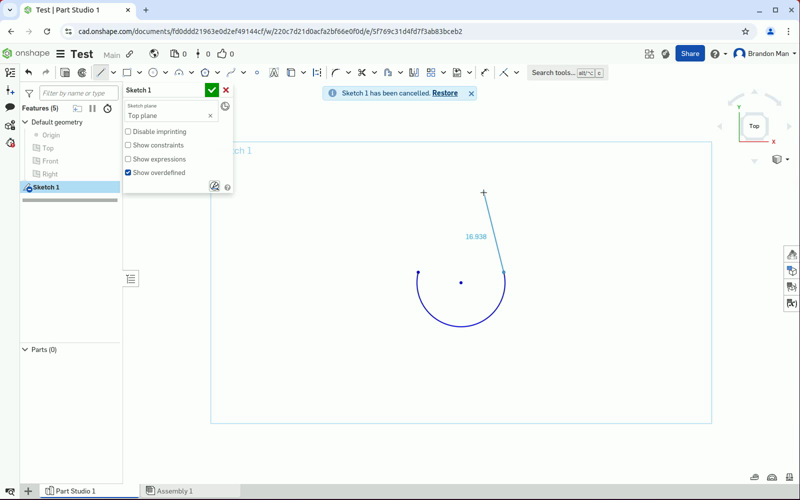
key_up(shift)
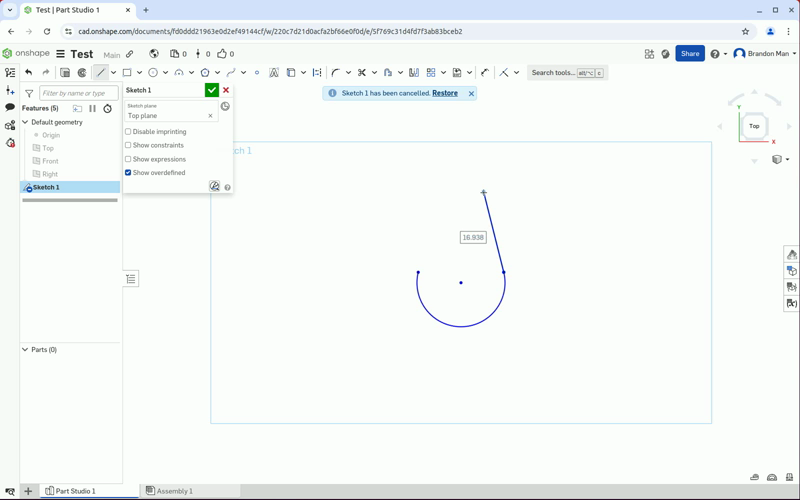
key(esc)
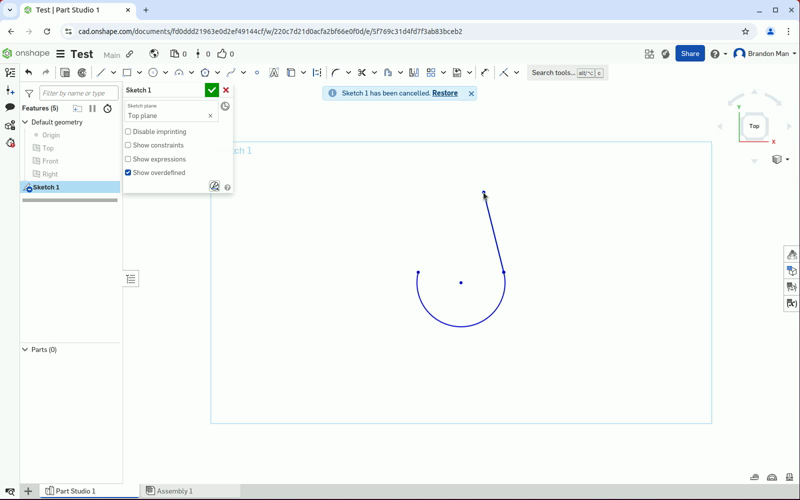
key(a)
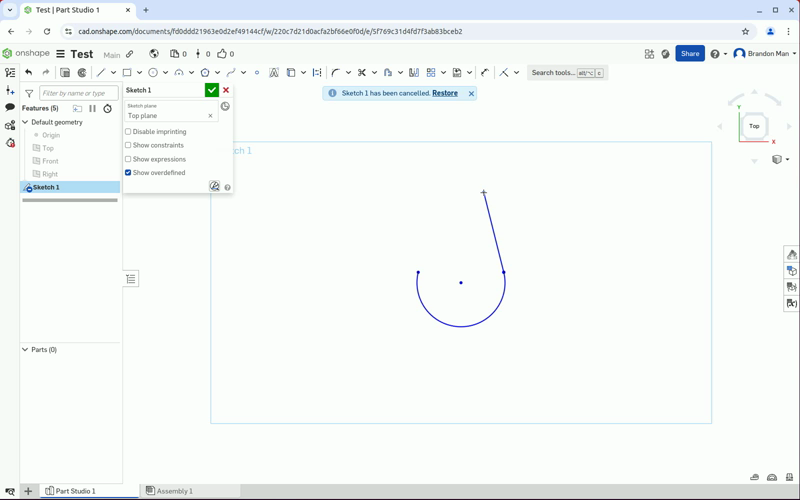
mouse_move(483, 192)
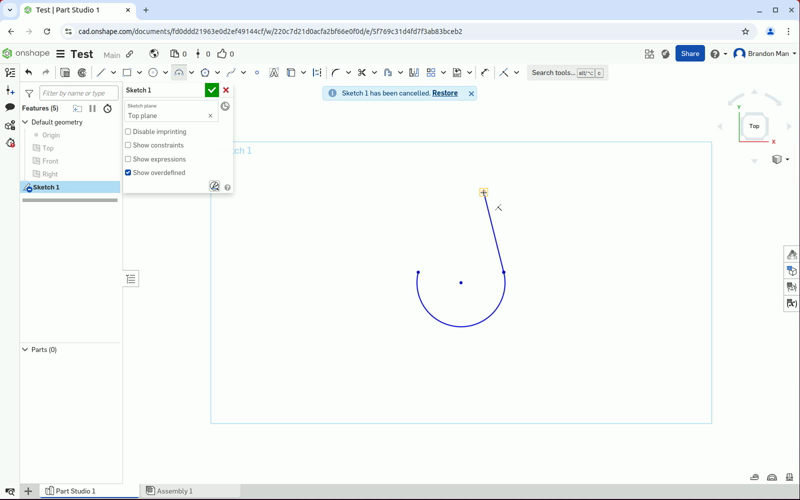
click(483, 192)
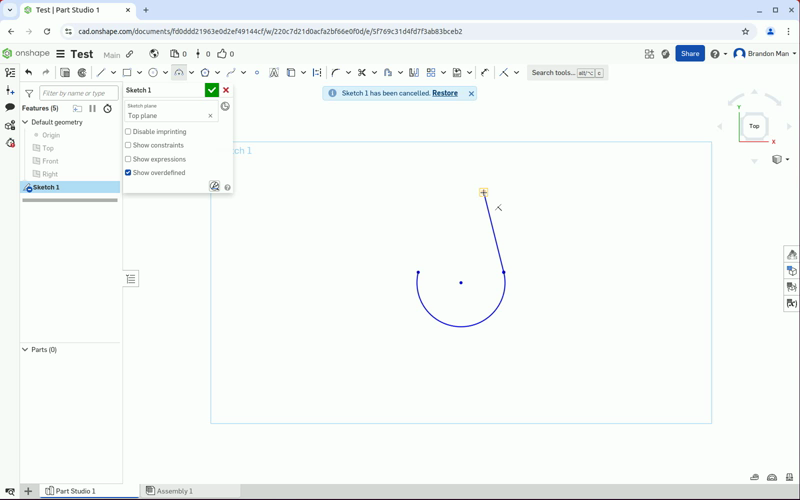
key_down(shift)
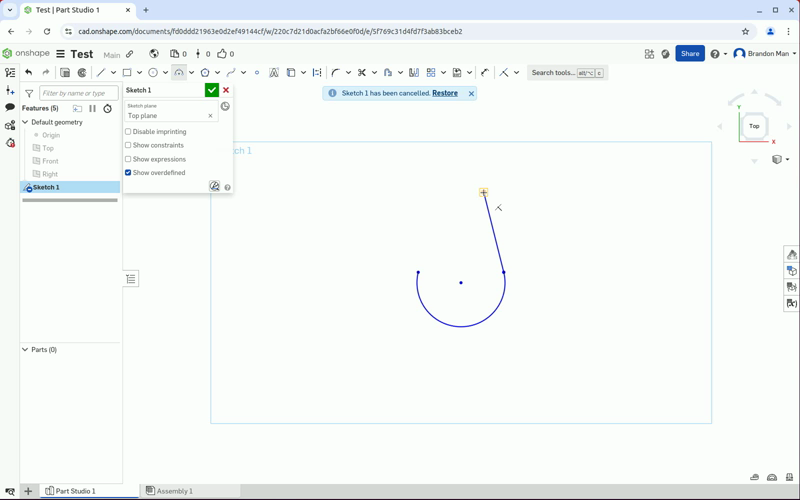
mouse_move(476, 207)
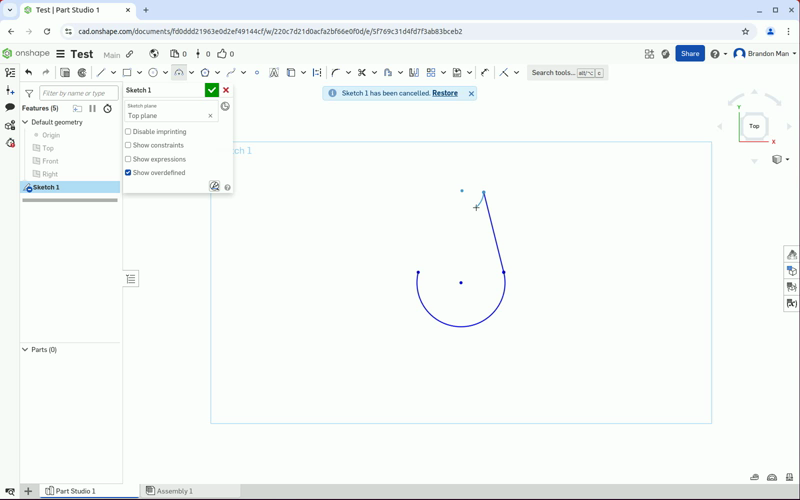
click(476, 207)
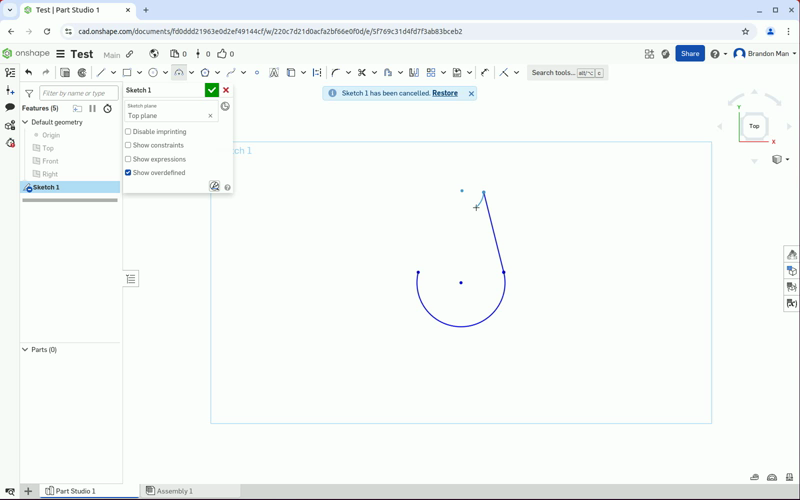
mouse_move(481, 200)
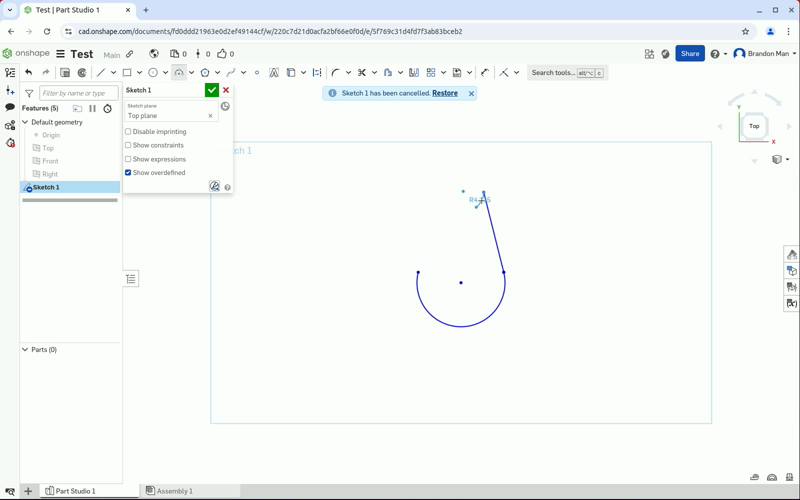
click(481, 200)
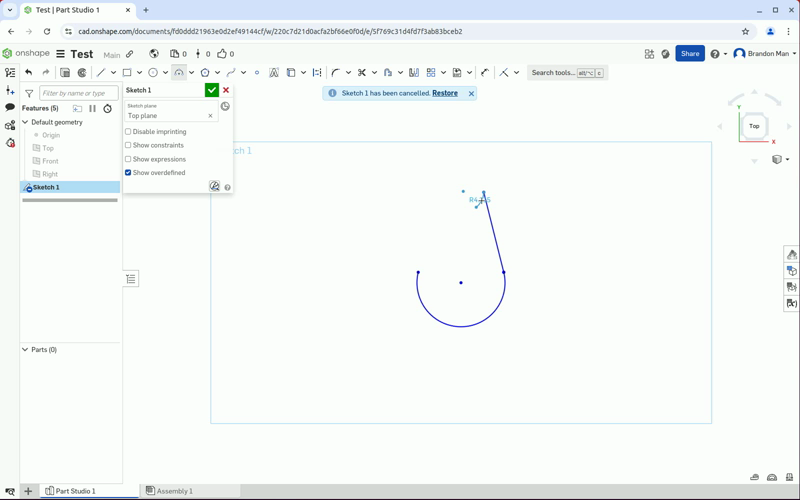
key_up(shift)
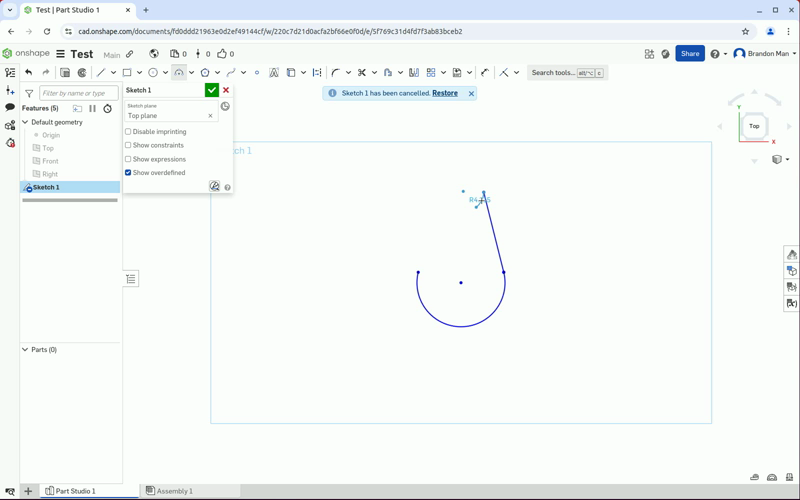
key(esc)
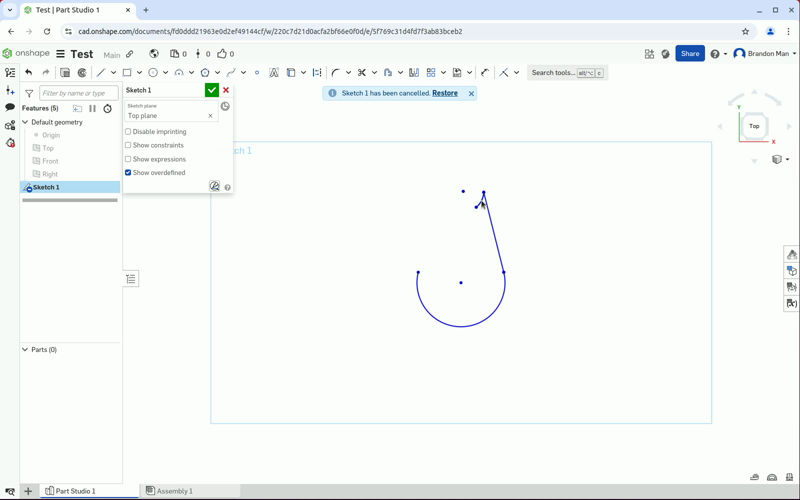
key(l)
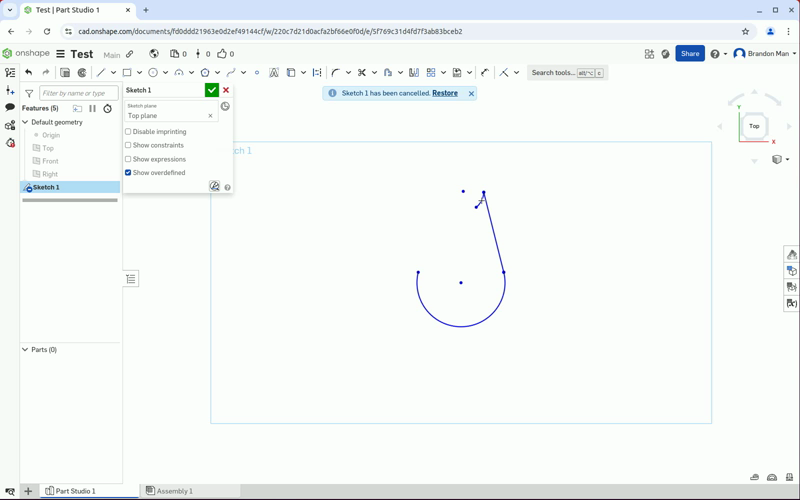
mouse_move(476, 207)
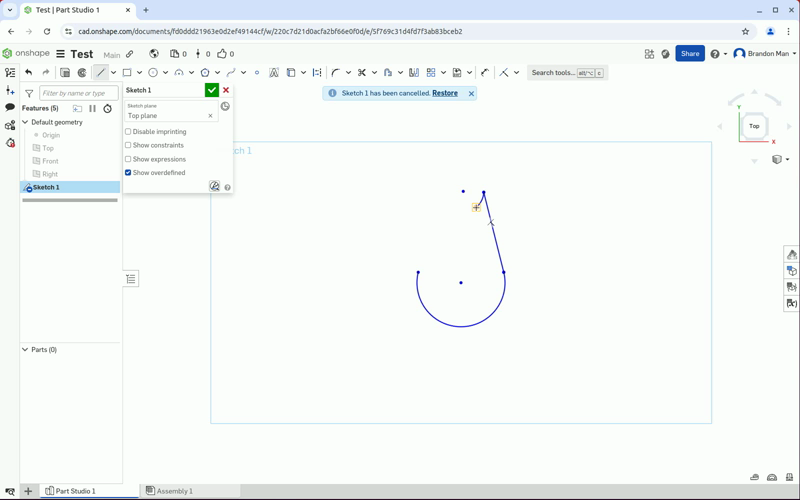
click(476, 207)
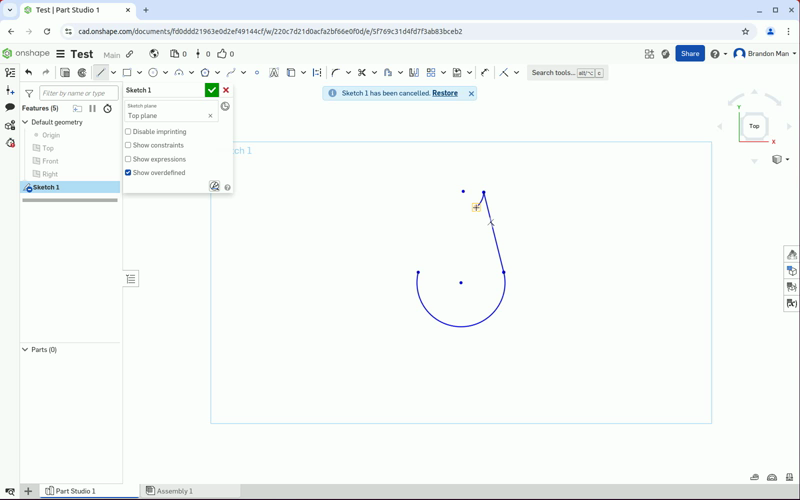
key_down(shift)
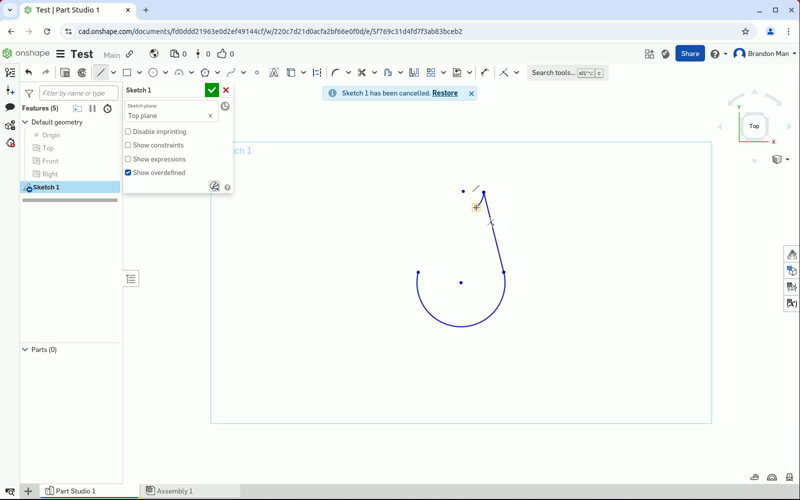
mouse_move(506, 207)
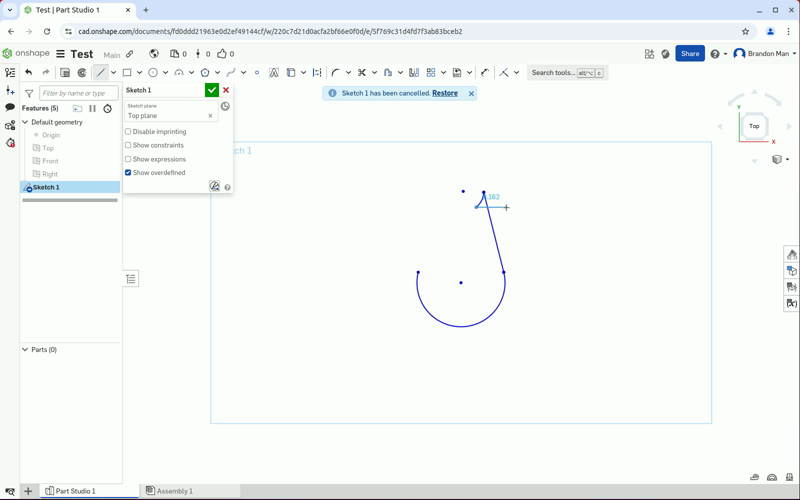
mouse_move(465, 218)
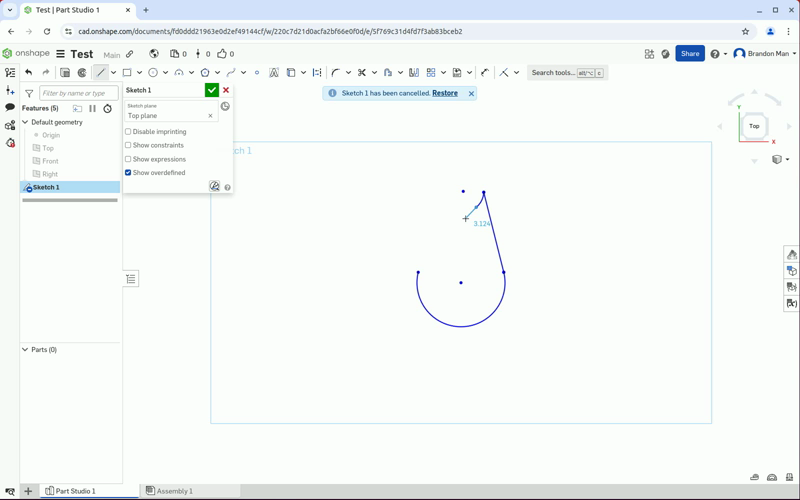
click(465, 218)
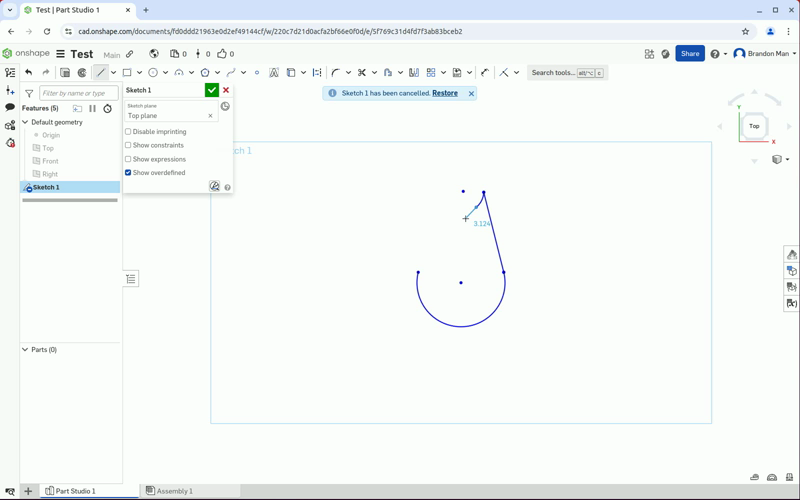
key_up(shift)
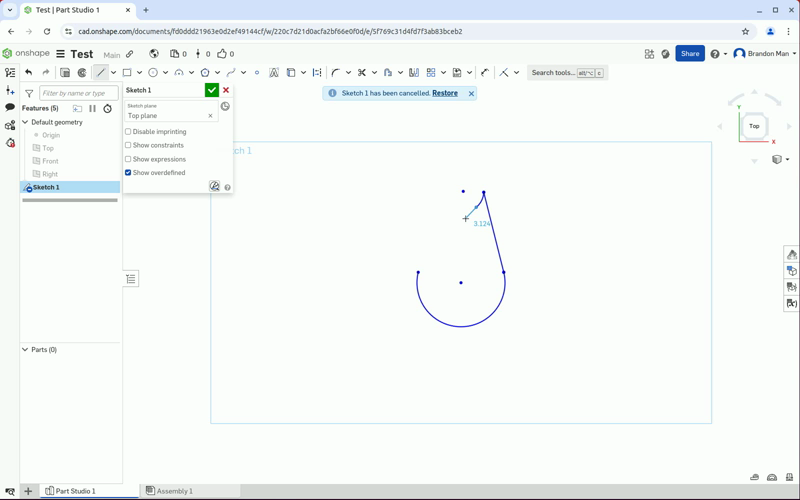
key(esc)
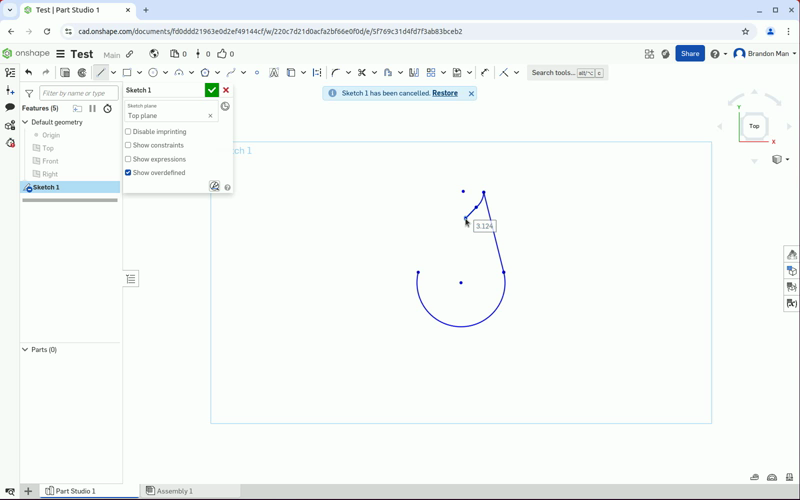
key(a)
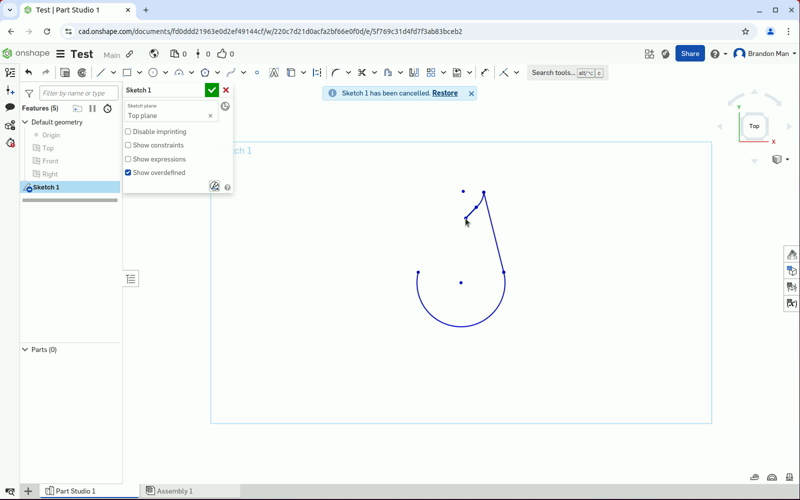
mouse_move(465, 218)
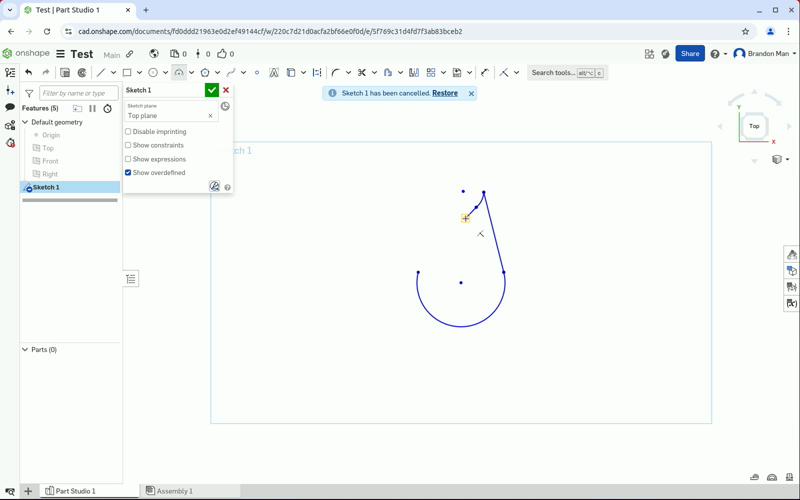
click(465, 218)
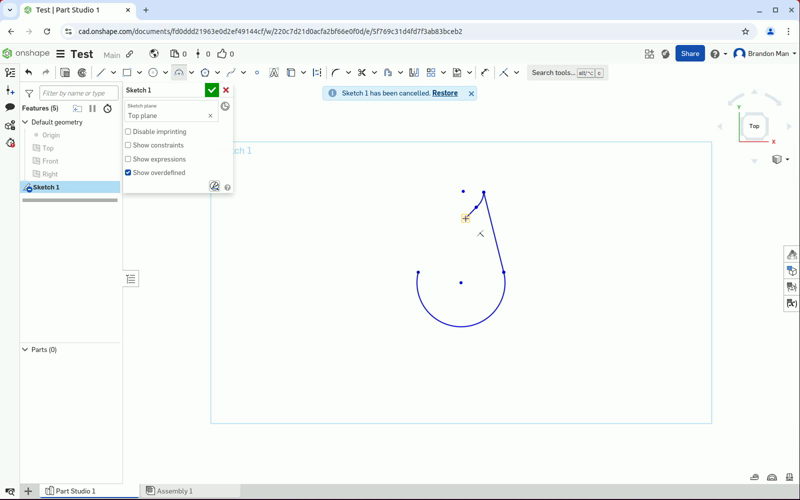
key_down(shift)
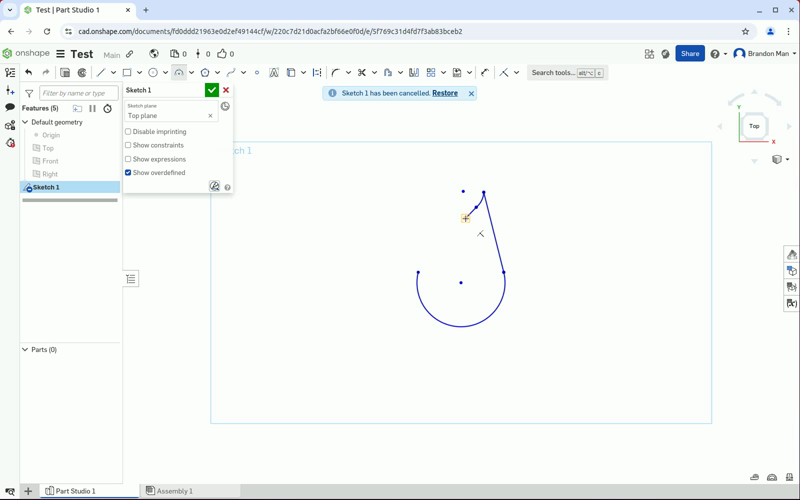
mouse_move(455, 218)
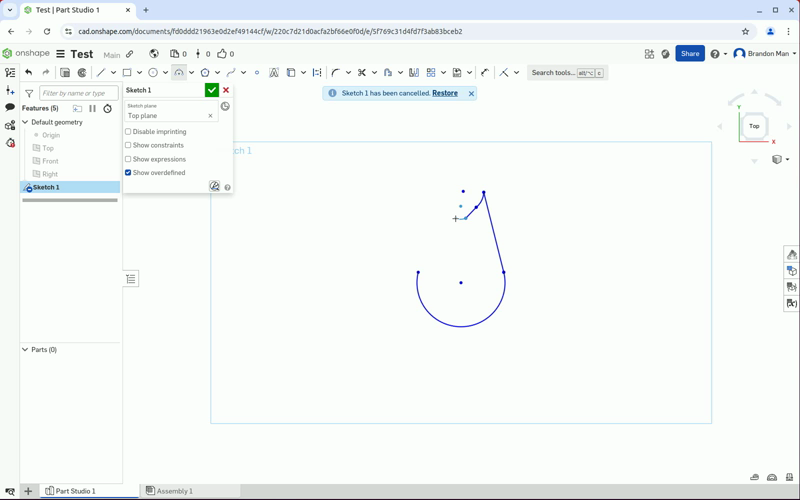
click(455, 218)
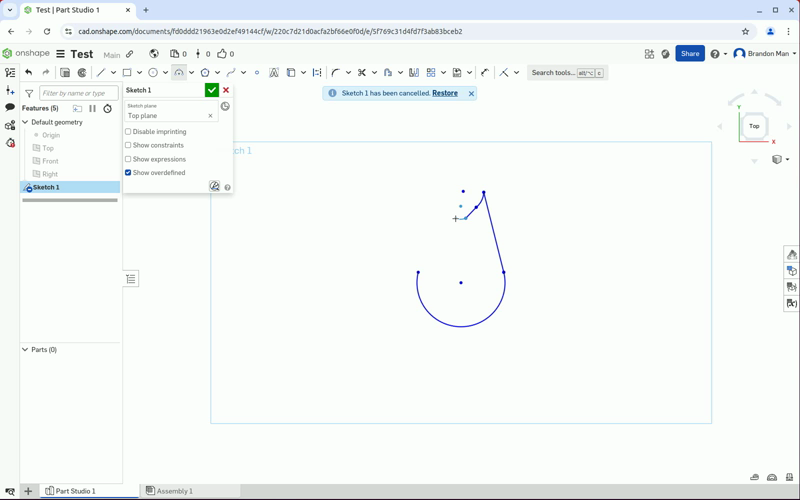
mouse_move(460, 220)
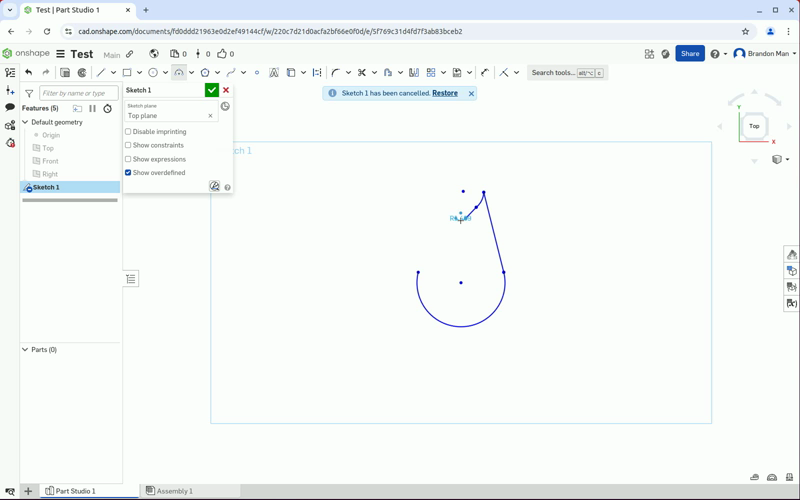
click(460, 220)
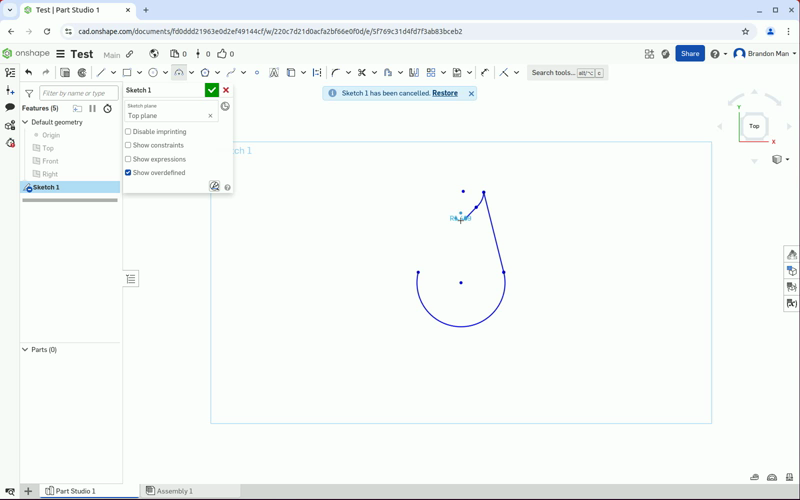
key_up(shift)
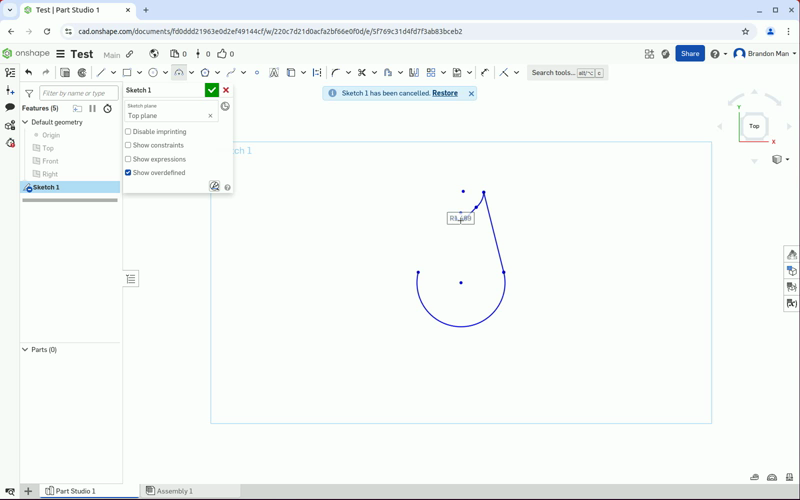
key(esc)
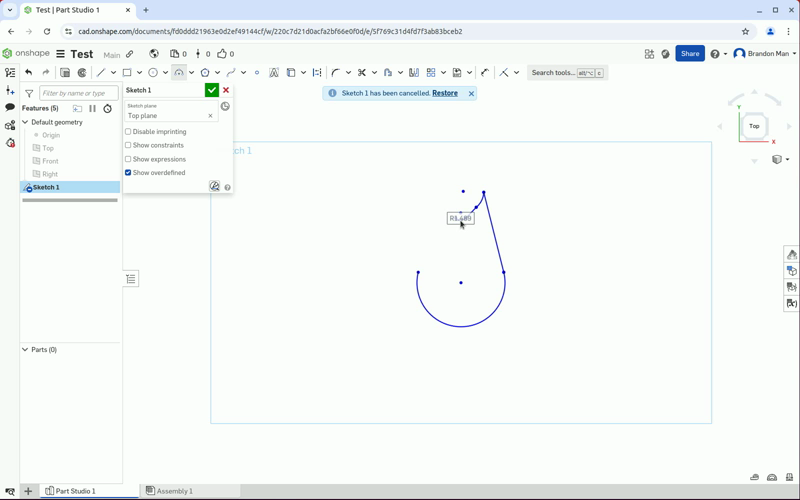
key(l)
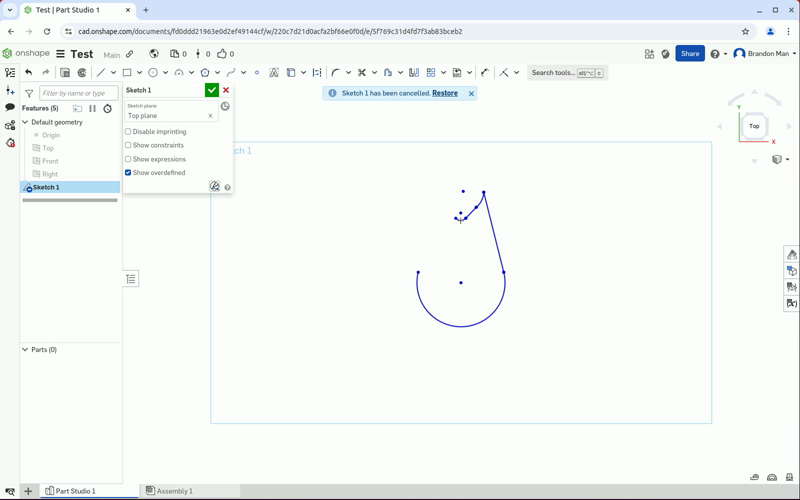
mouse_move(455, 218)
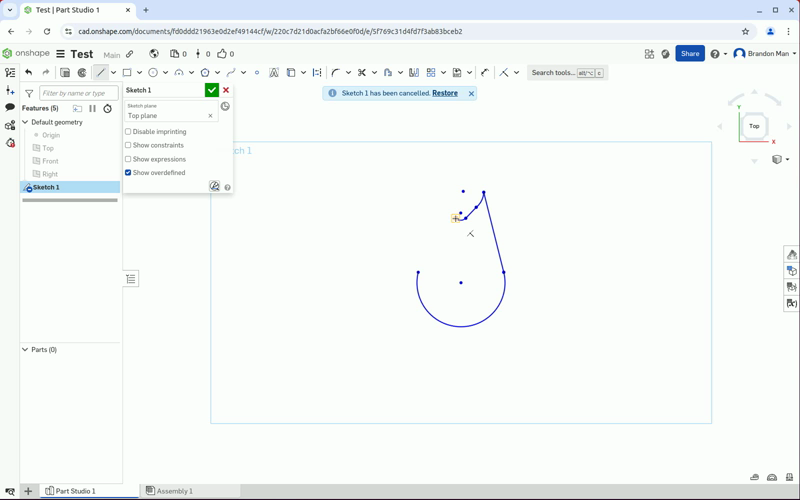
click(455, 218)
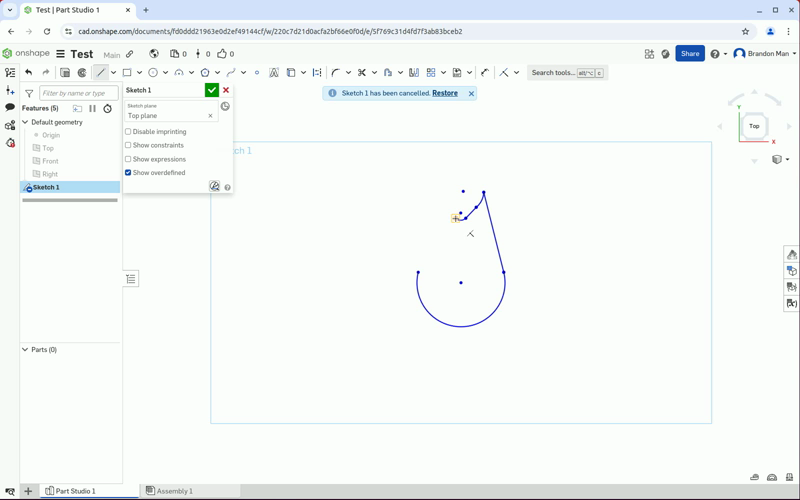
key_down(shift)
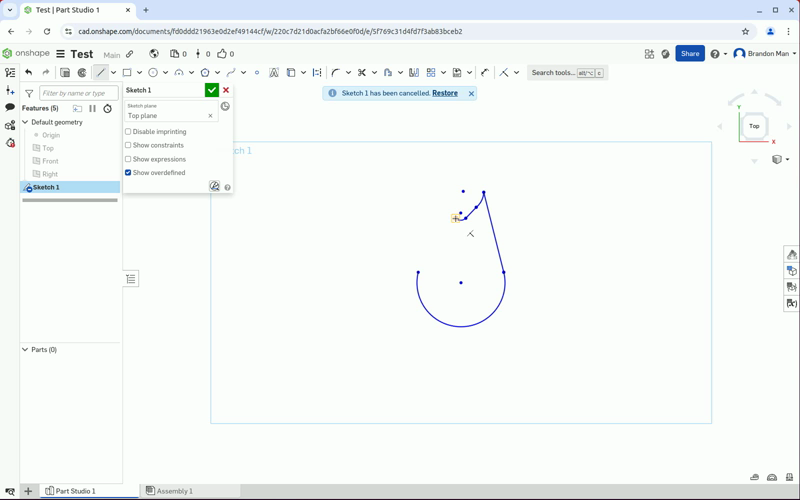
mouse_move(485, 218)
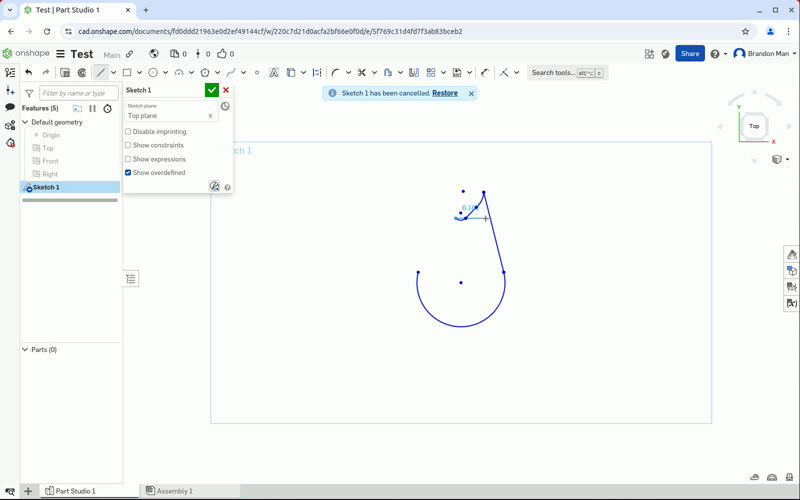
mouse_move(444, 207)
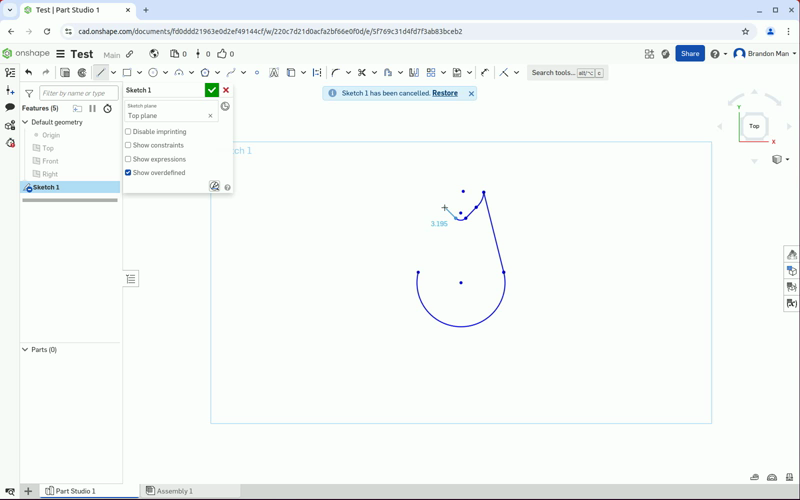
click(444, 207)
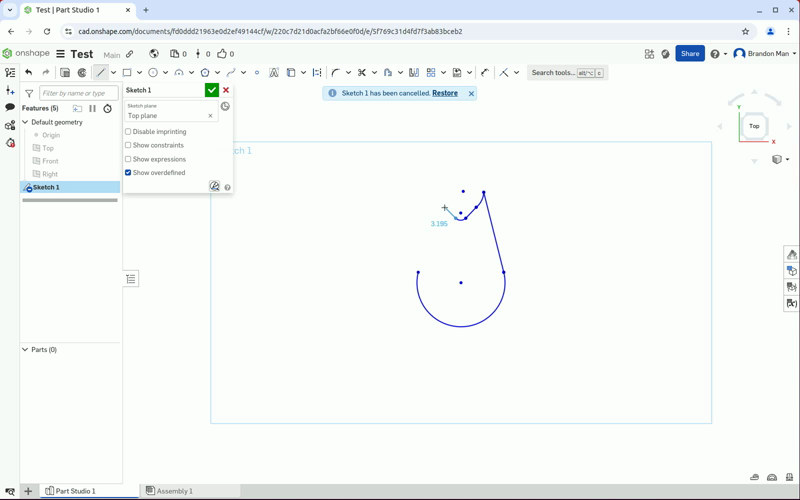
key_up(shift)
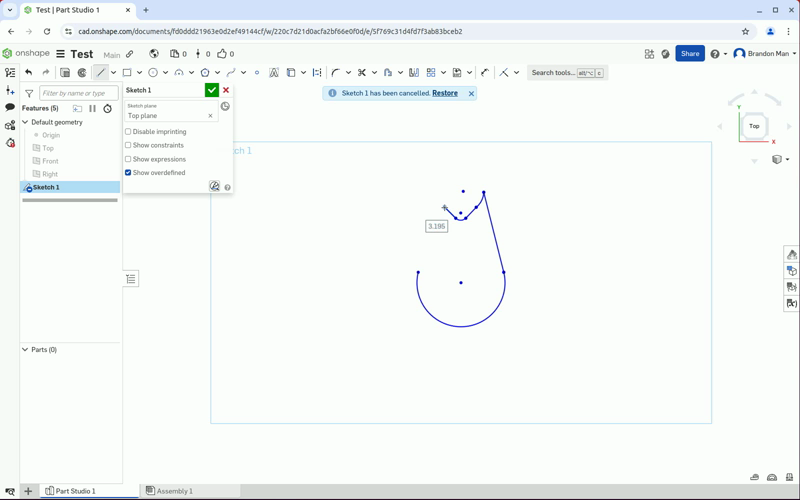
key(esc)
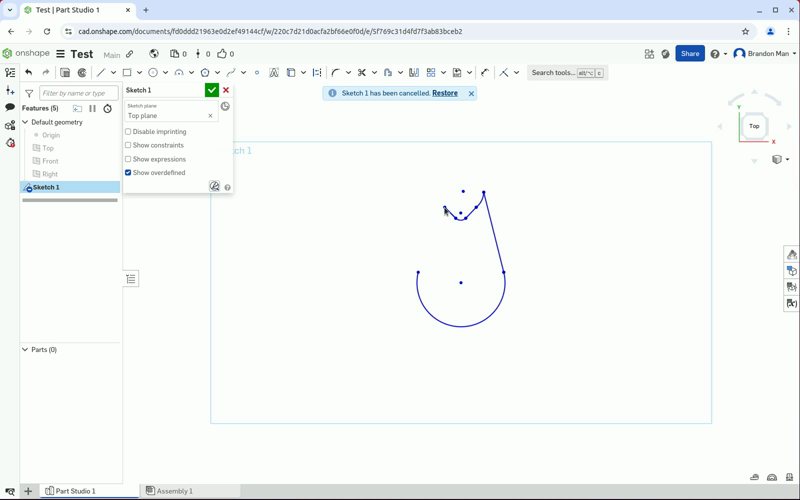
key(a)
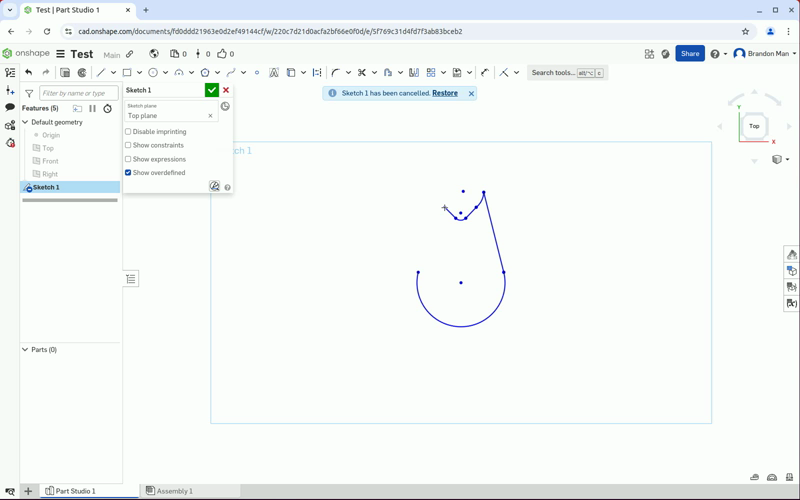
mouse_move(444, 207)
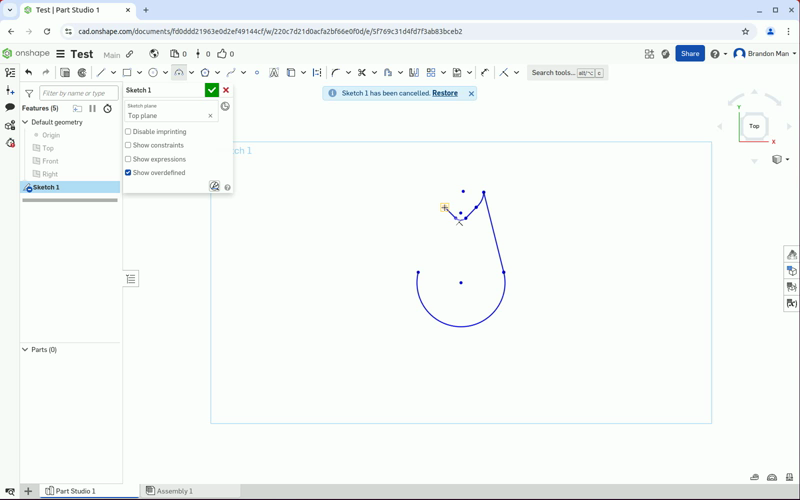
click(444, 207)
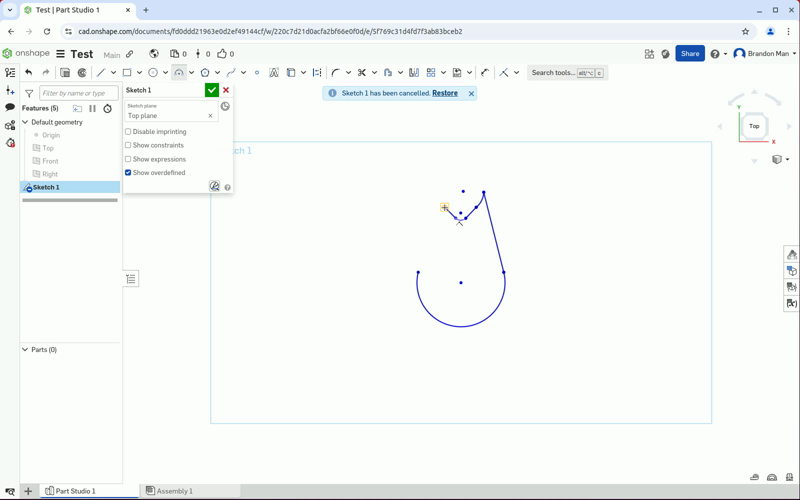
key_down(shift)
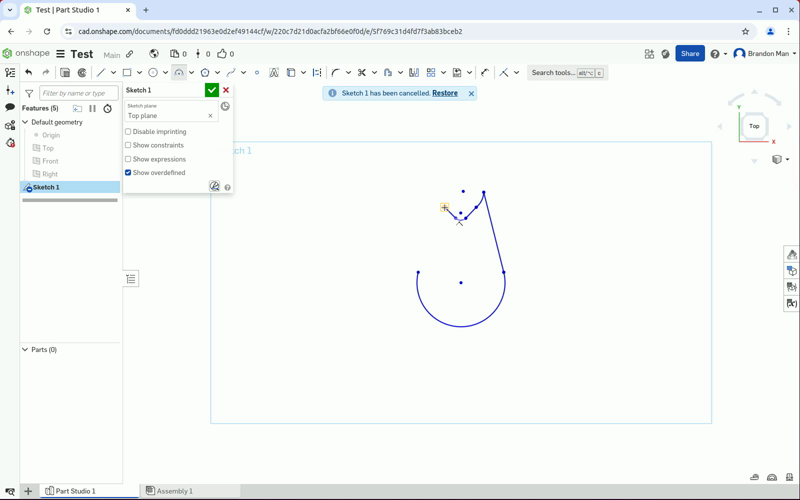
mouse_move(438, 192)
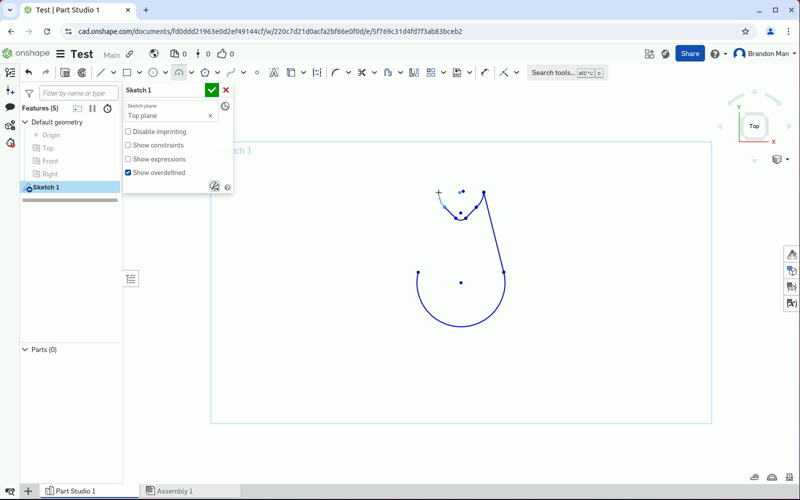
click(438, 192)
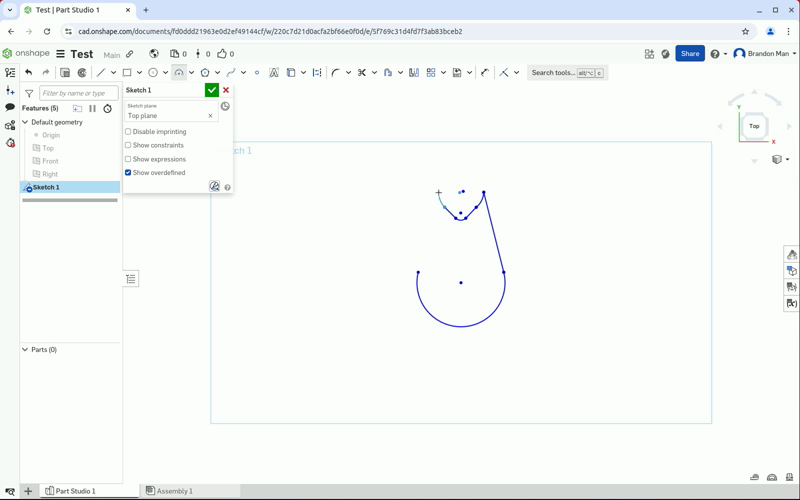
mouse_move(440, 200)
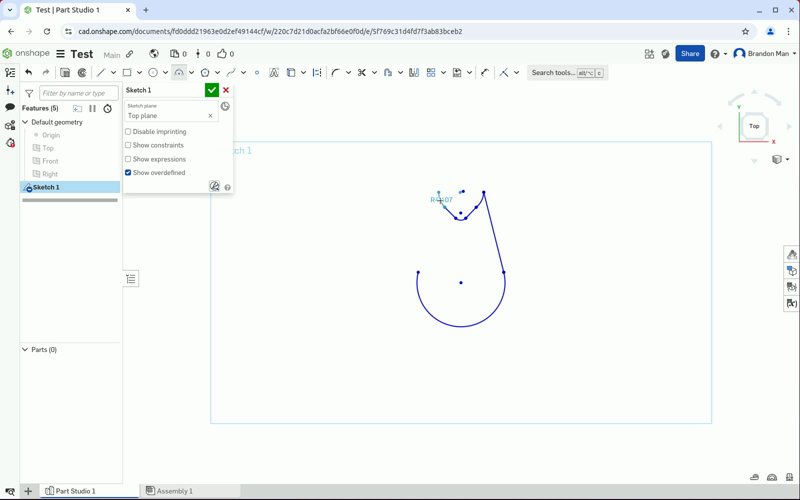
click(440, 200)
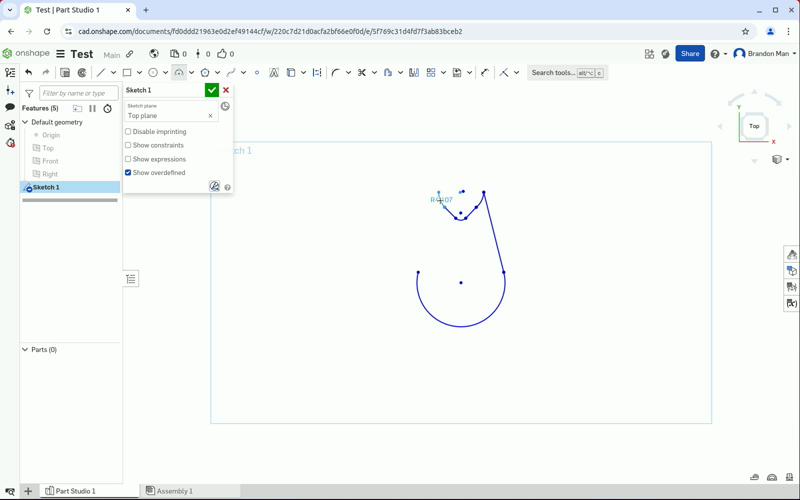
key_up(shift)
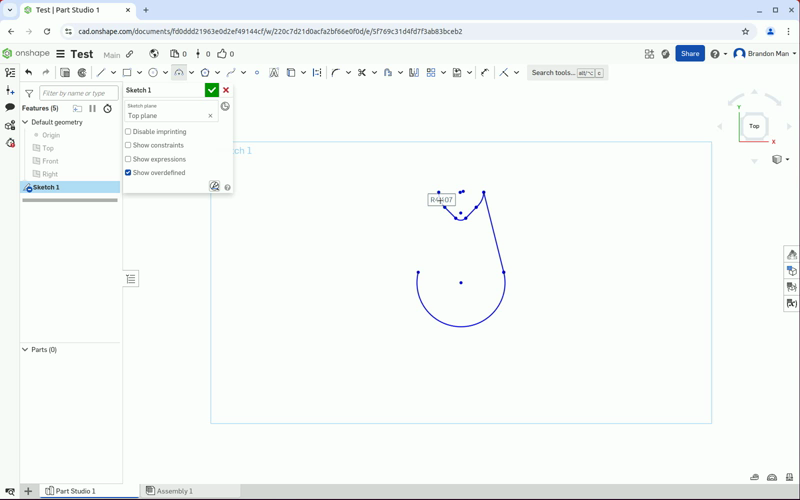
key(esc)
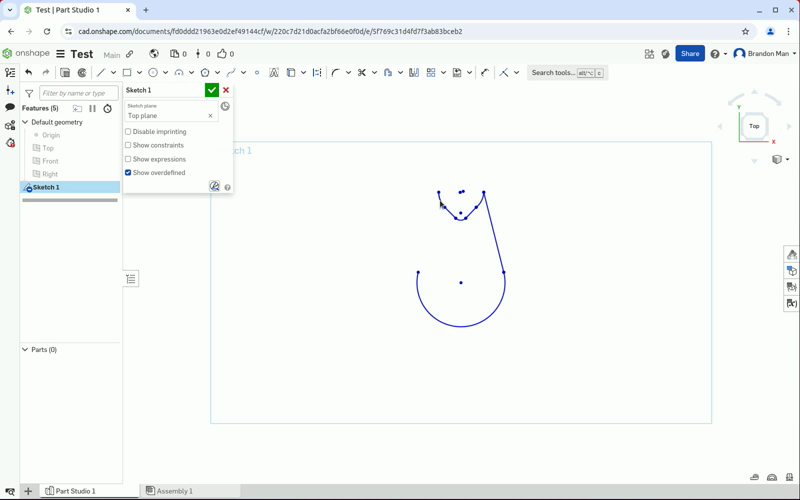
key(l)
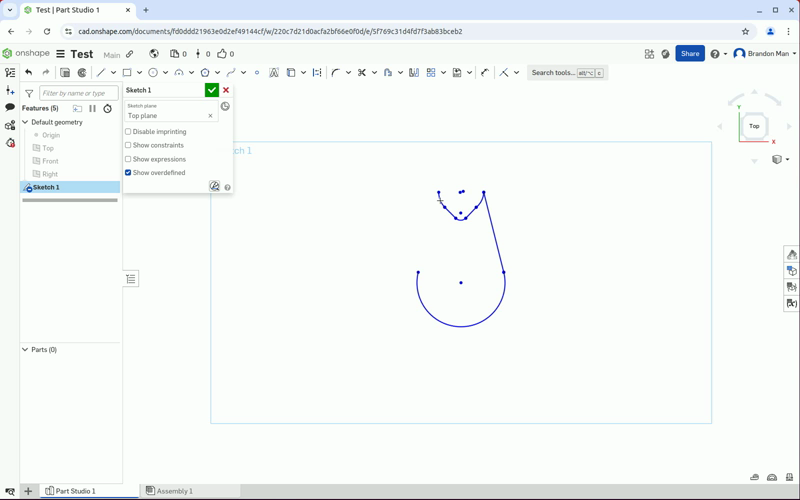
mouse_move(438, 192)
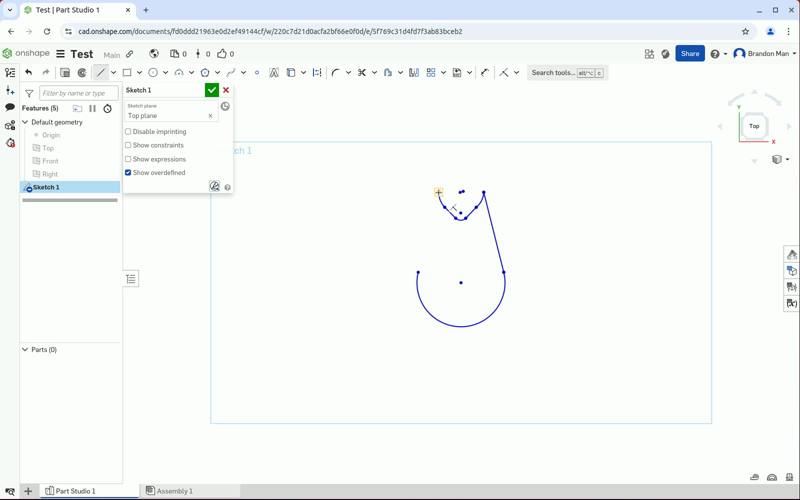
click(438, 192)
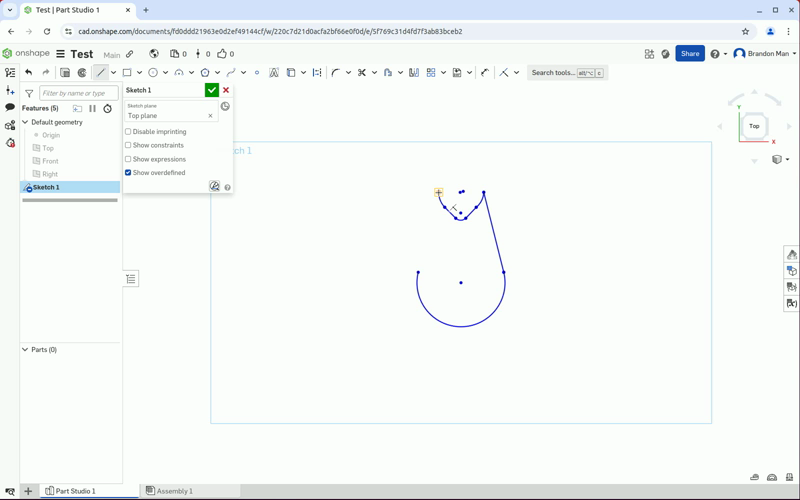
key_down(shift)
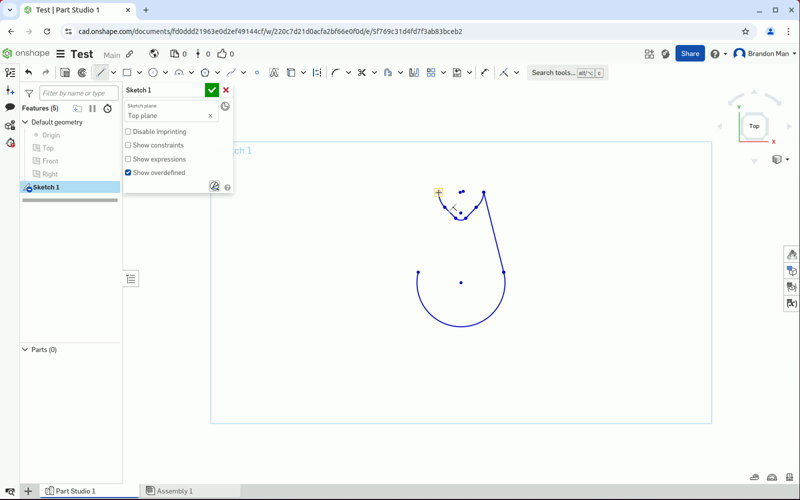
mouse_move(418, 272)
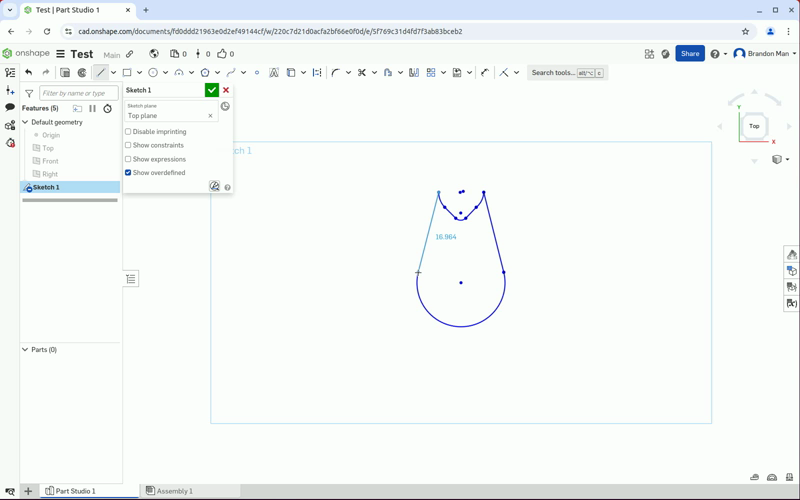
key_up(shift)
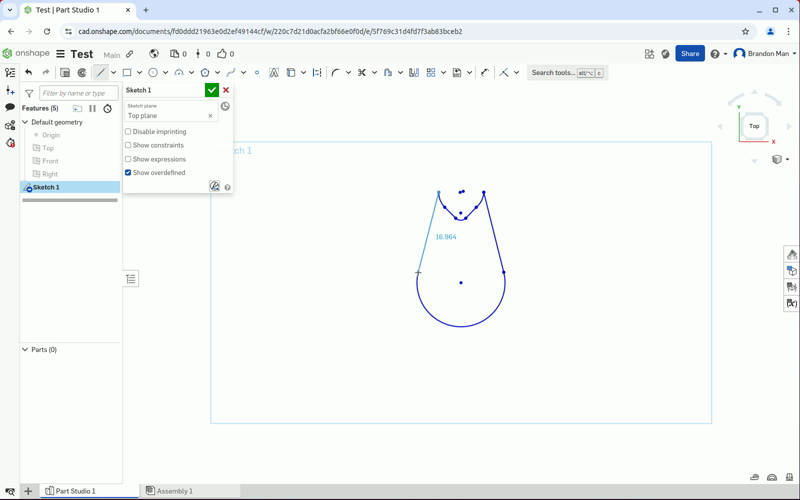
click(418, 272)
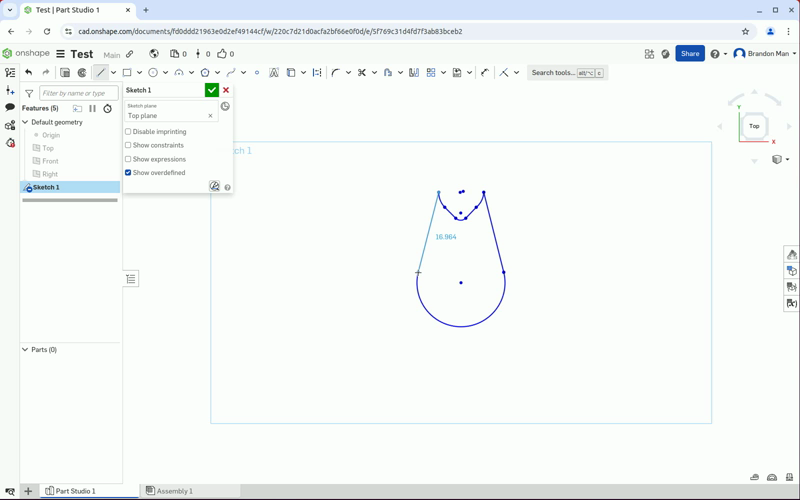
key(esc)
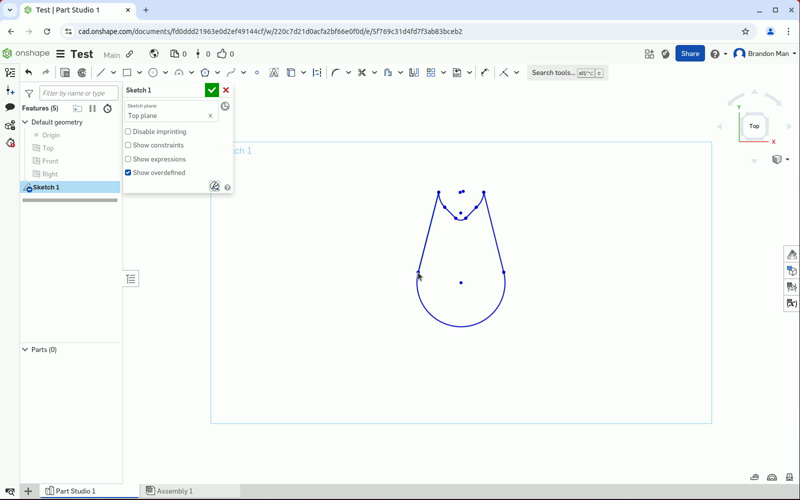
key(c)
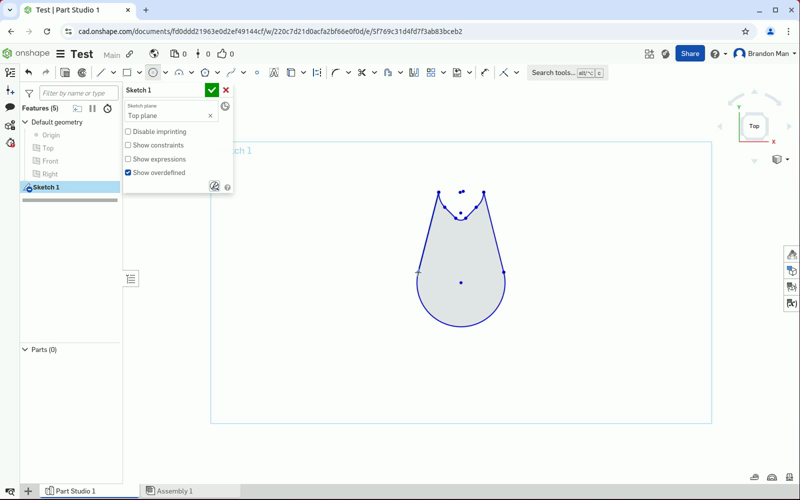
key_down(shift)
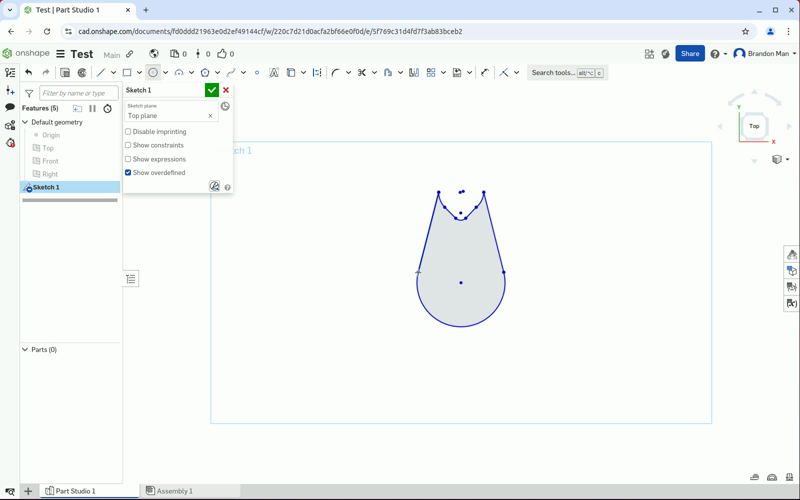
mouse_move(461, 283)
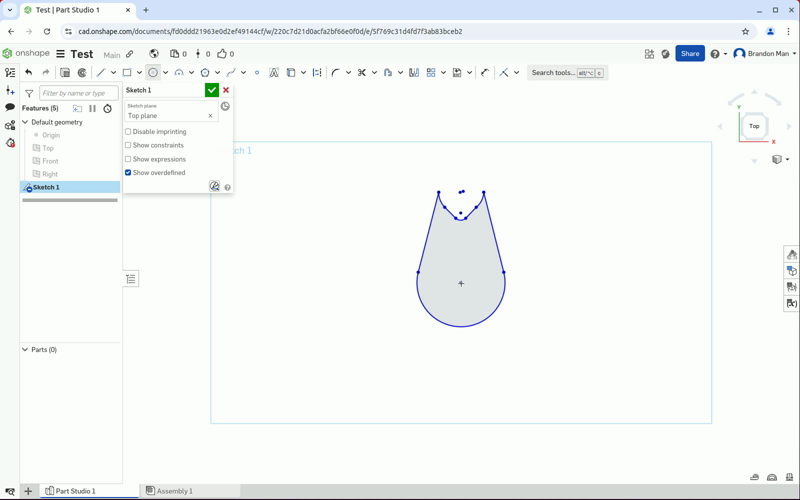
click(461, 283)
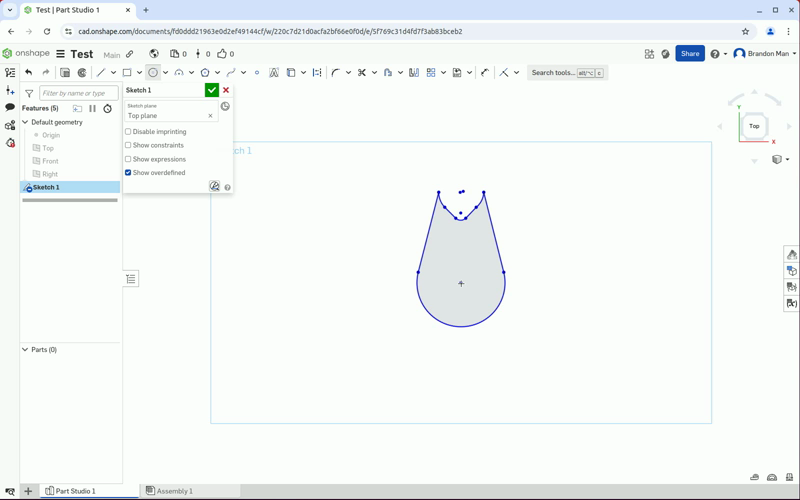
key_up(shift)
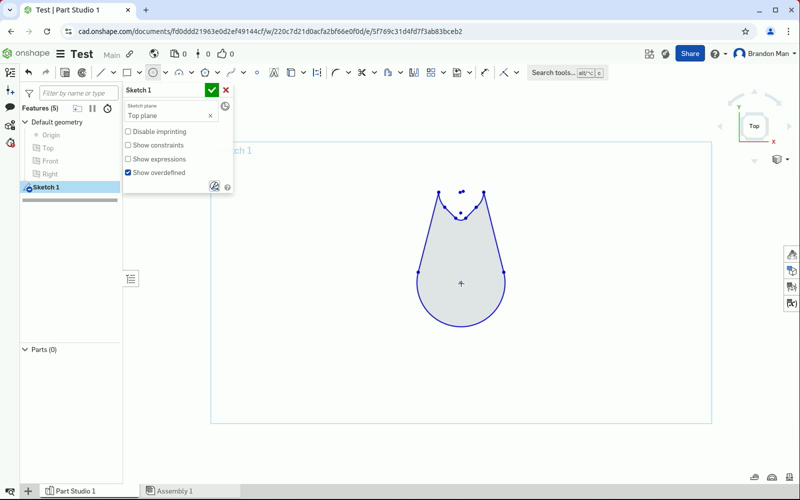
mouse_move(493, 283)
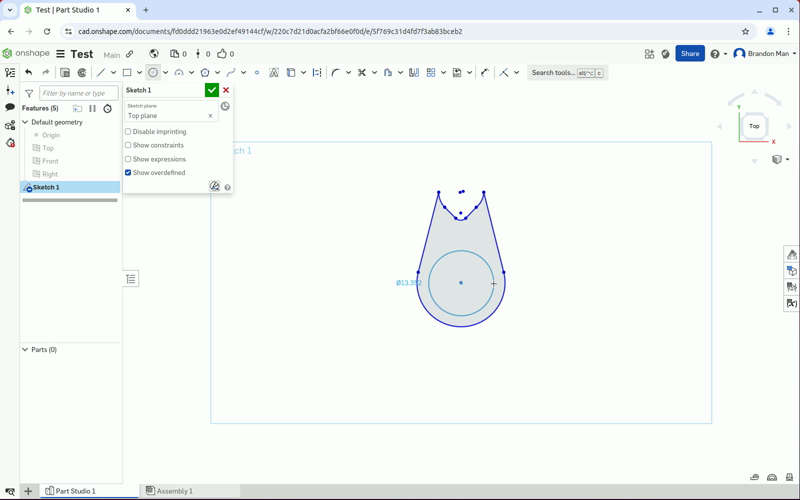
click(493, 283)
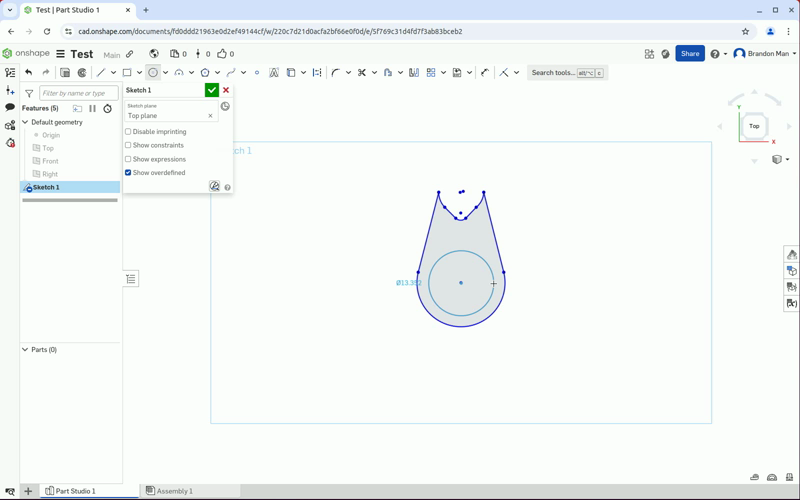
key(esc)
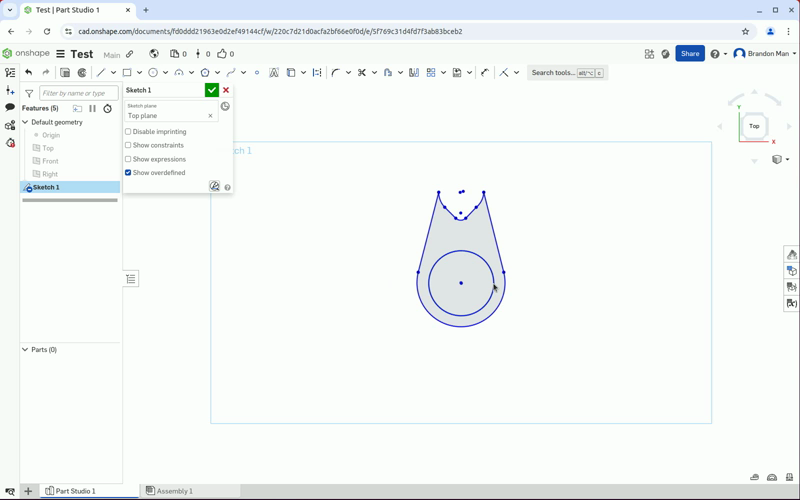
mouse_move(446, 244)
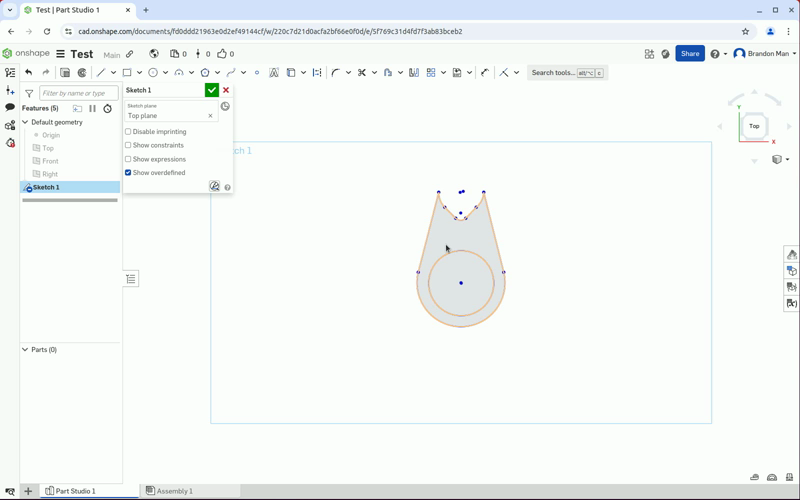
click(446, 244)
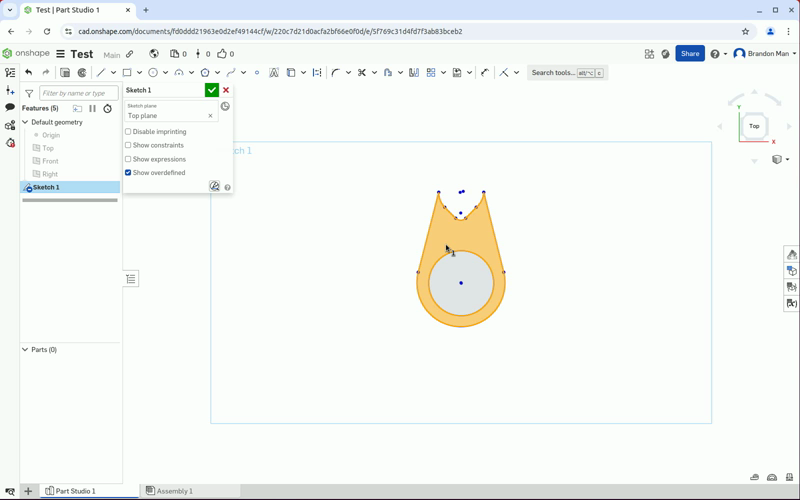
mouse_move(73, 352)
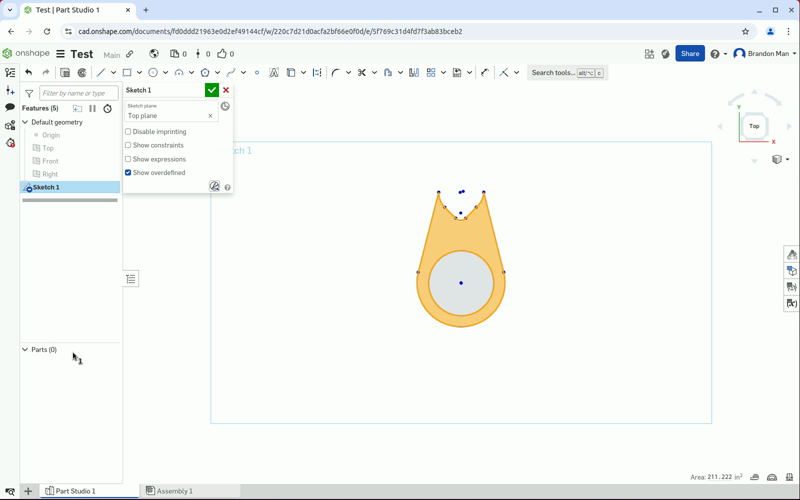
key(shift+y)
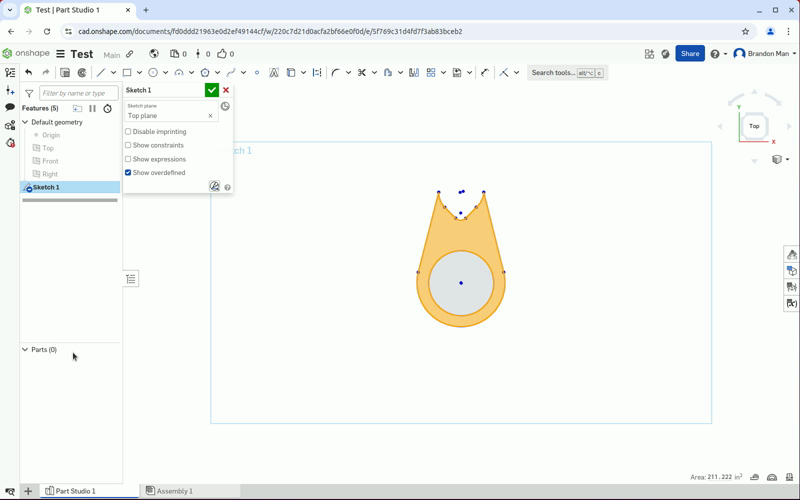
key(shift+e)
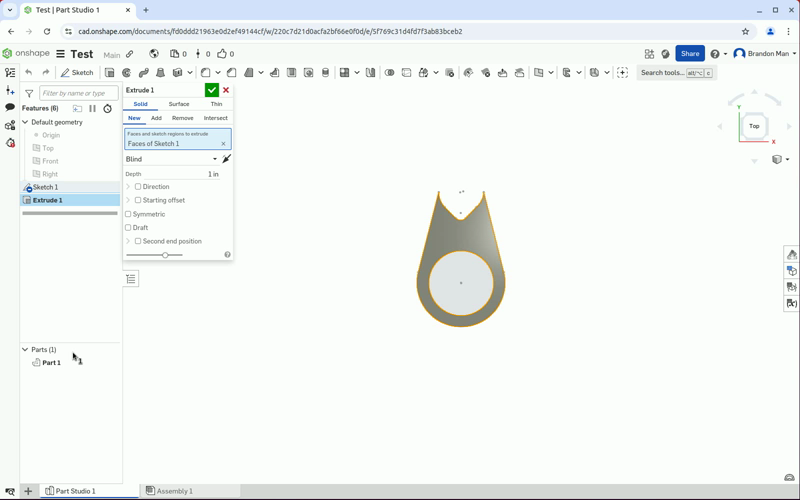
mouse_move(143, 106)
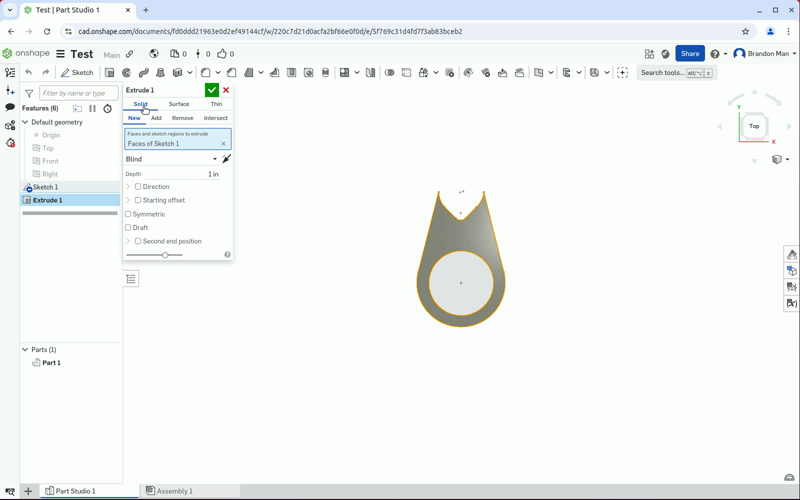
click(143, 106)
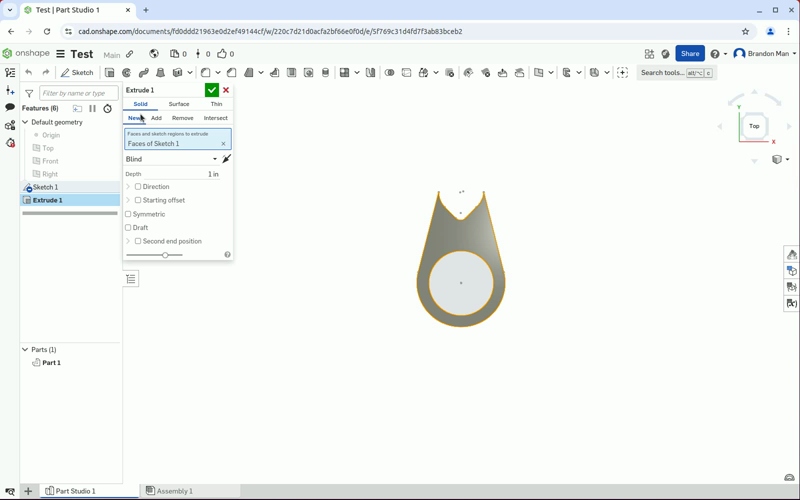
mouse_move(137, 120)
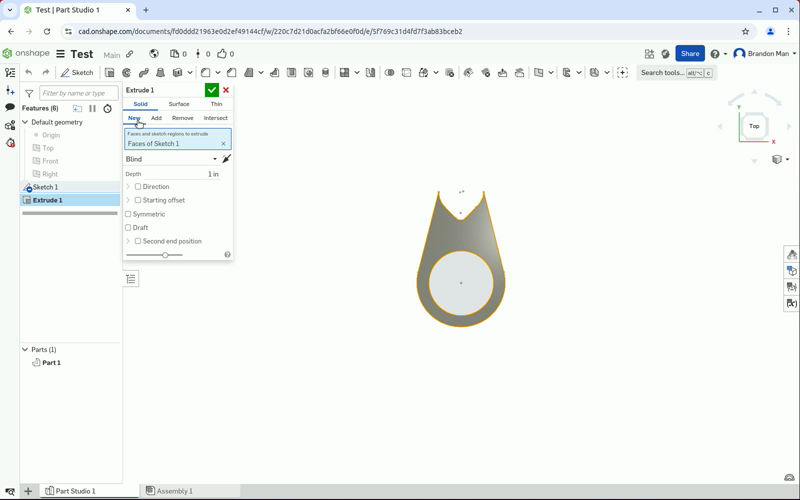
click(137, 120)
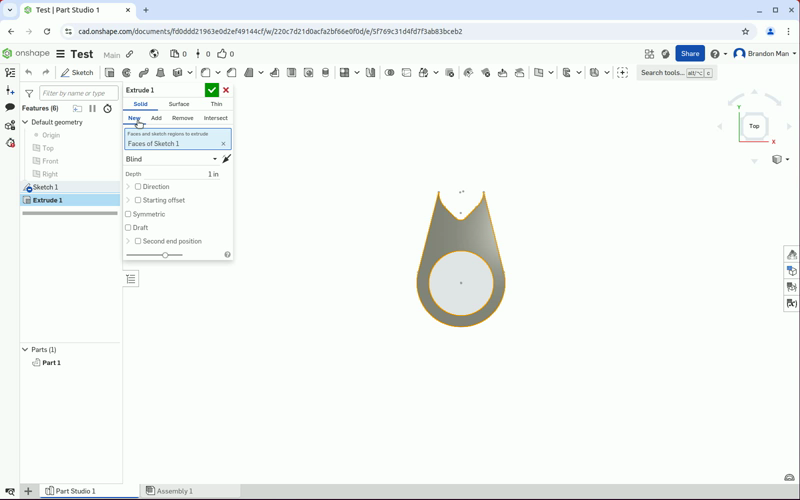
key(tab, 4)
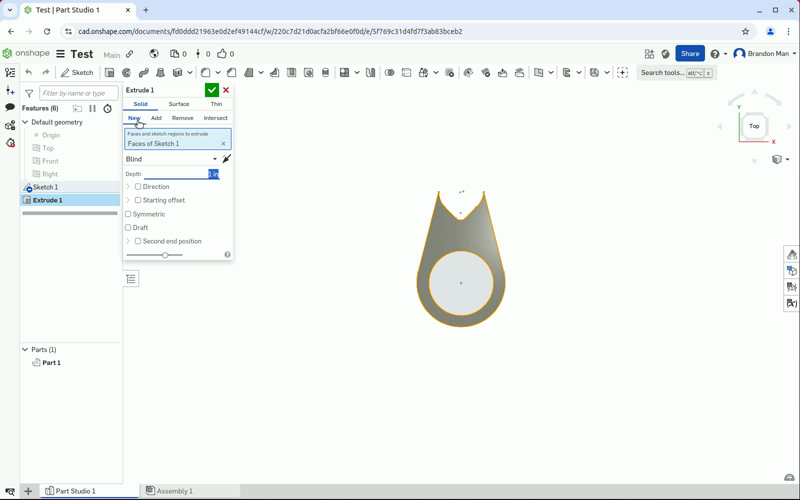
text(8.425)
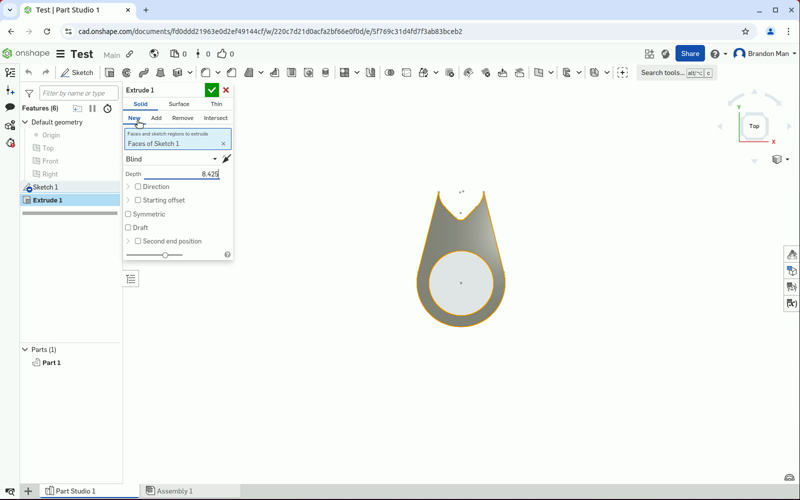
key(enter)
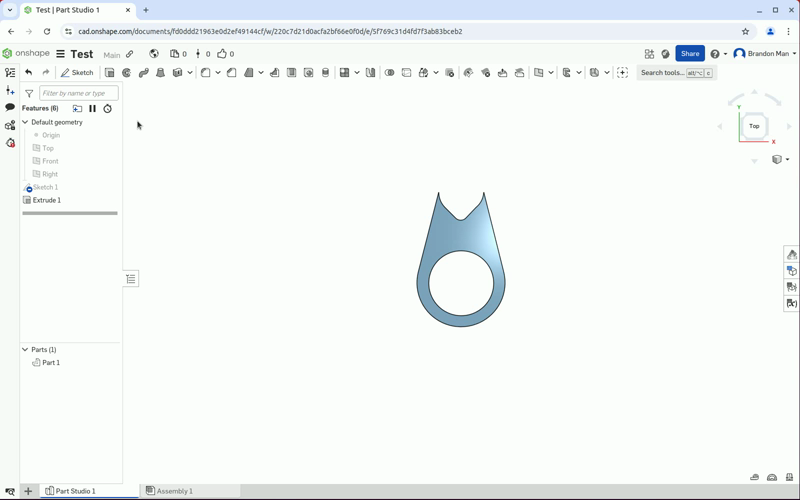
key(shift+h)
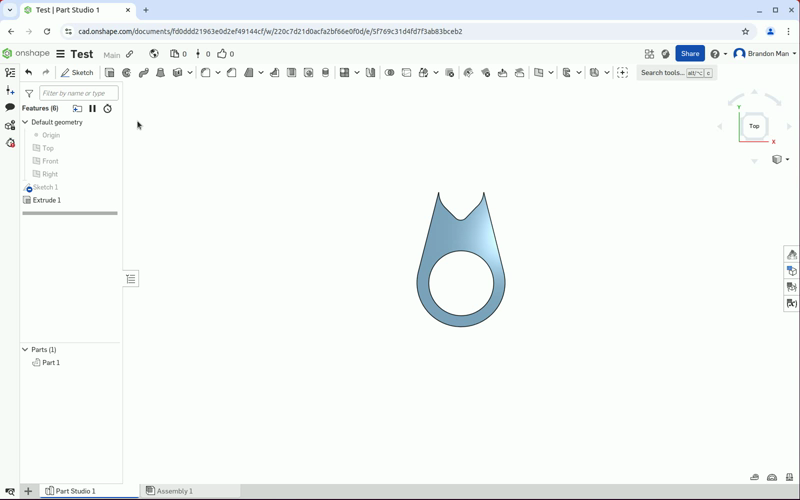
key(shift+h)
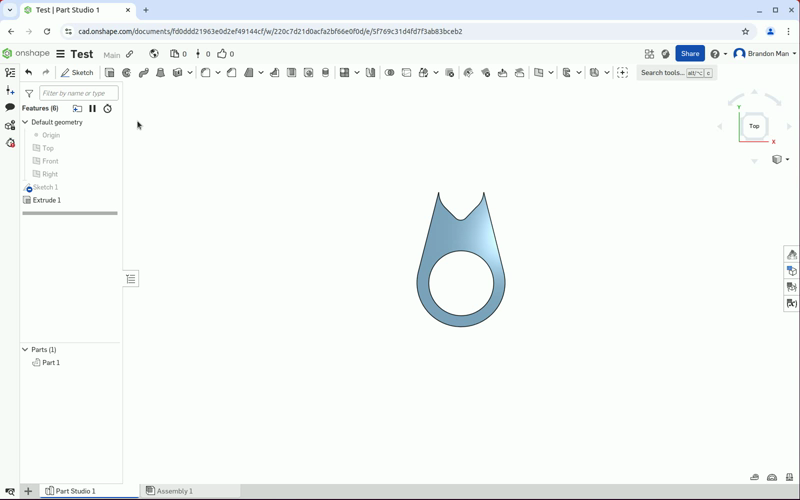
mouse_move(73, 189)
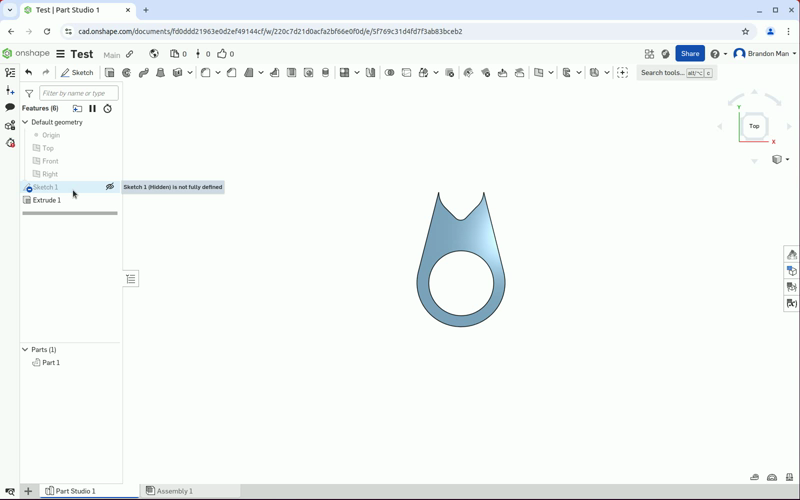
click(73, 189)
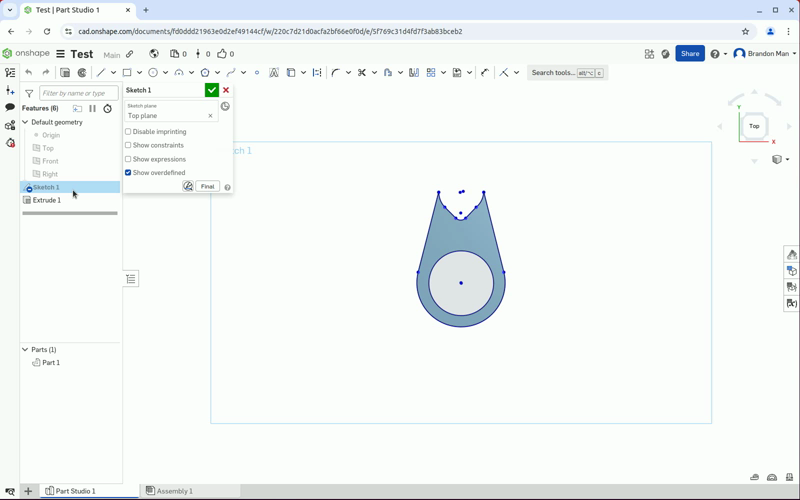
mouse_move(229, 92)
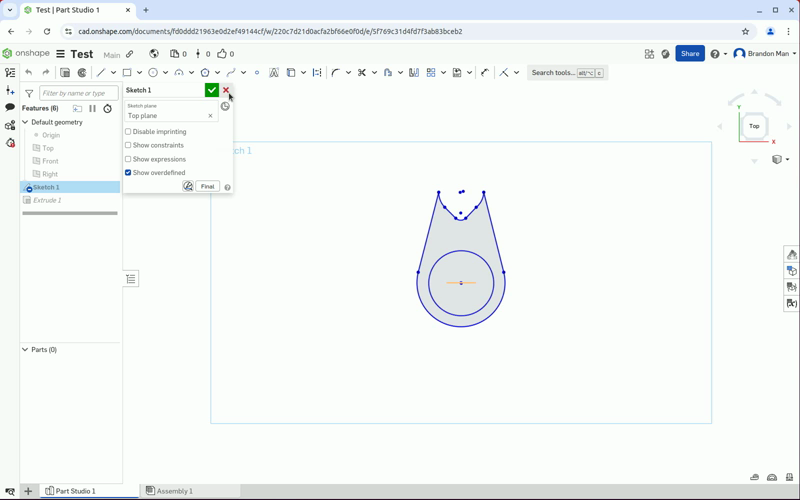
click(229, 92)
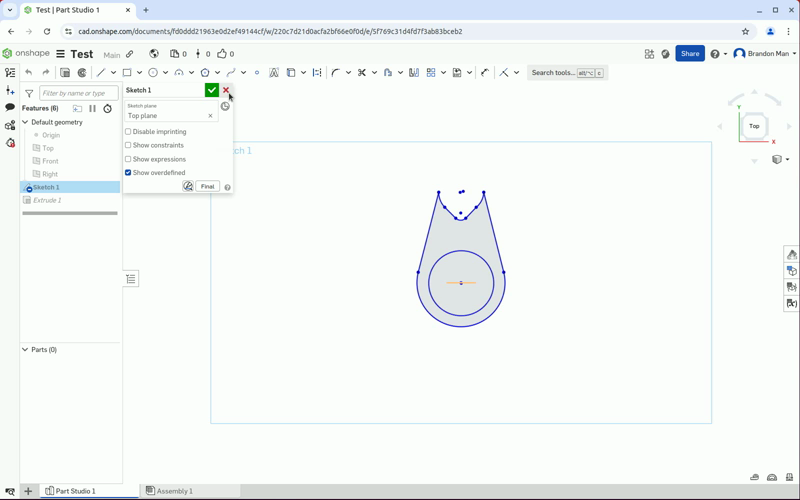
key(shift+s)
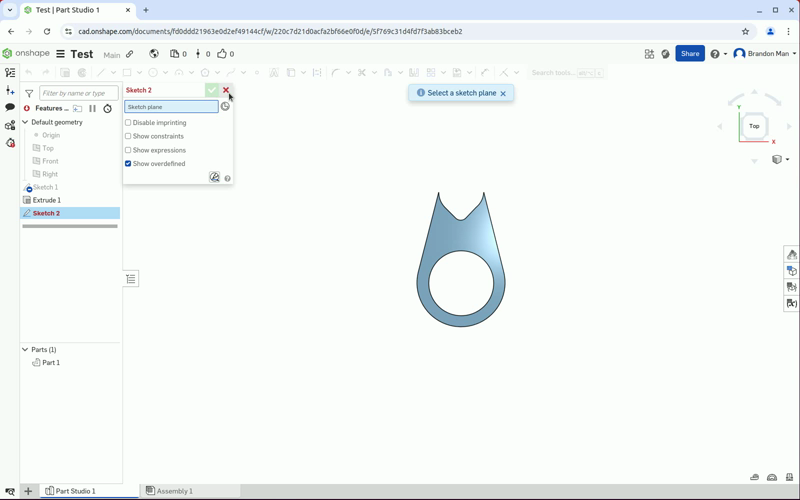
mouse_move(73, 150)
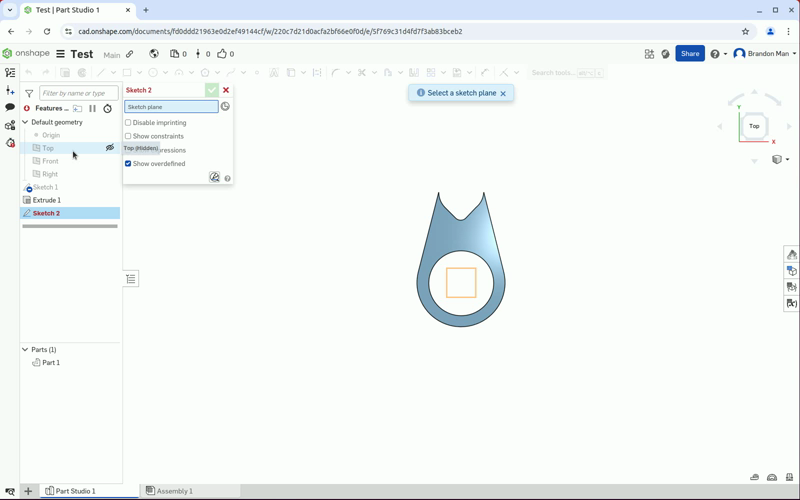
click(73, 150)
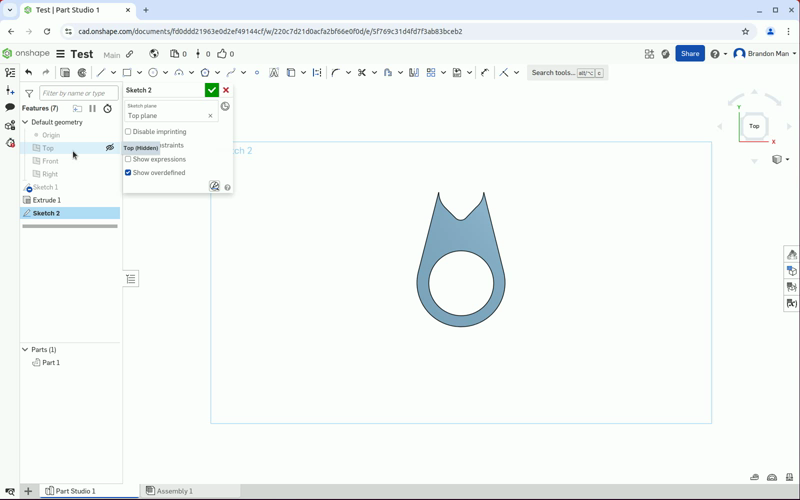
mouse_move(73, 352)
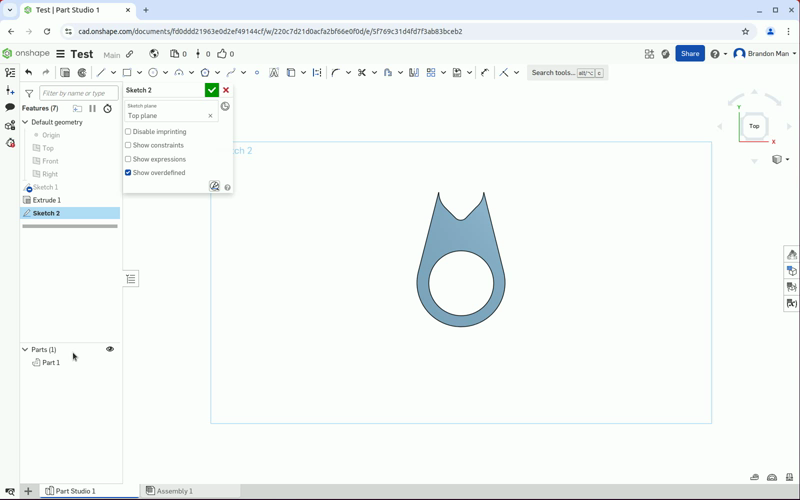
key(y)
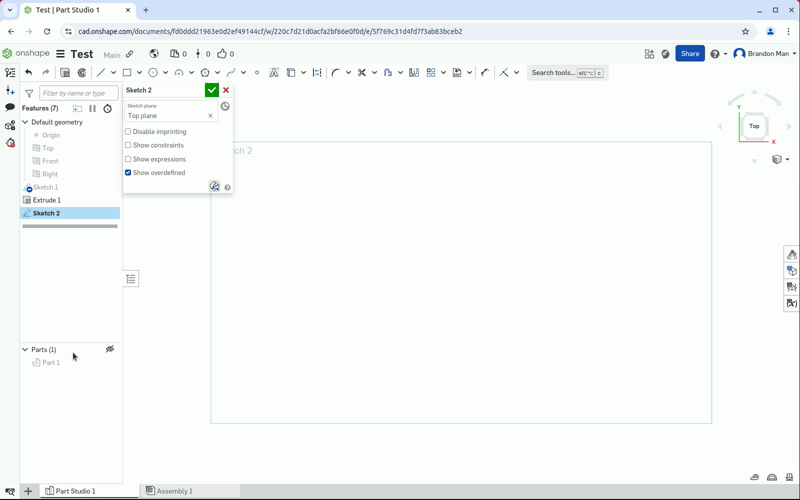
key(a)
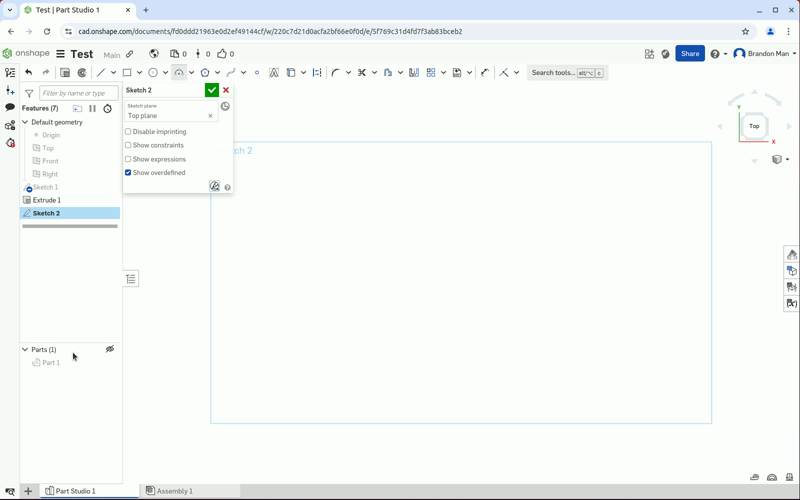
key_down(shift)
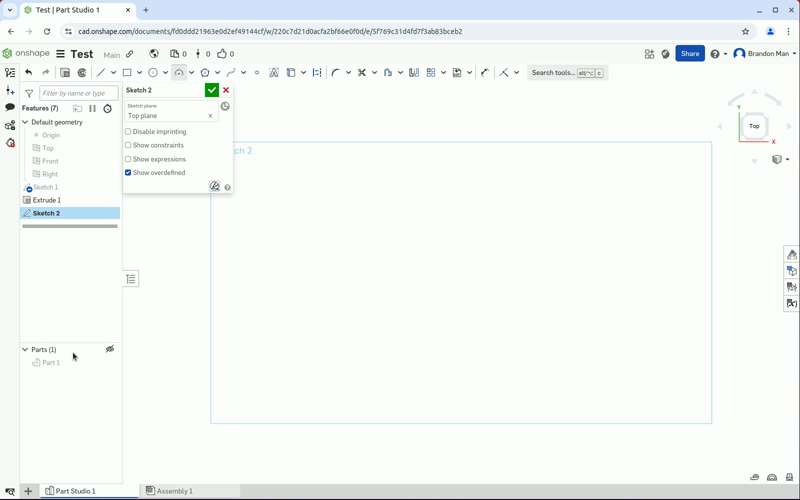
mouse_move(438, 192)
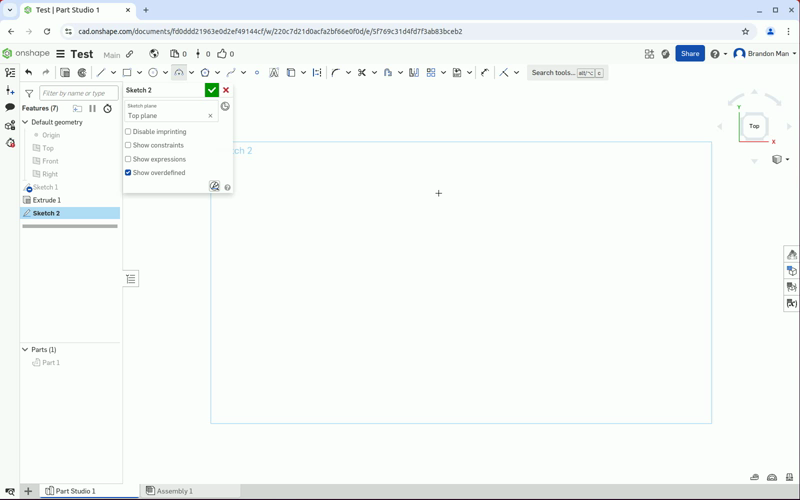
click(438, 192)
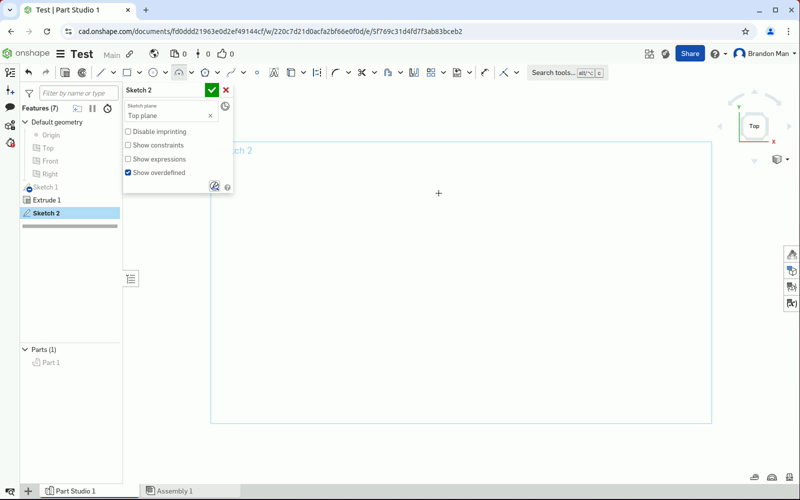
key_up(shift)
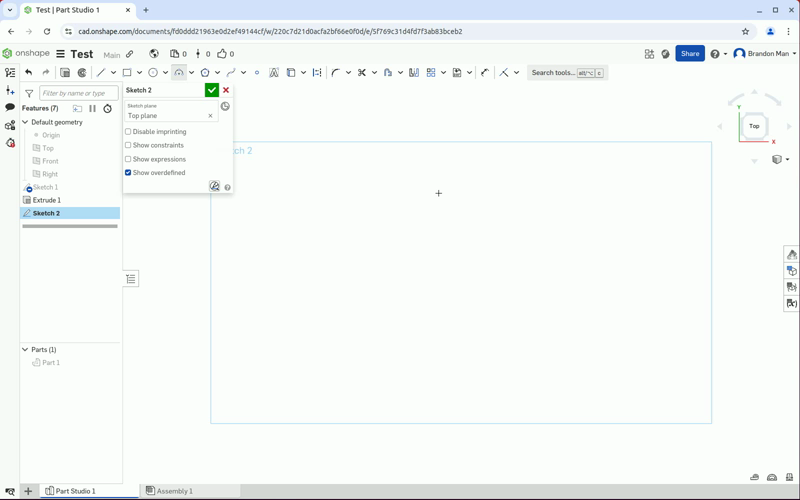
key_down(shift)
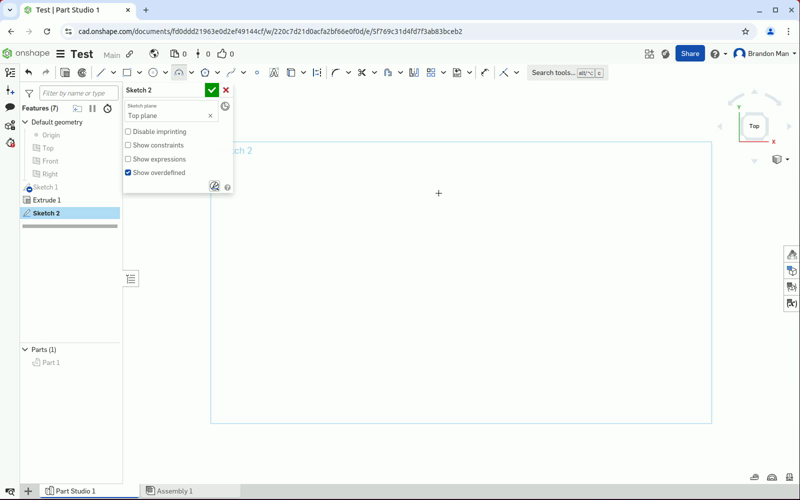
mouse_move(445, 208)
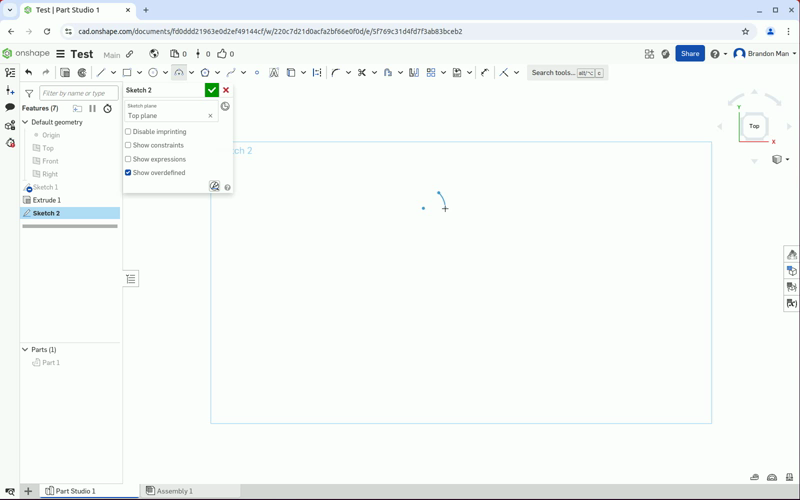
click(445, 208)
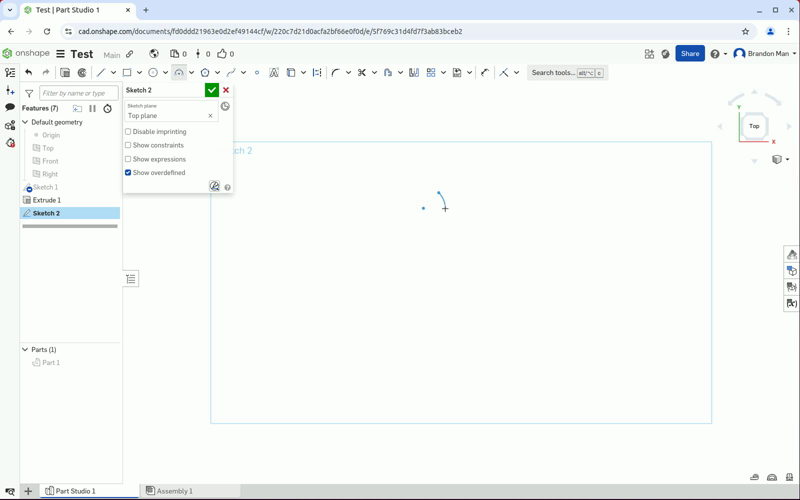
mouse_move(440, 201)
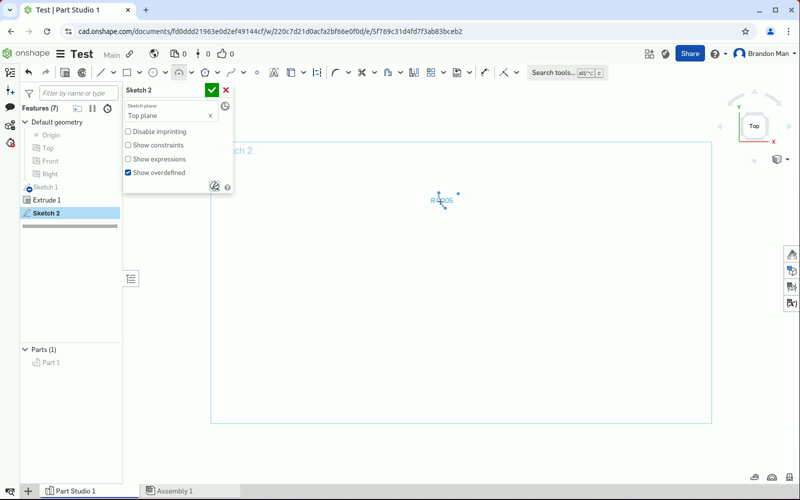
click(440, 201)
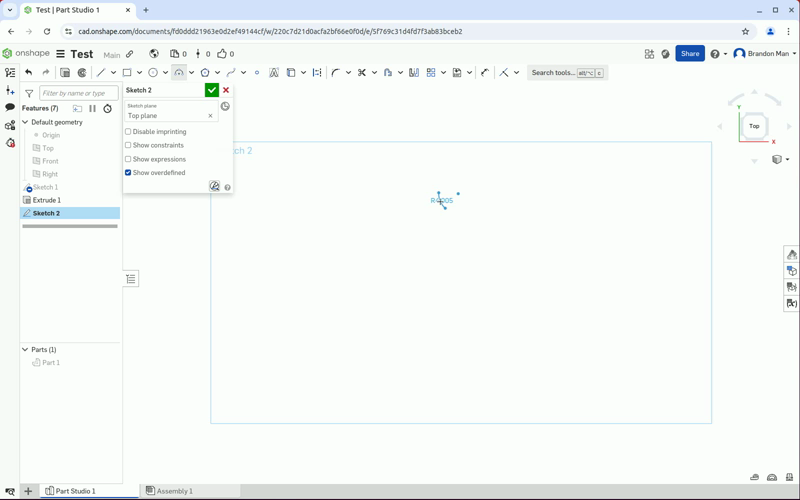
key_up(shift)
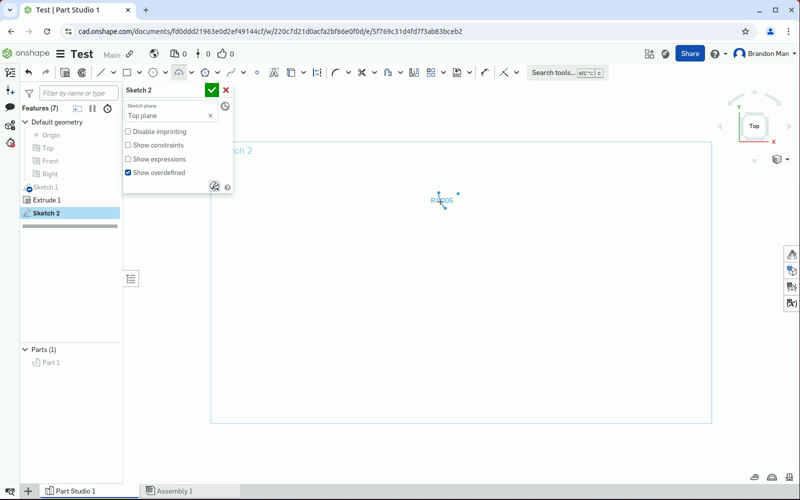
key(esc)
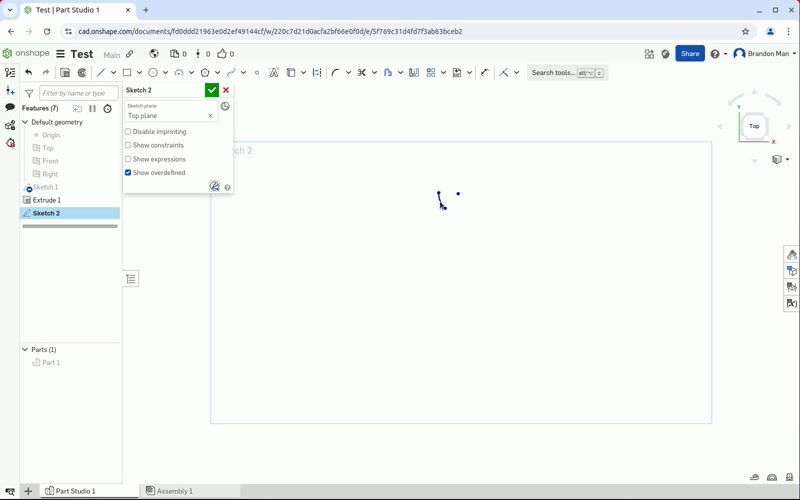
key(l)
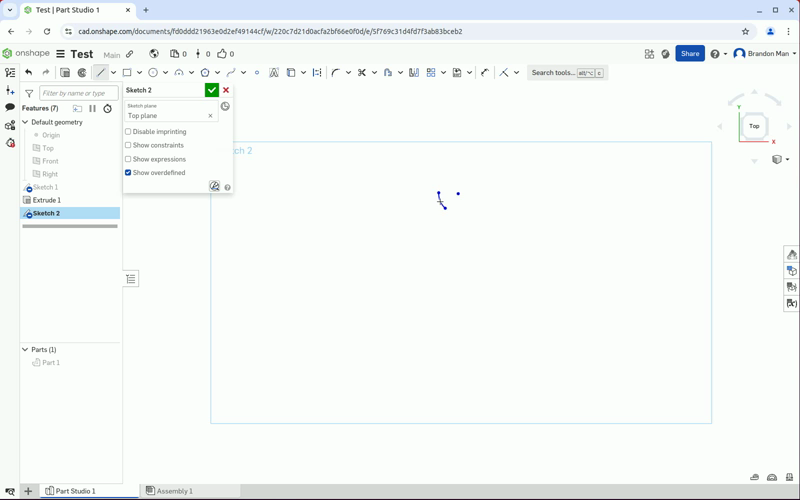
mouse_move(445, 208)
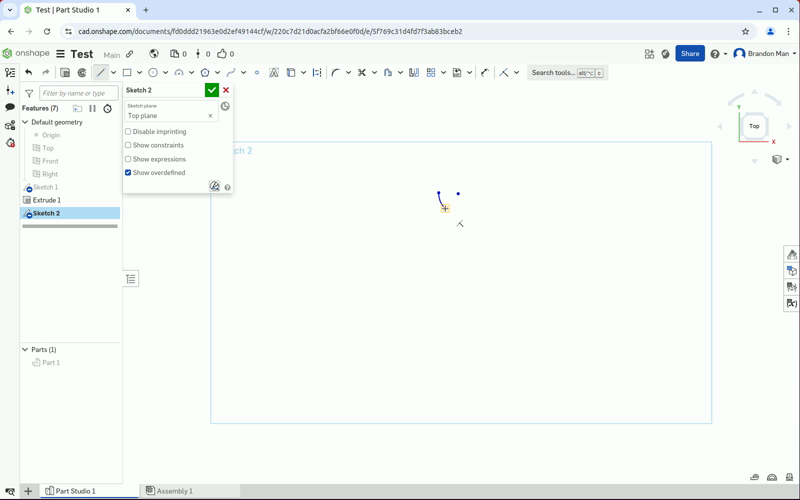
click(445, 208)
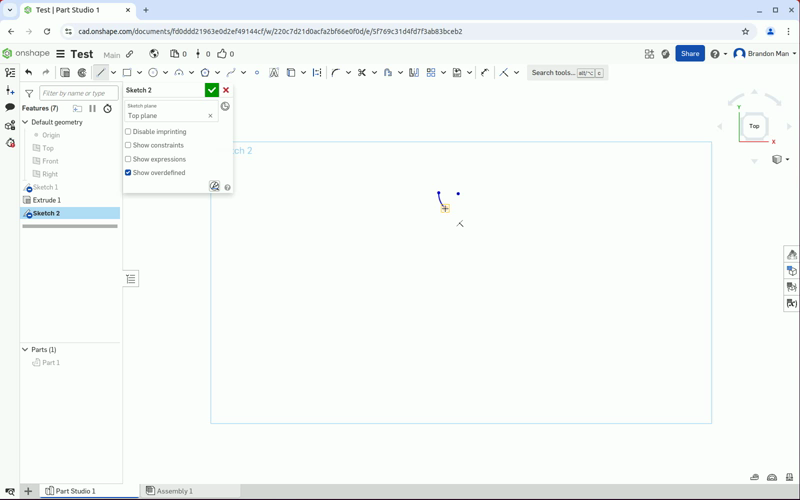
key_down(shift)
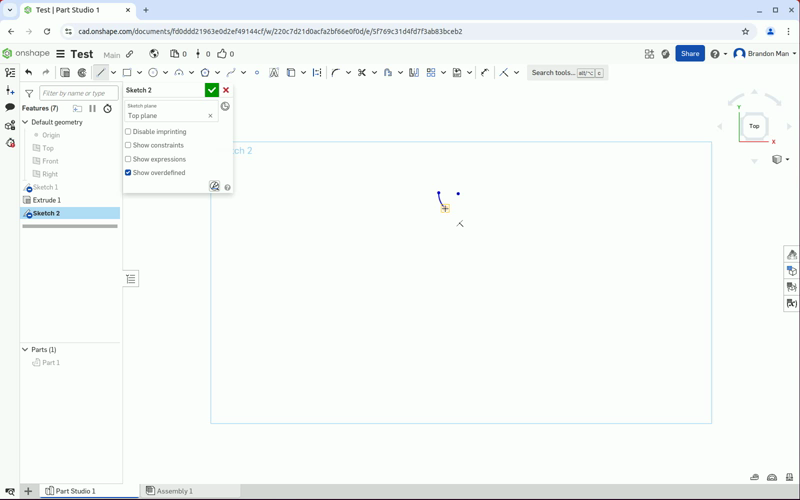
mouse_move(475, 208)
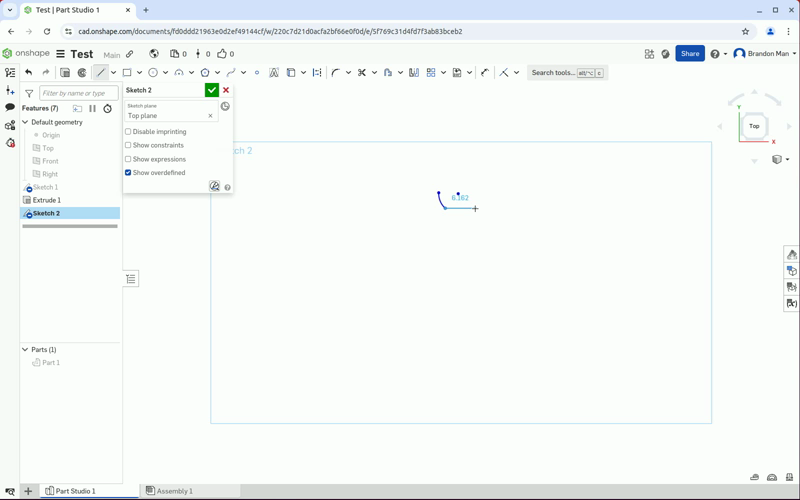
mouse_move(456, 219)
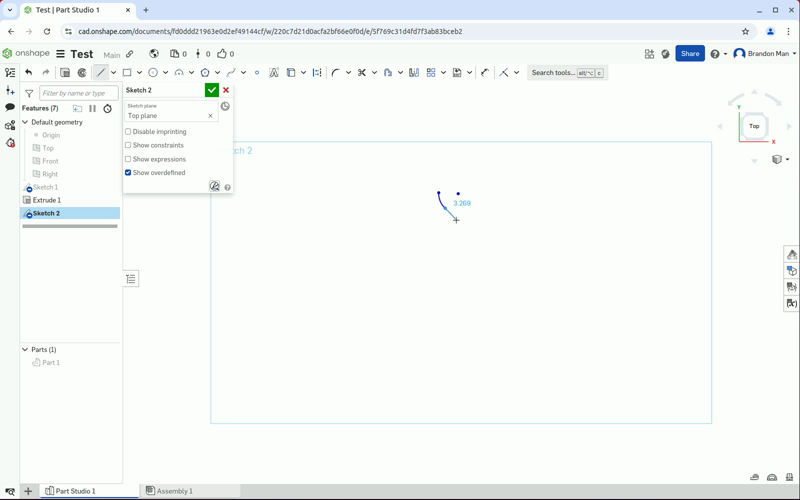
click(456, 219)
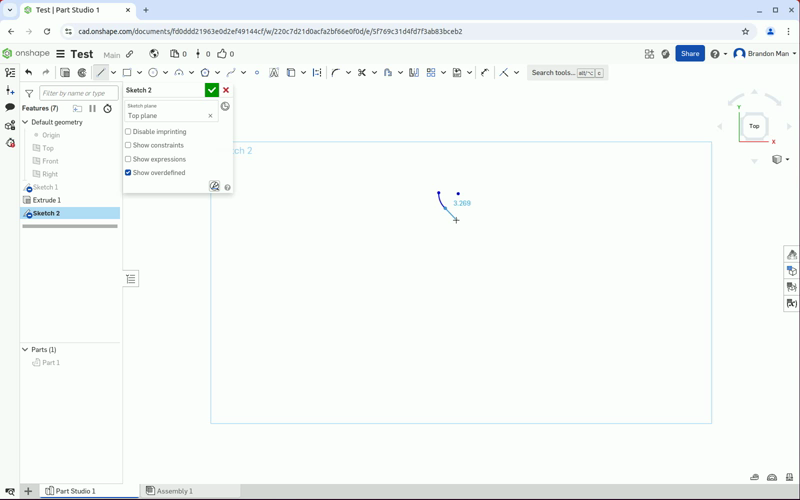
key_up(shift)
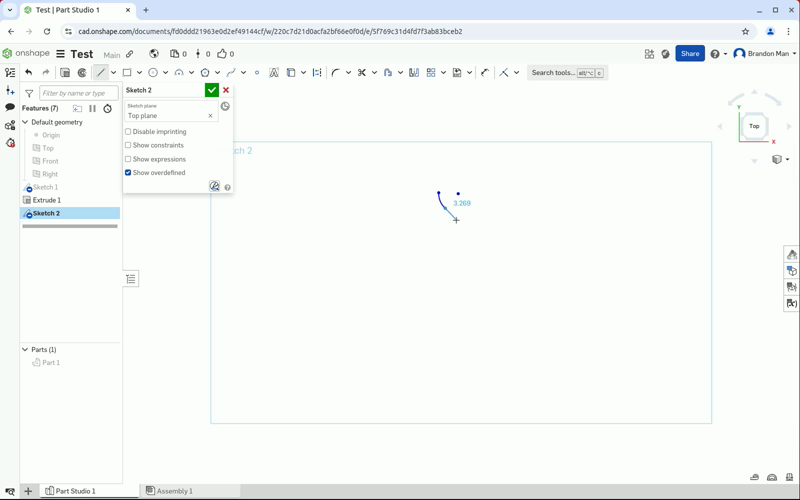
key(esc)
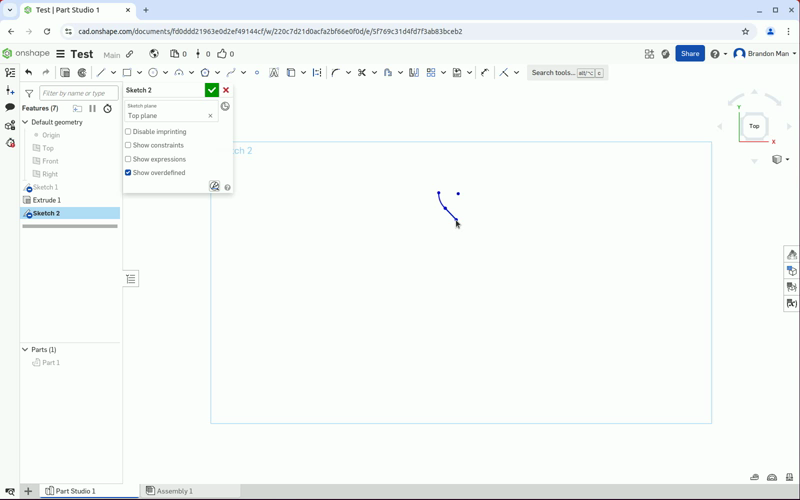
key(a)
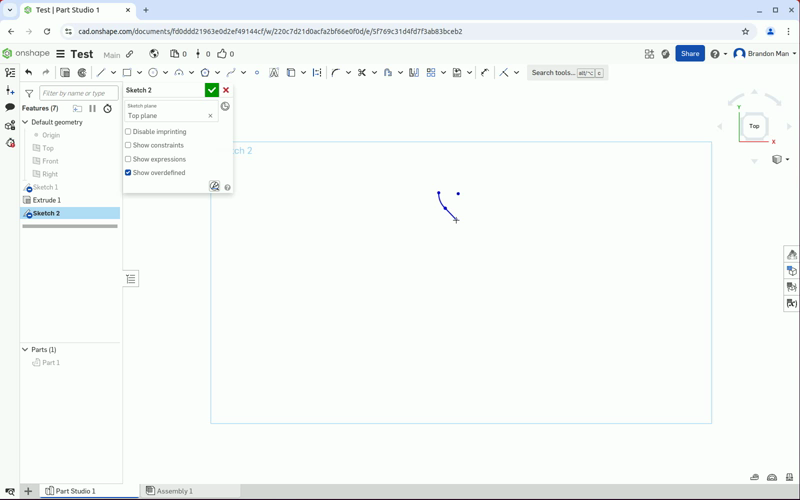
mouse_move(456, 219)
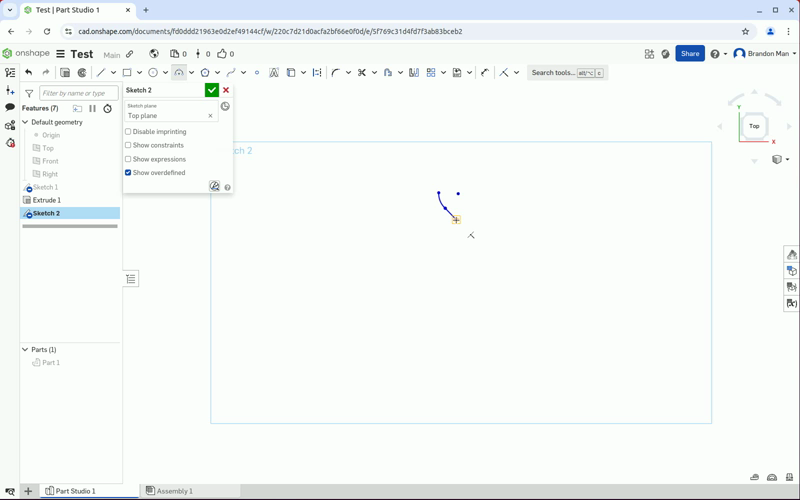
click(456, 219)
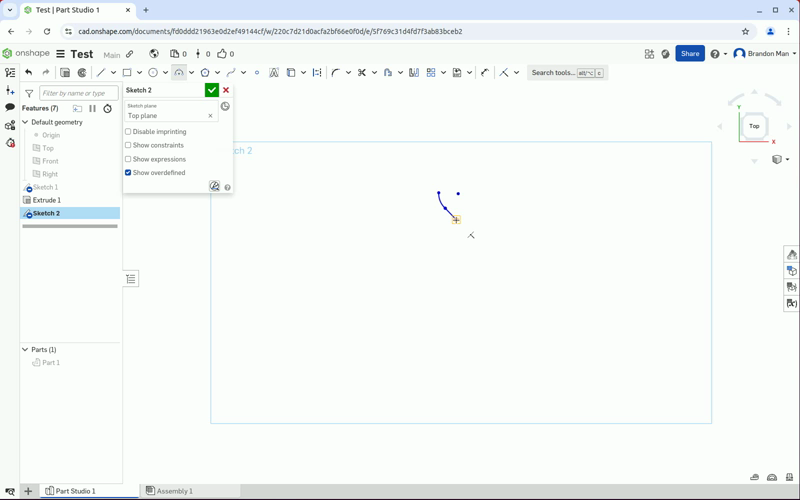
key_down(shift)
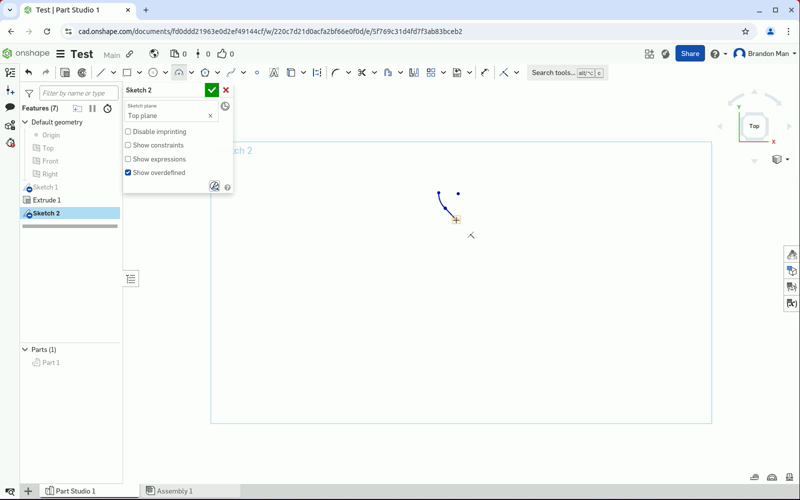
mouse_move(466, 219)
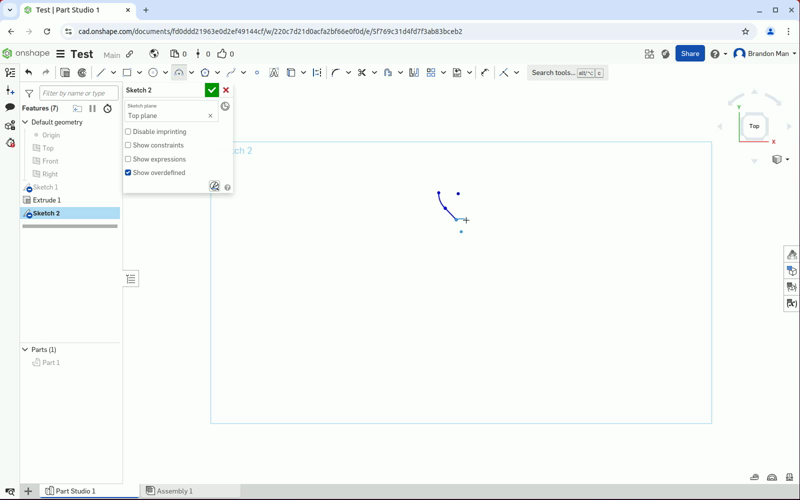
click(466, 219)
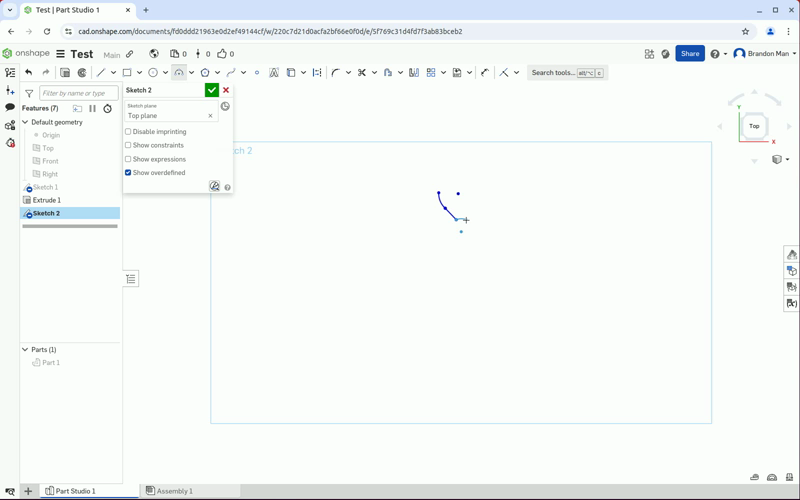
mouse_move(461, 221)
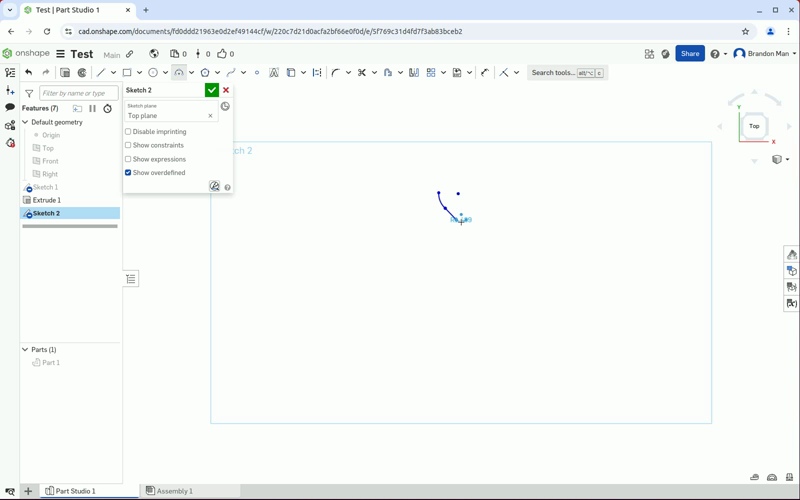
click(461, 221)
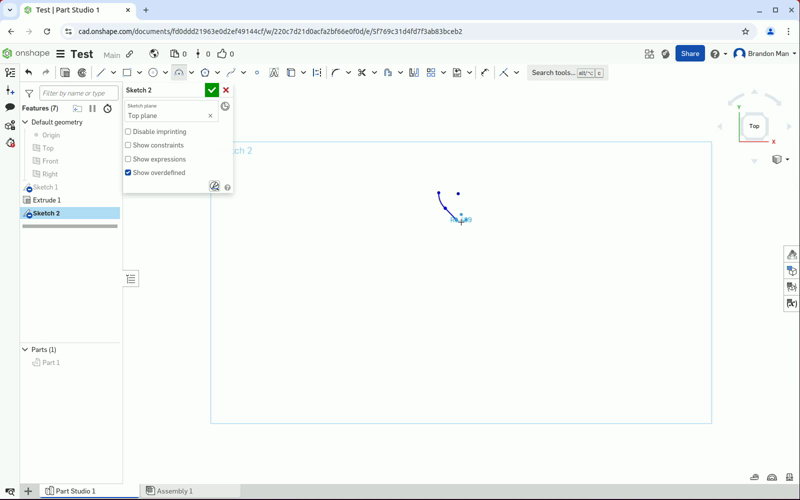
key_up(shift)
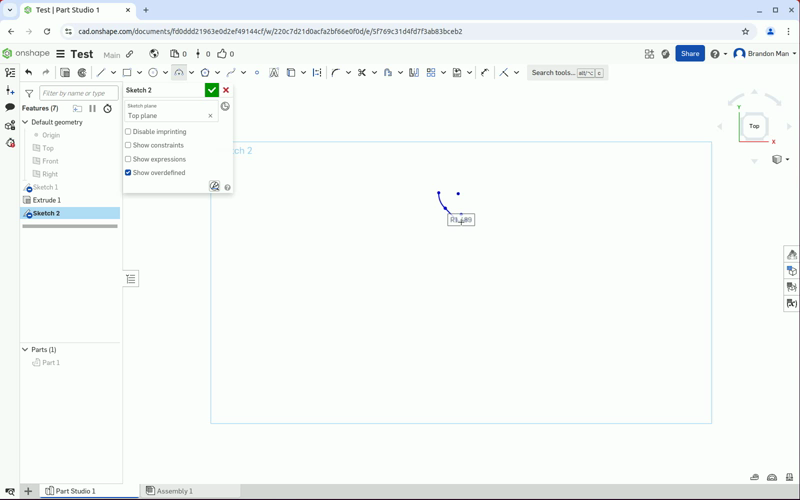
key(esc)
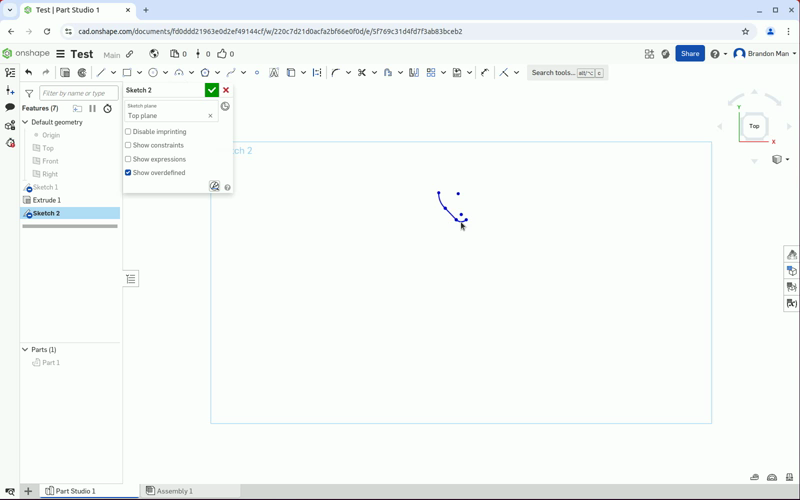
key(l)
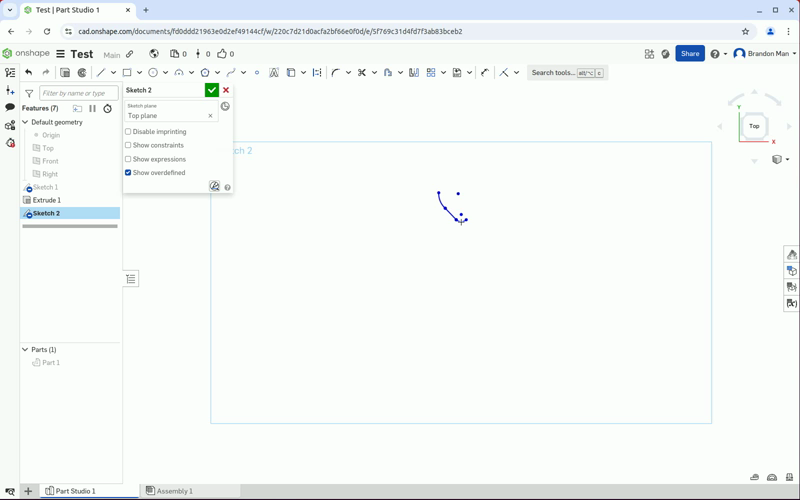
mouse_move(466, 219)
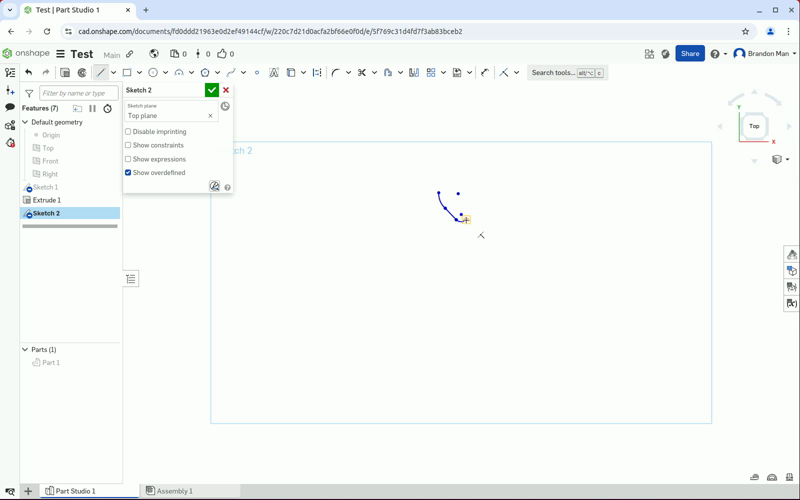
click(466, 219)
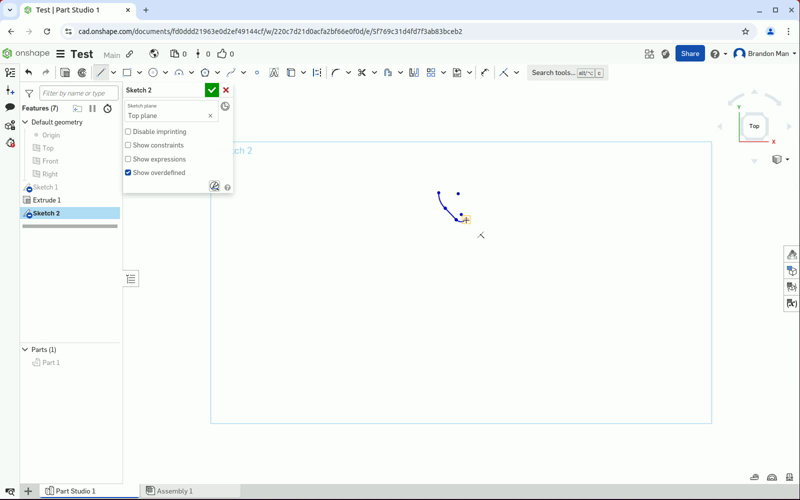
key_down(shift)
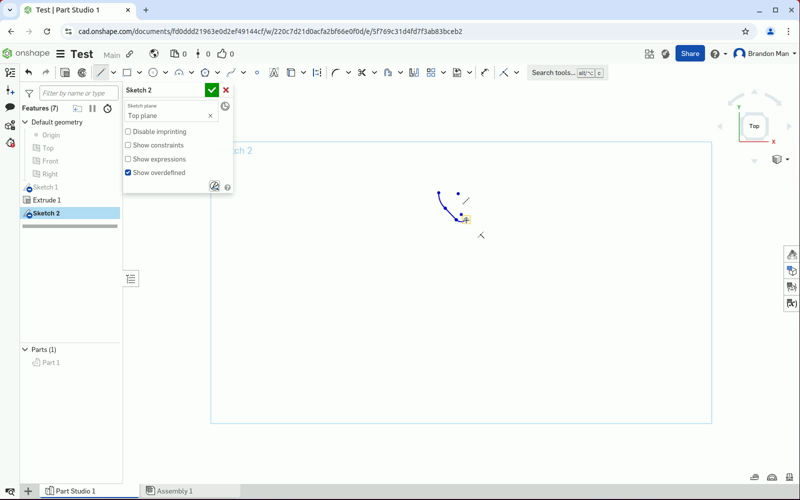
mouse_move(496, 219)
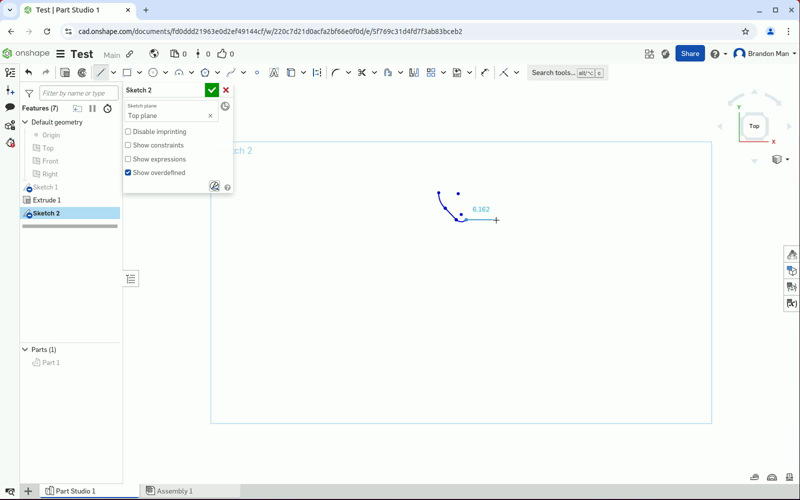
mouse_move(477, 208)
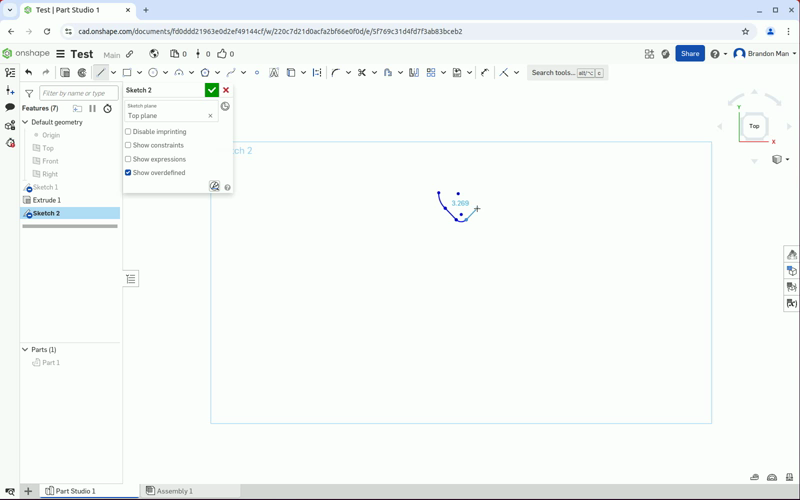
click(477, 208)
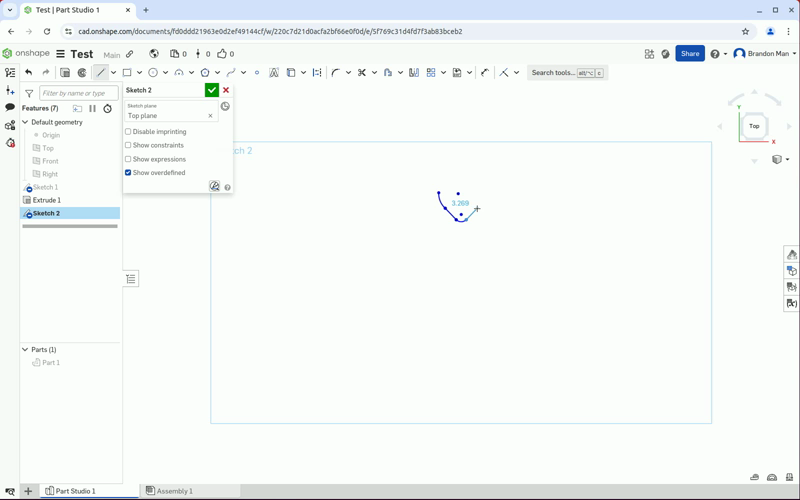
key_up(shift)
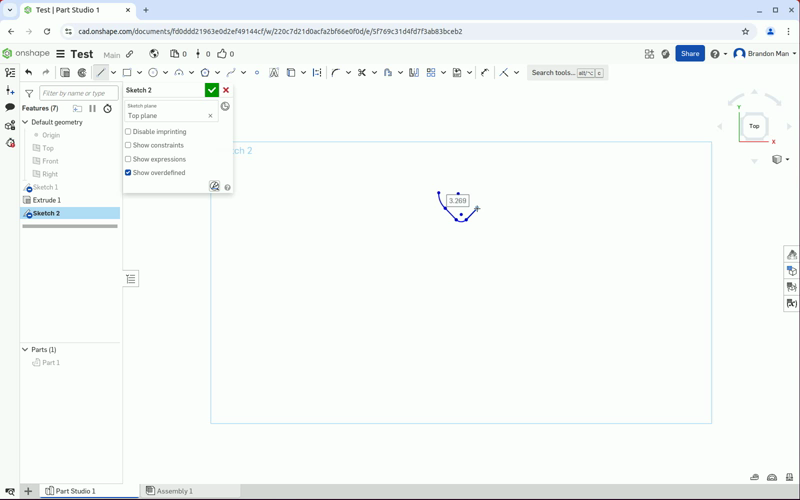
key(esc)
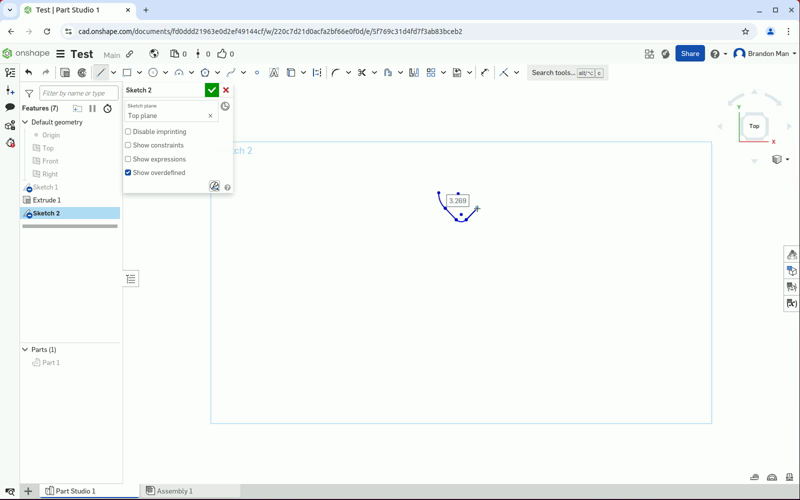
key(a)
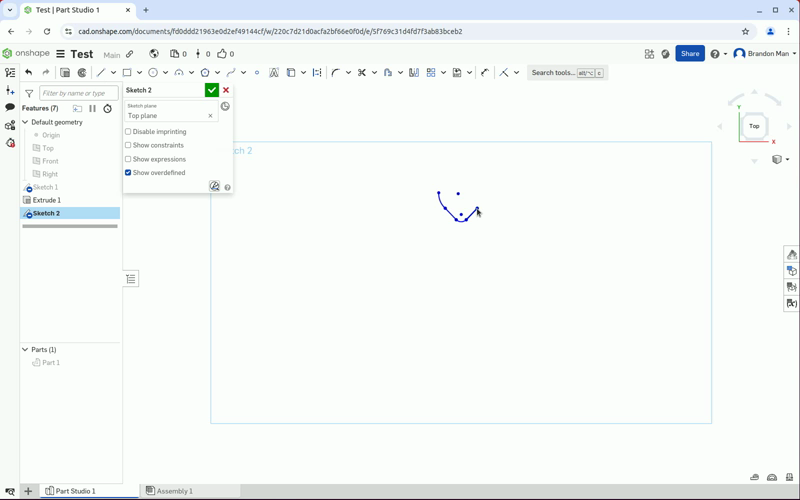
mouse_move(477, 208)
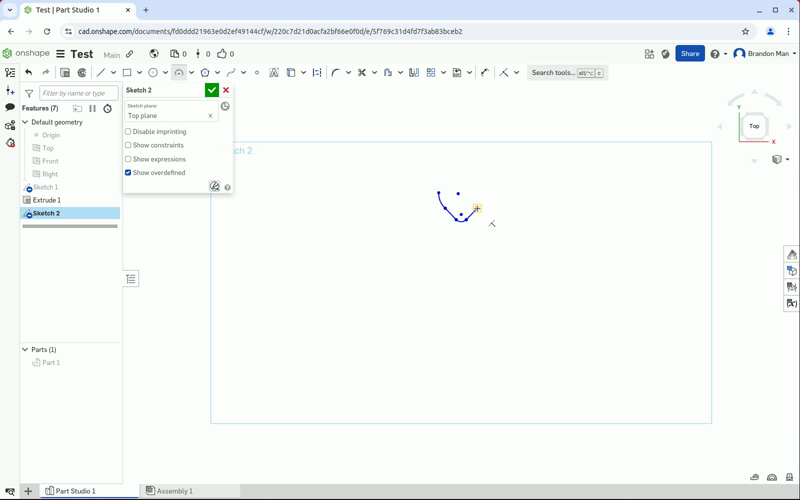
click(477, 208)
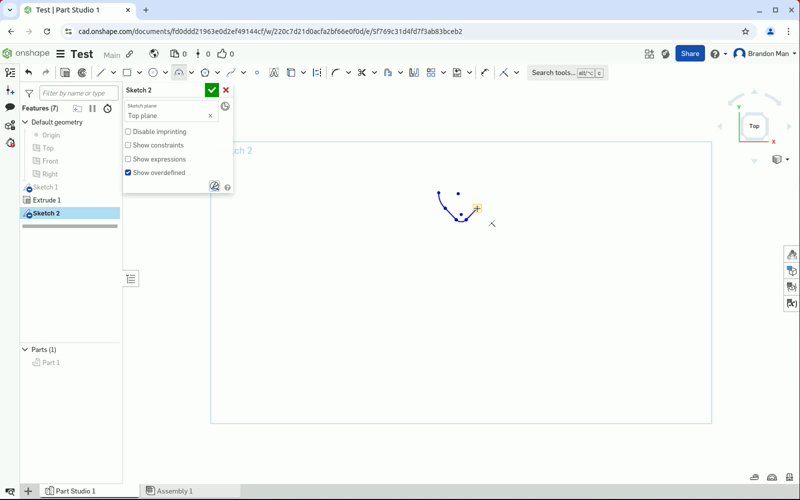
key_down(shift)
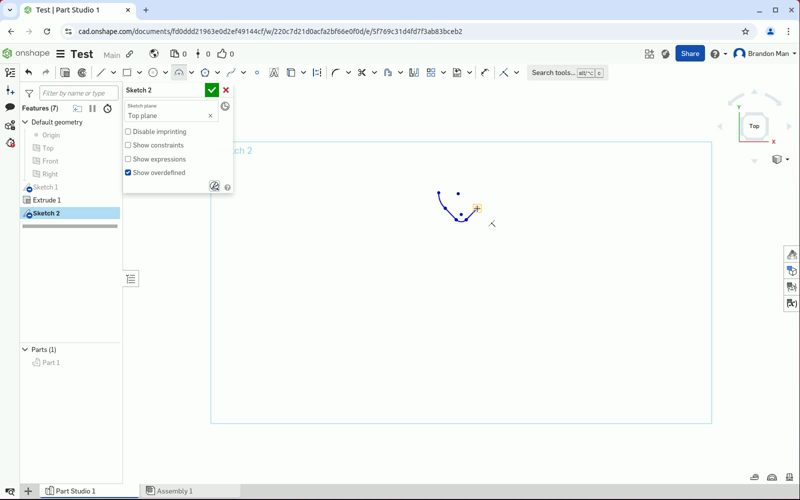
mouse_move(483, 192)
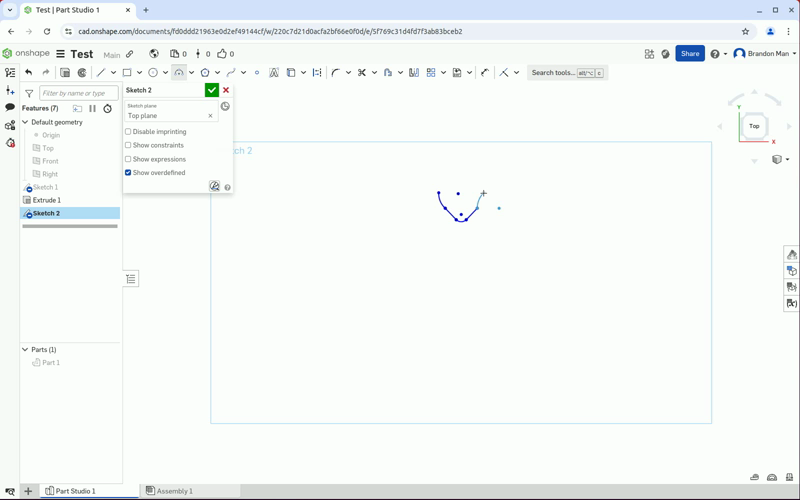
click(483, 192)
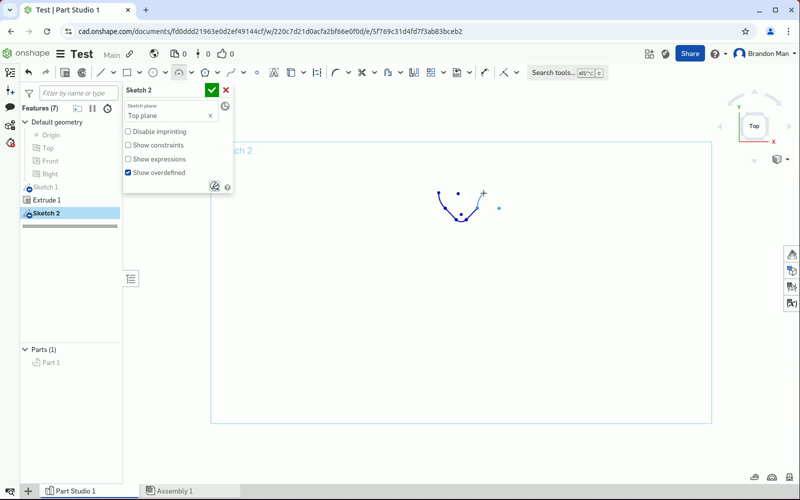
mouse_move(482, 201)
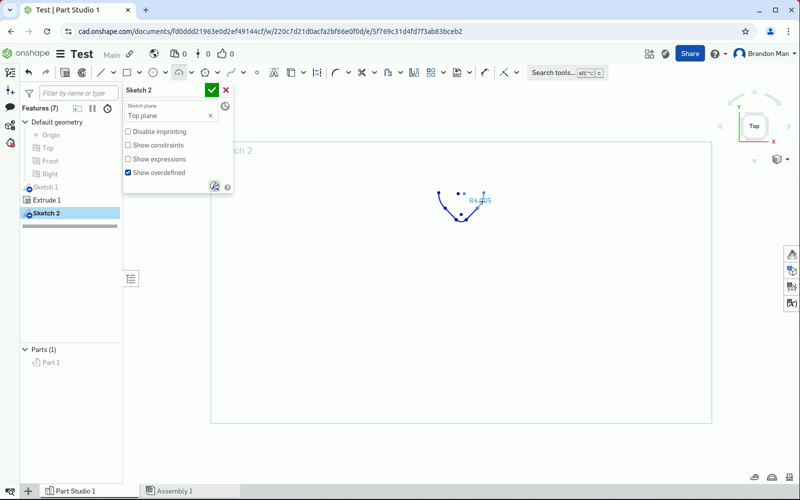
click(482, 201)
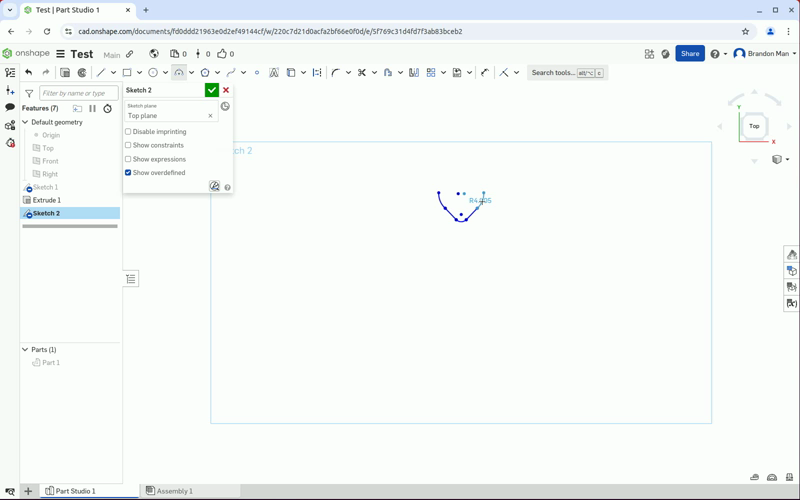
key_up(shift)
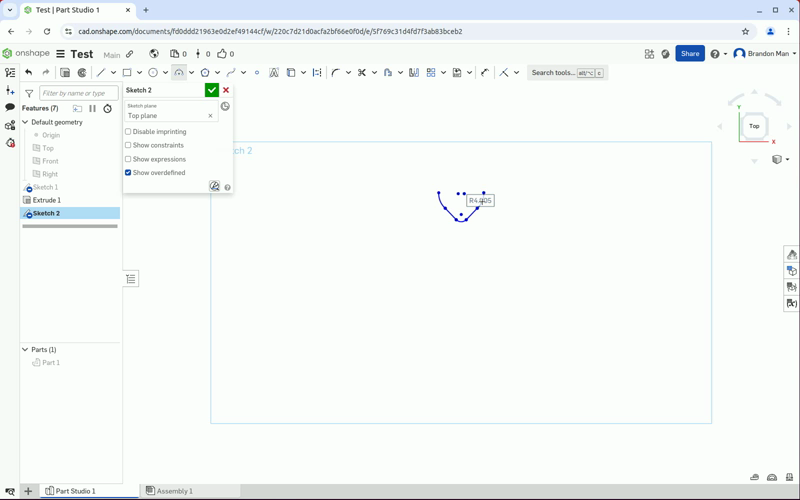
key(esc)
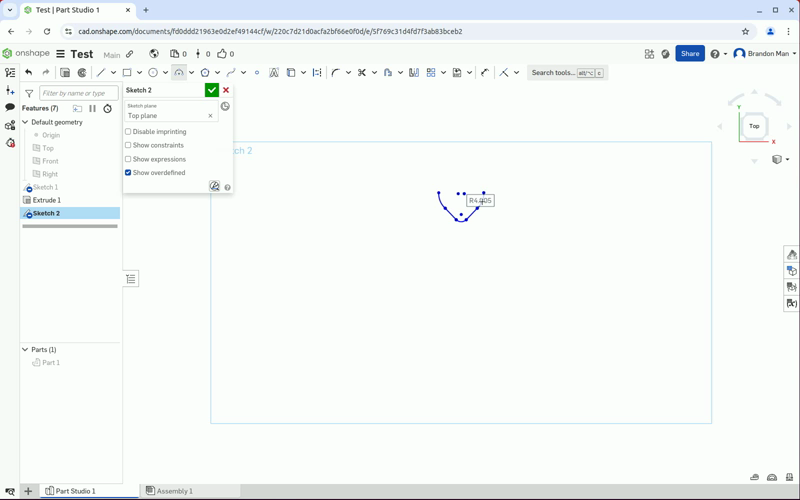
key(l)
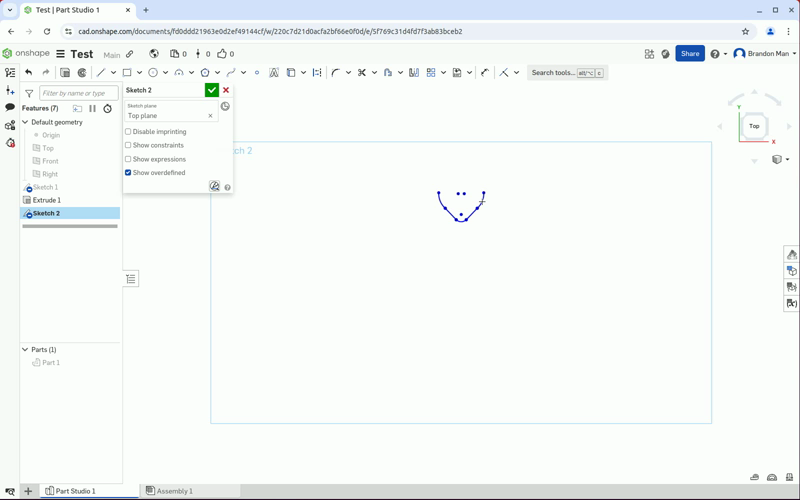
mouse_move(483, 192)
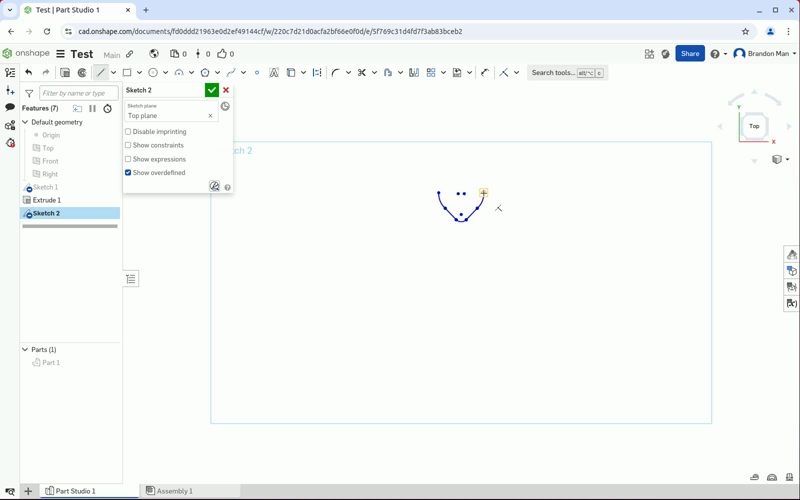
click(483, 192)
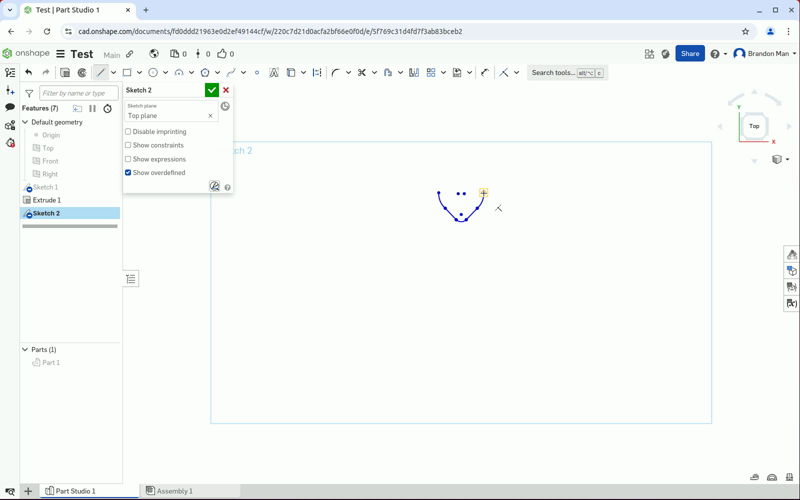
key_down(shift)
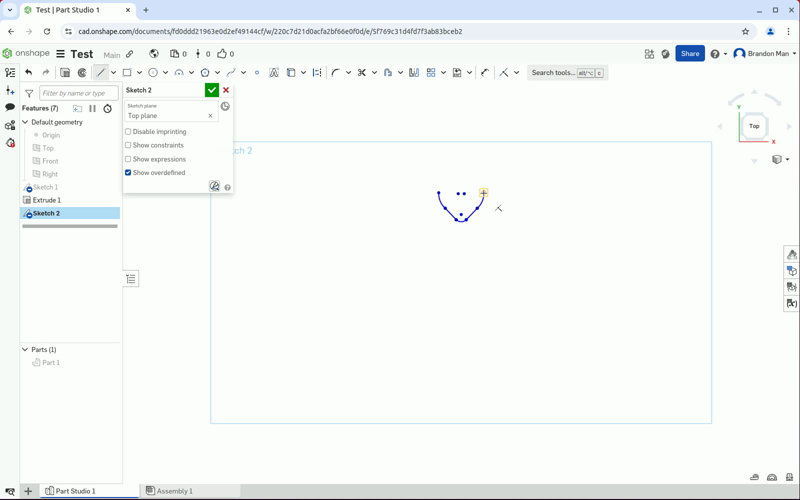
mouse_move(513, 192)
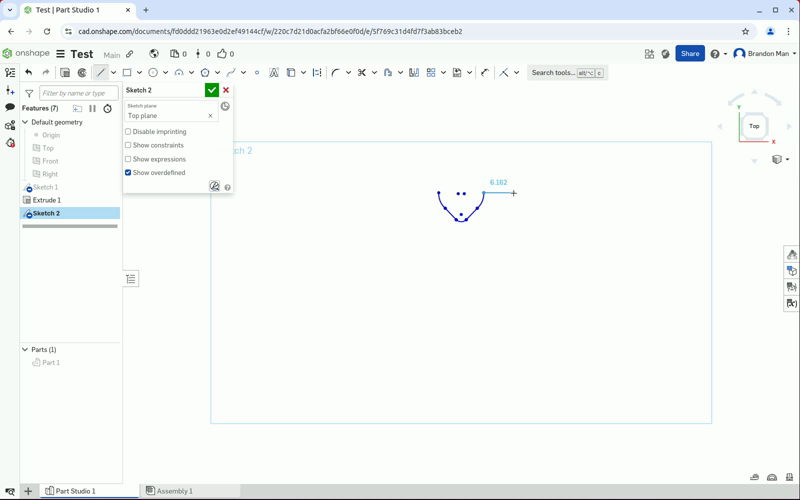
mouse_move(482, 187)
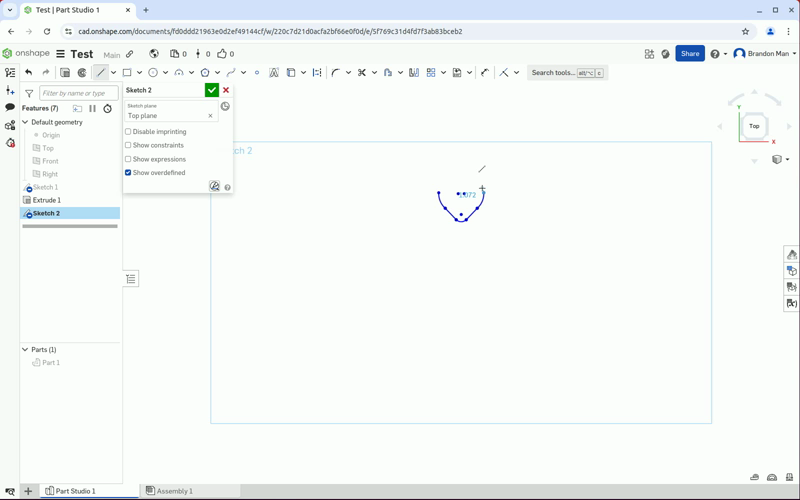
scroll(6)
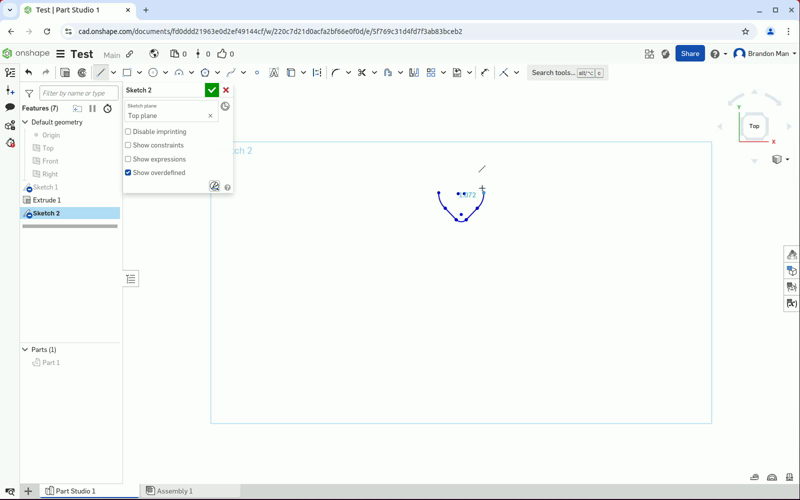
scroll(6)
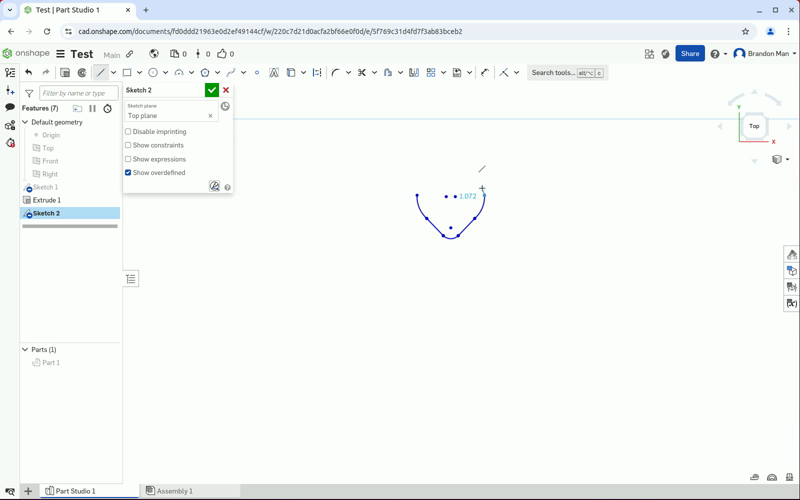
scroll(6)
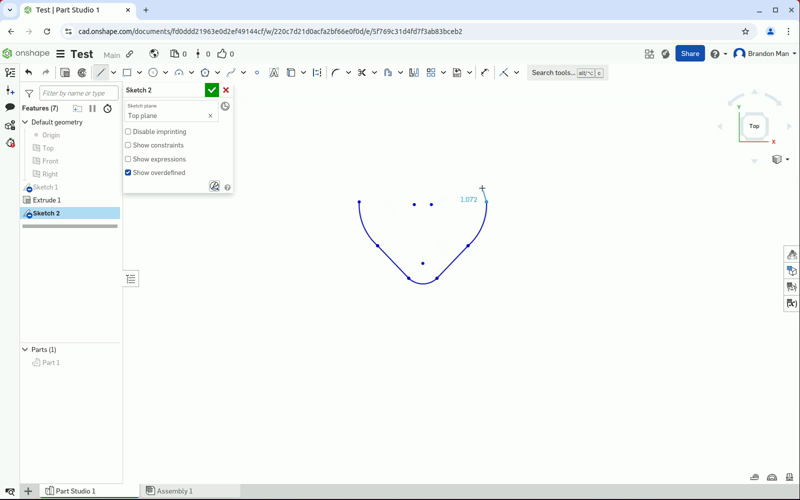
scroll(6)
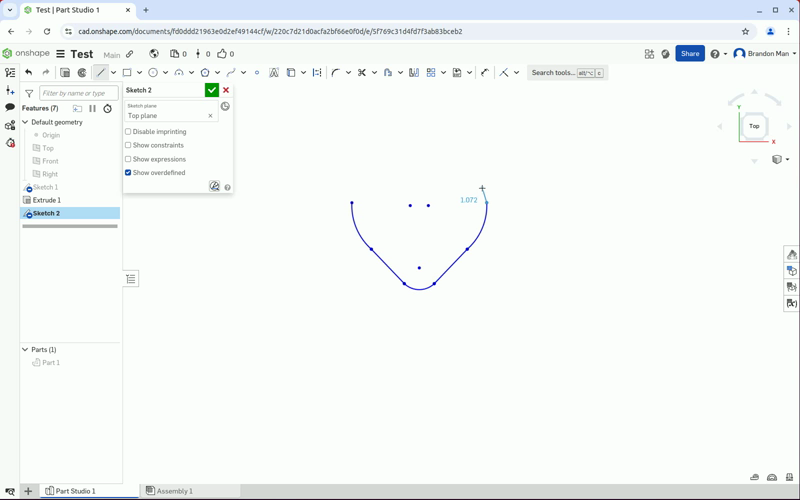
scroll(6)
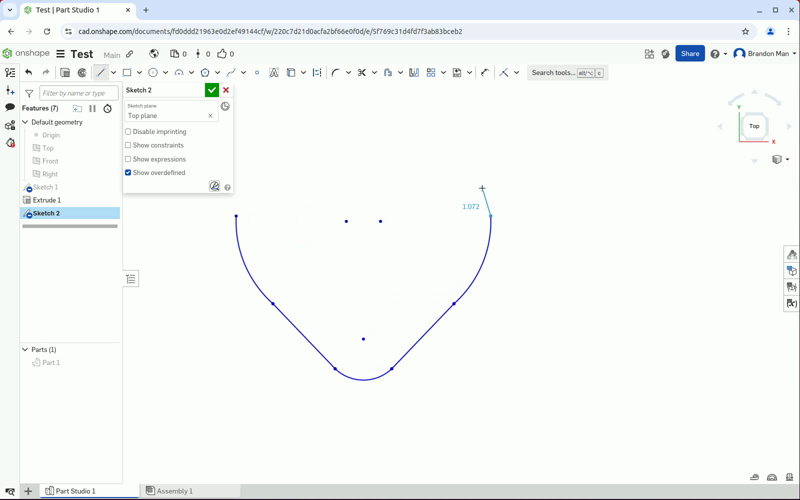
scroll(6)
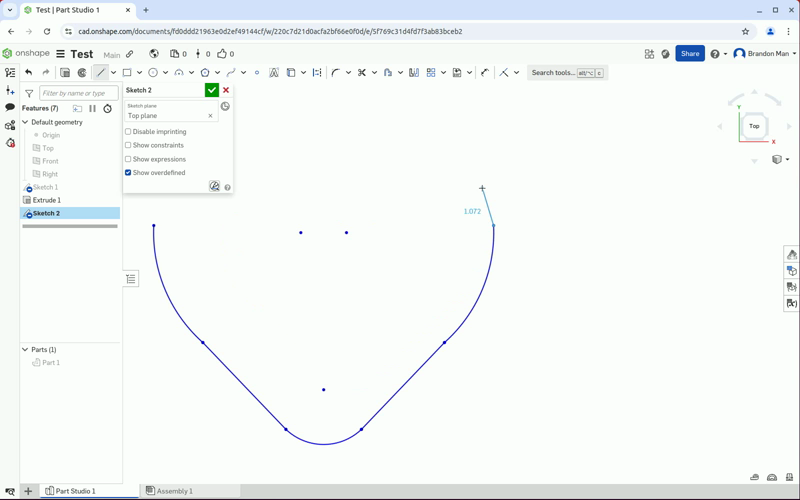
scroll(6)
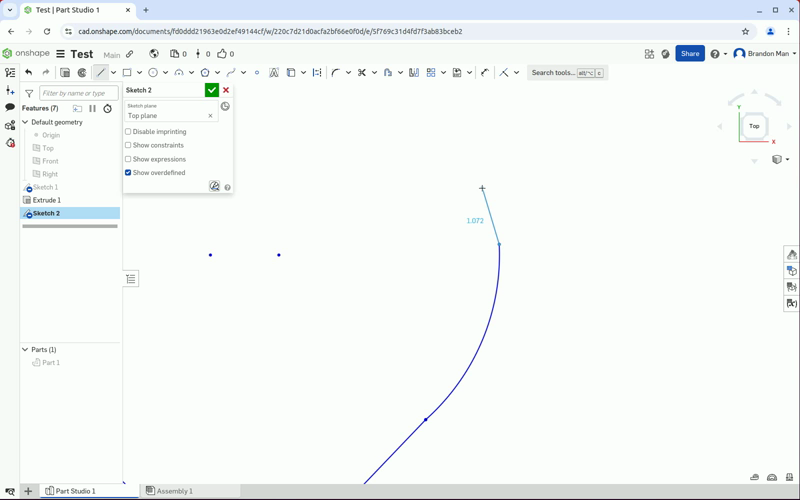
click(482, 187)
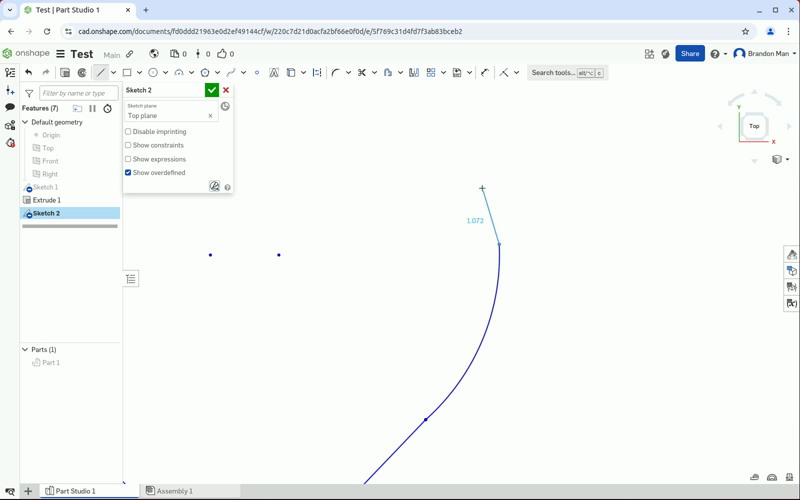
scroll(-6)
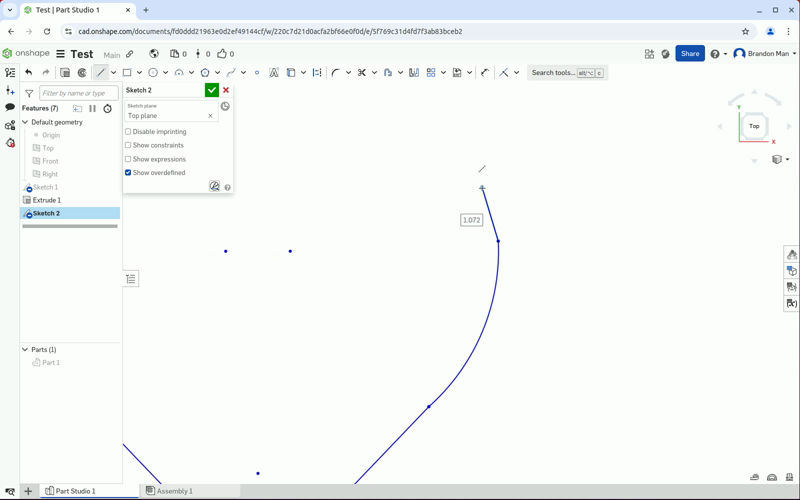
scroll(-6)
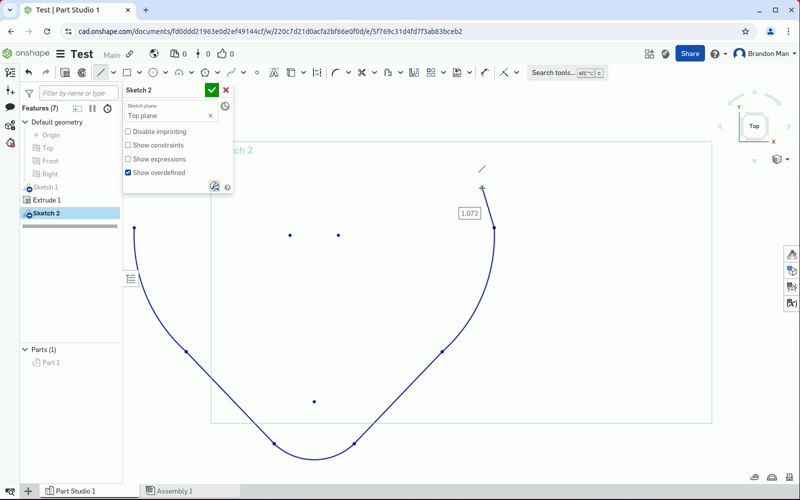
scroll(-6)
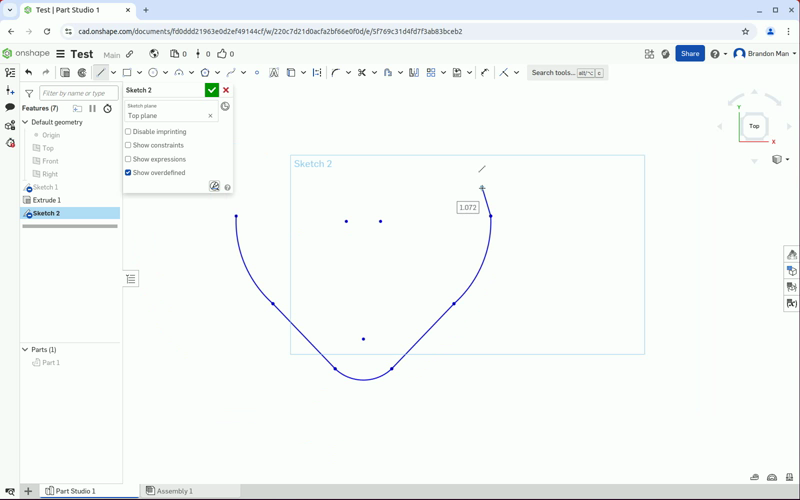
scroll(-6)
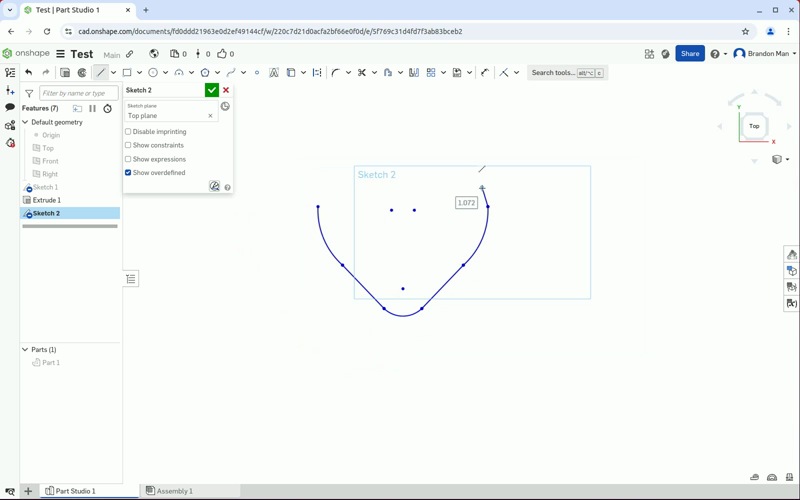
scroll(-6)
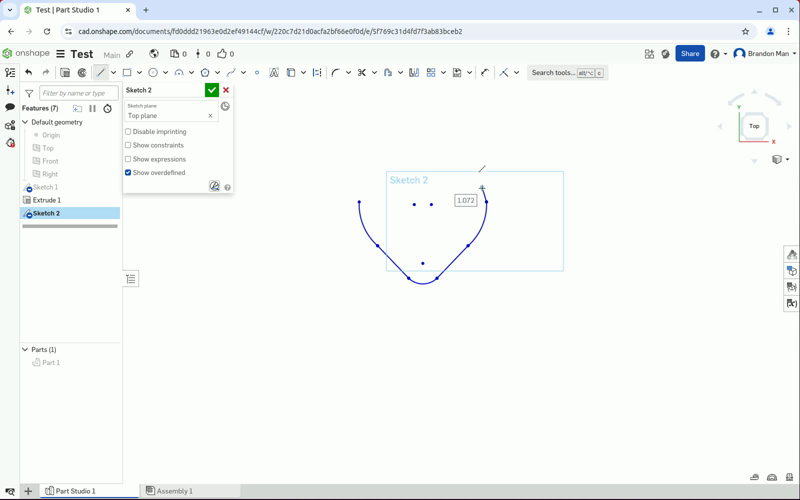
scroll(-6)
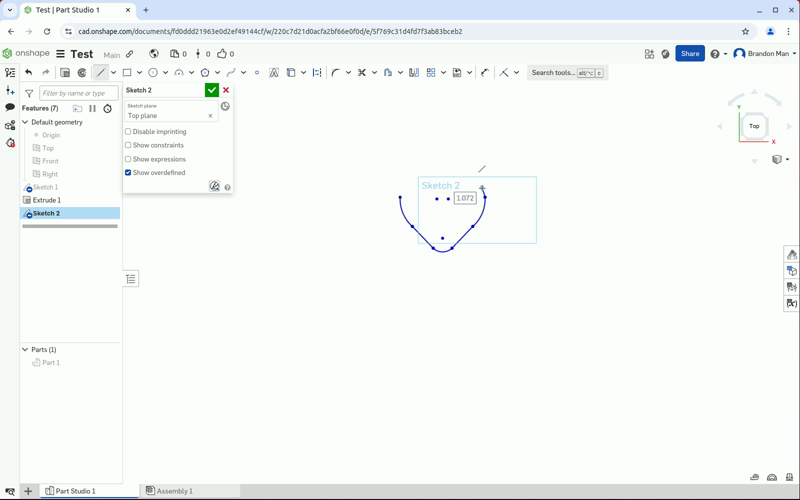
scroll(-6)
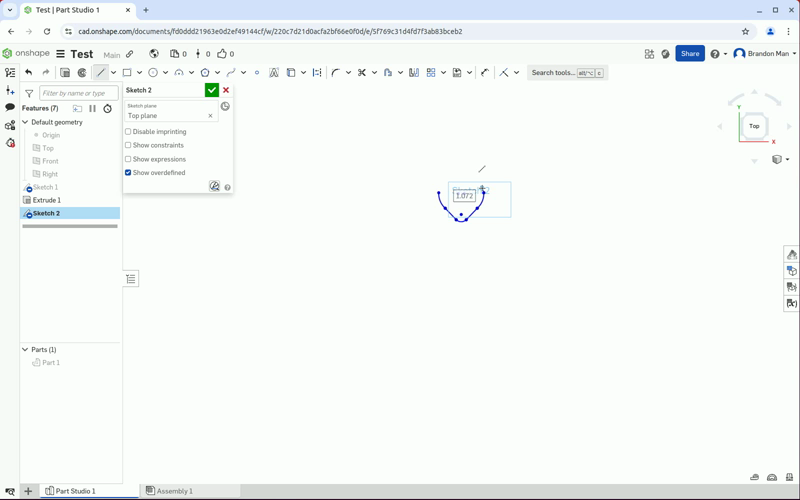
key_up(shift)
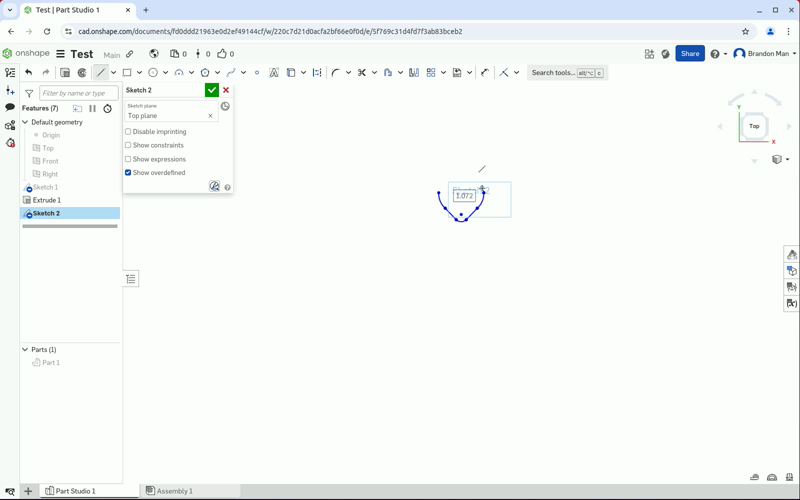
key(esc)
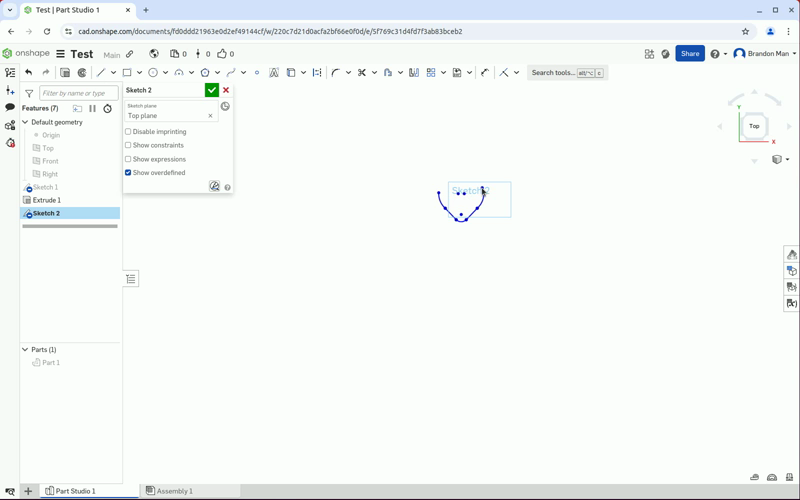
key(a)
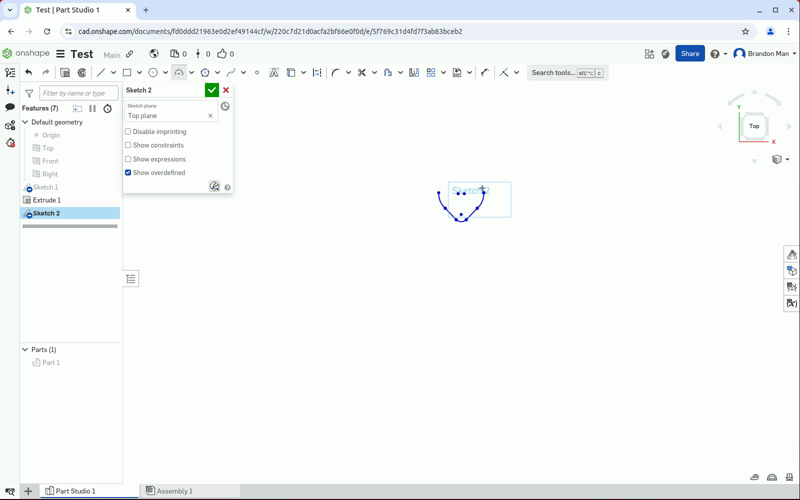
mouse_move(482, 187)
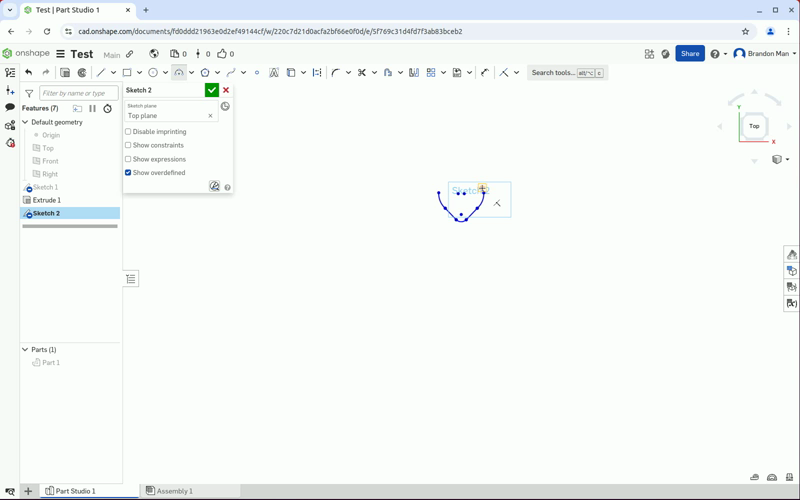
click(482, 187)
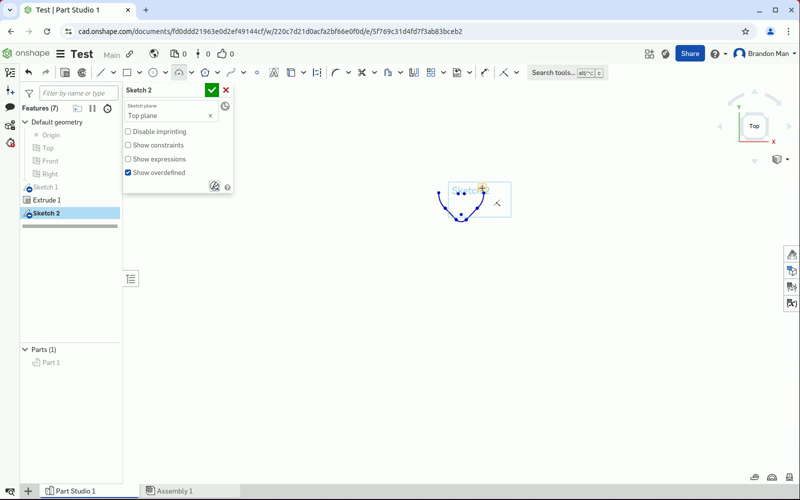
key_down(shift)
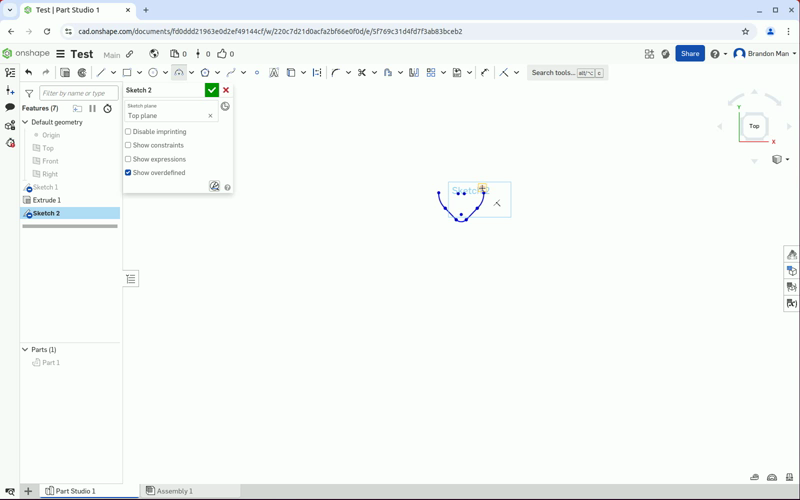
mouse_move(440, 187)
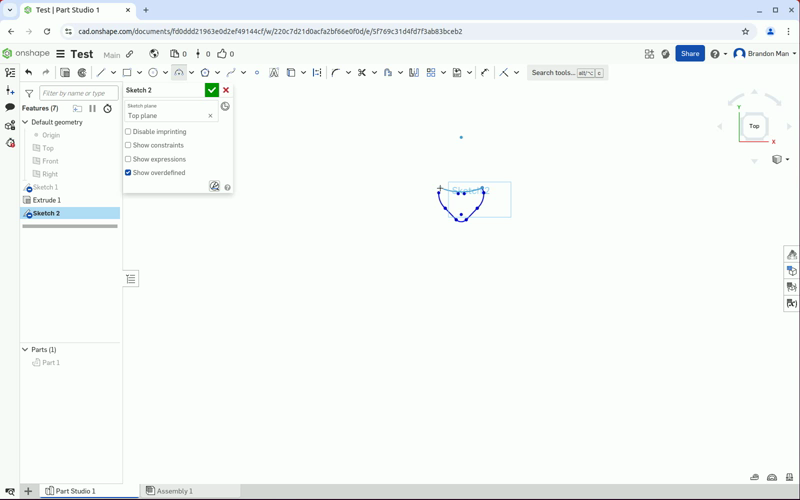
click(440, 187)
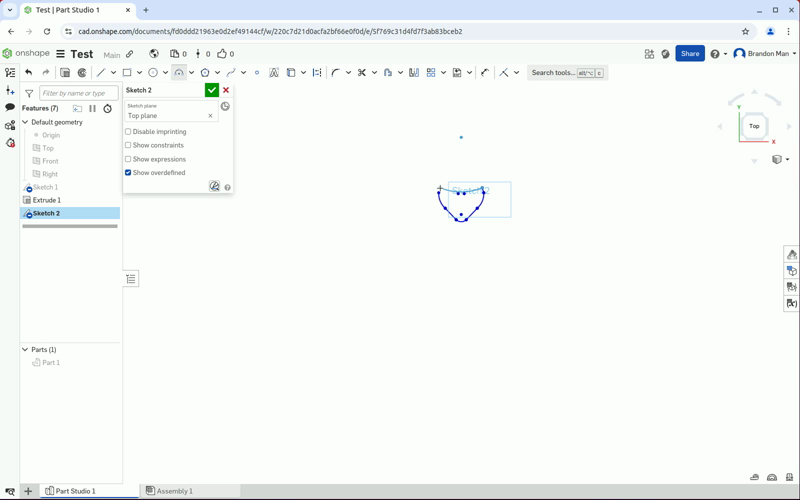
mouse_move(461, 170)
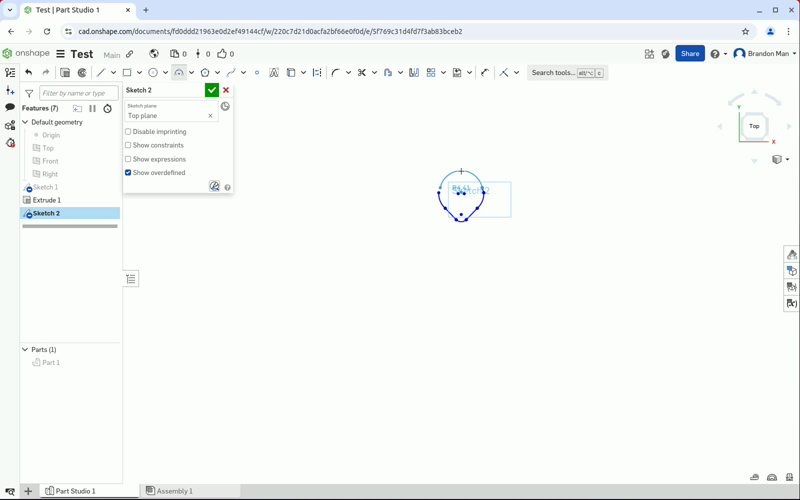
click(461, 170)
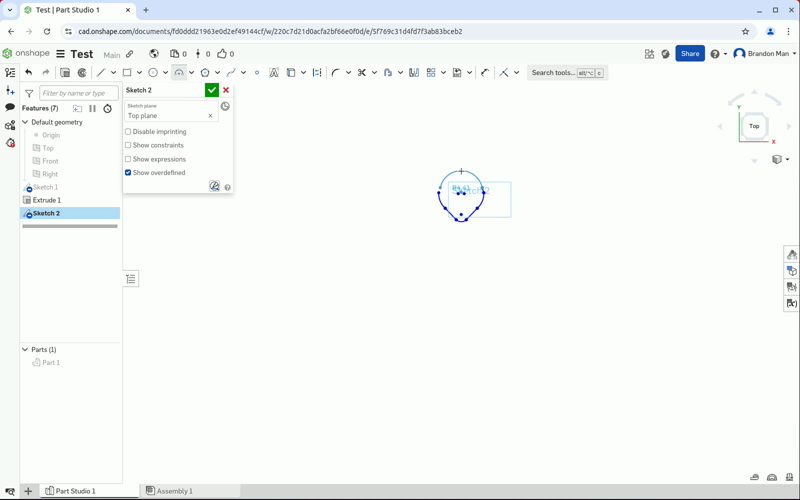
key_up(shift)
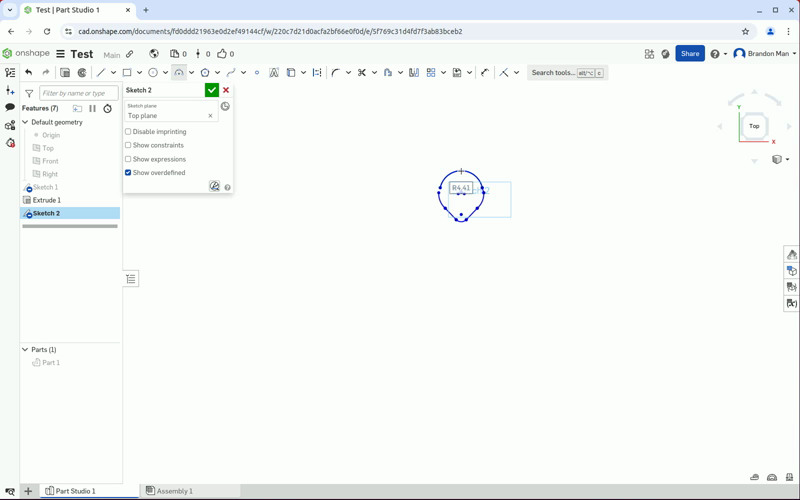
key(esc)
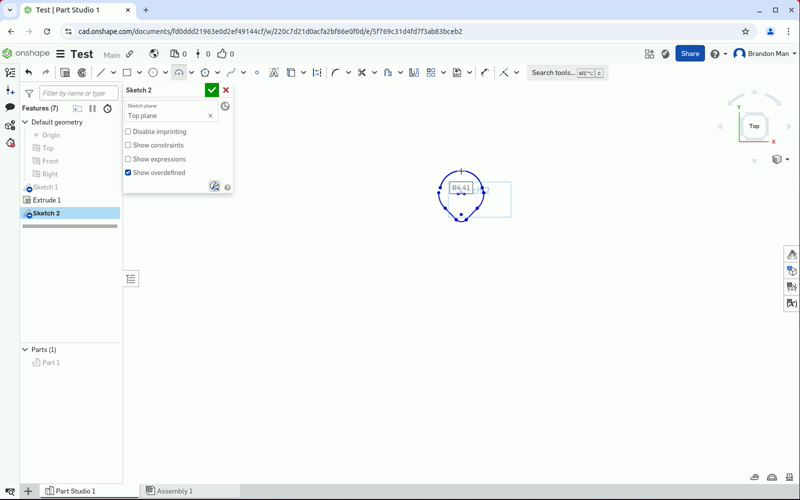
key(l)
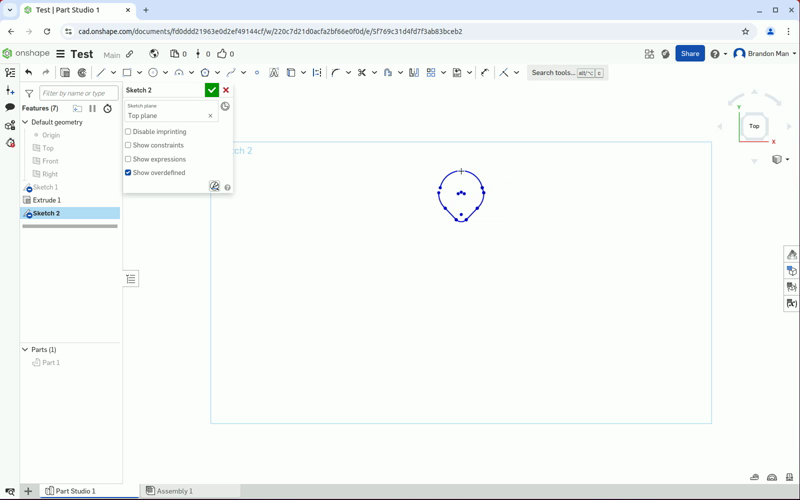
mouse_move(440, 187)
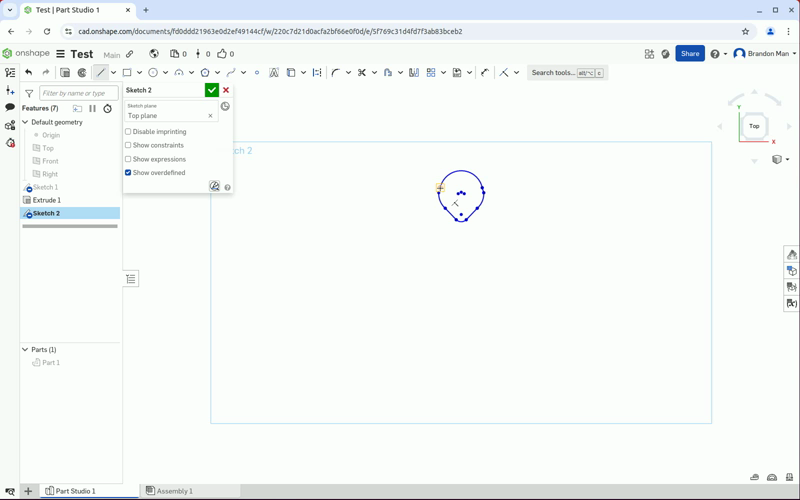
click(440, 187)
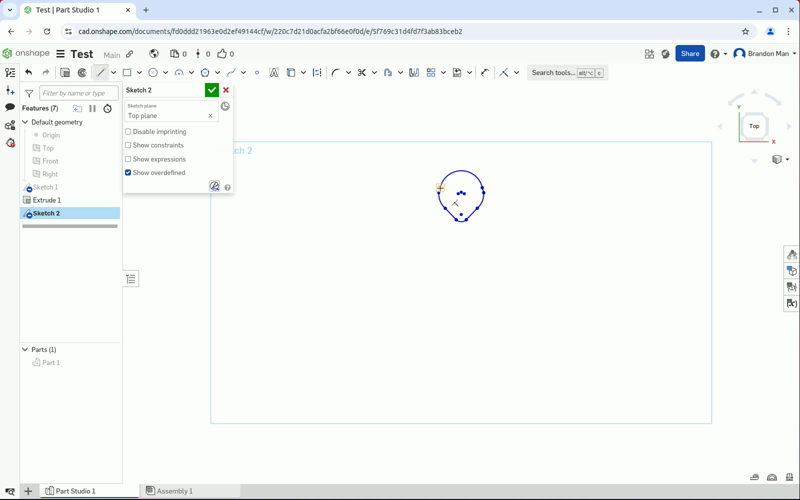
mouse_move(470, 187)
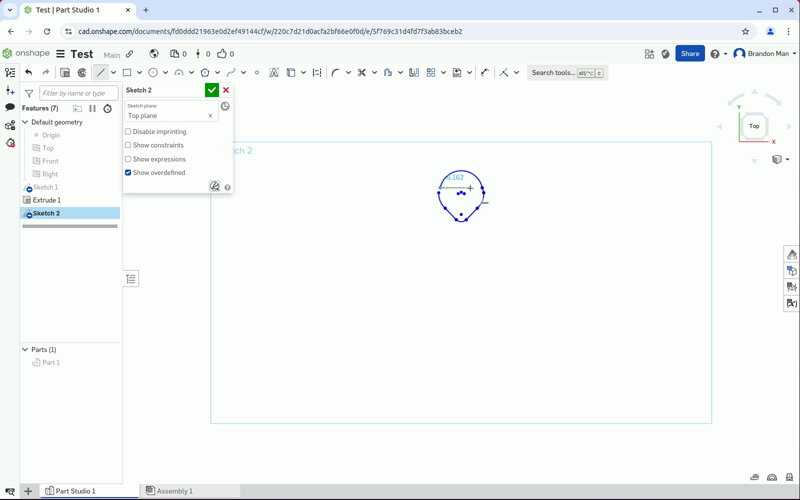
key_down(shift)
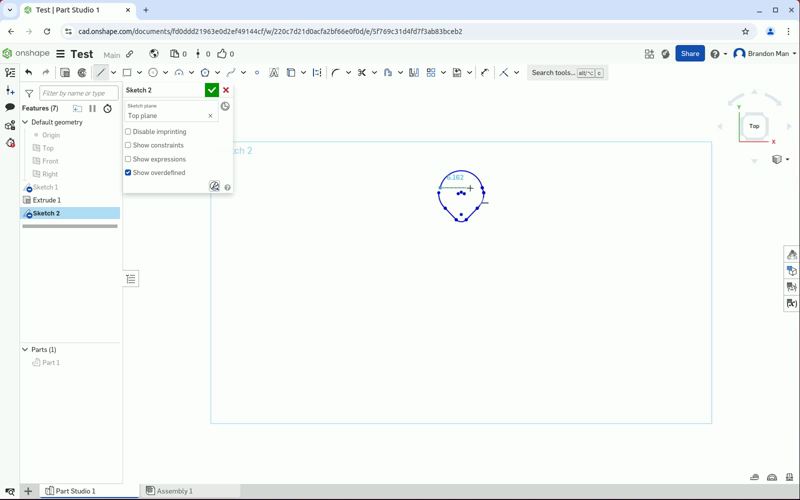
mouse_move(438, 192)
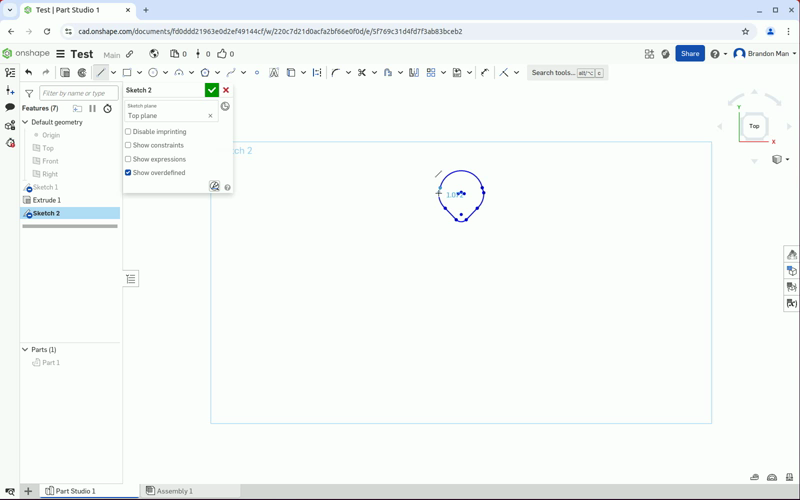
scroll(6)
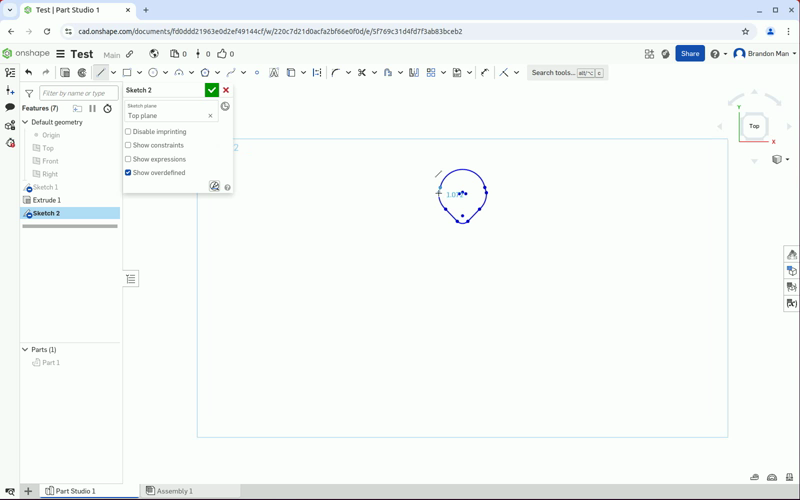
scroll(6)
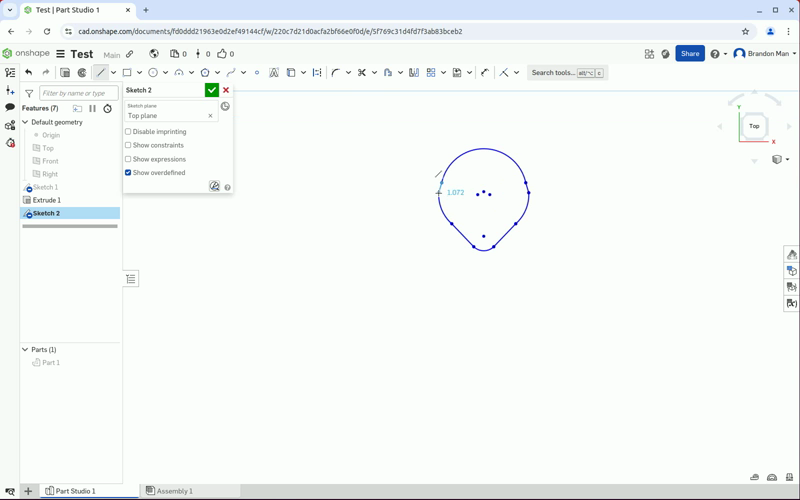
scroll(6)
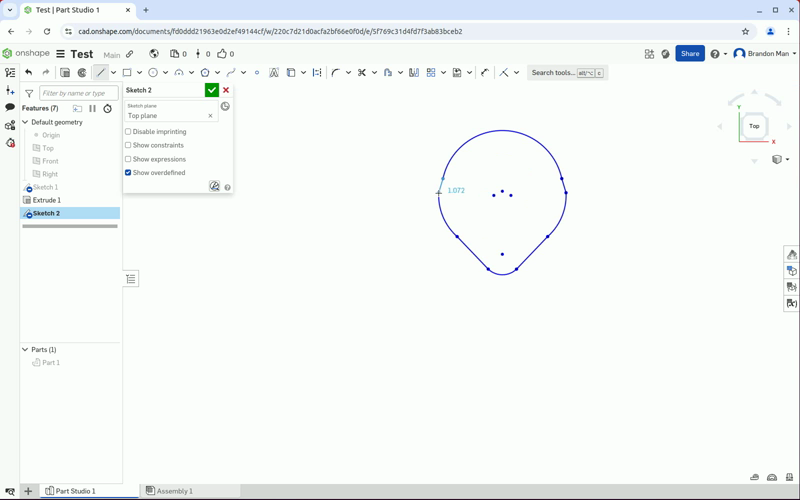
scroll(6)
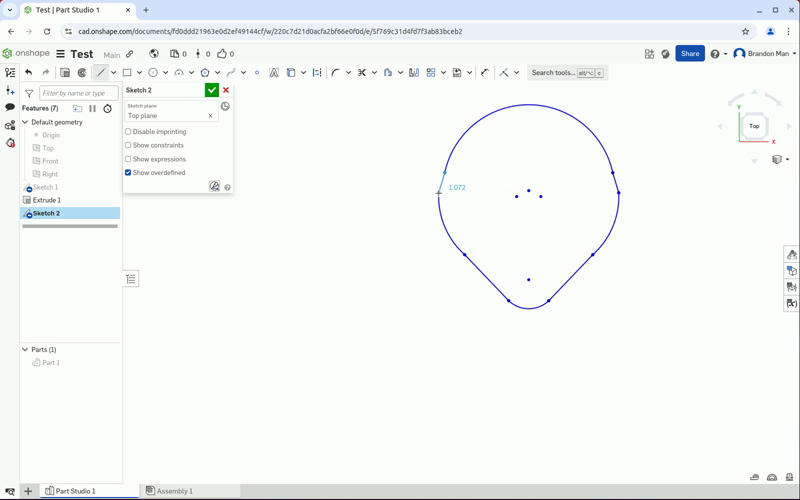
scroll(6)
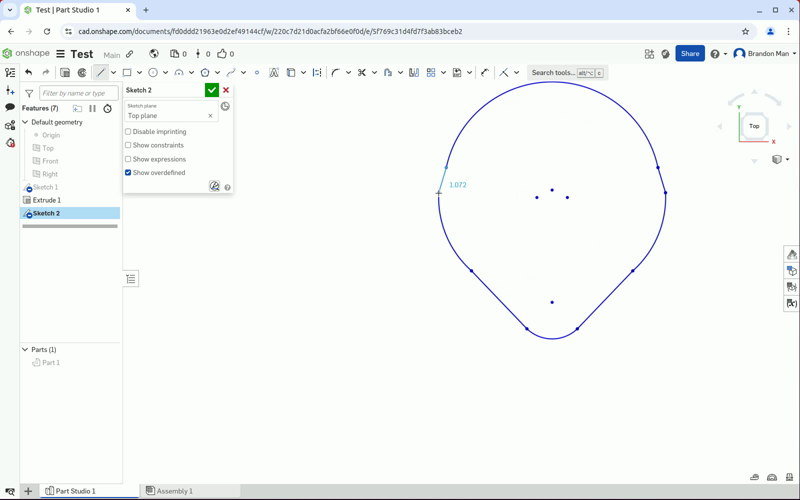
scroll(6)
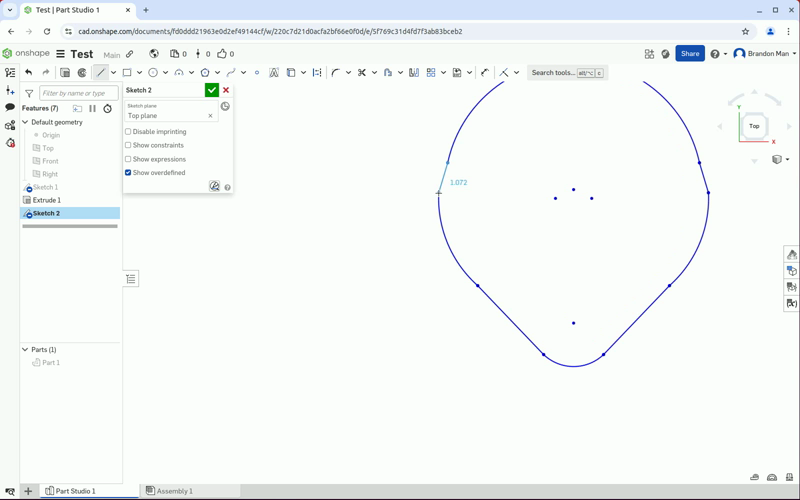
scroll(6)
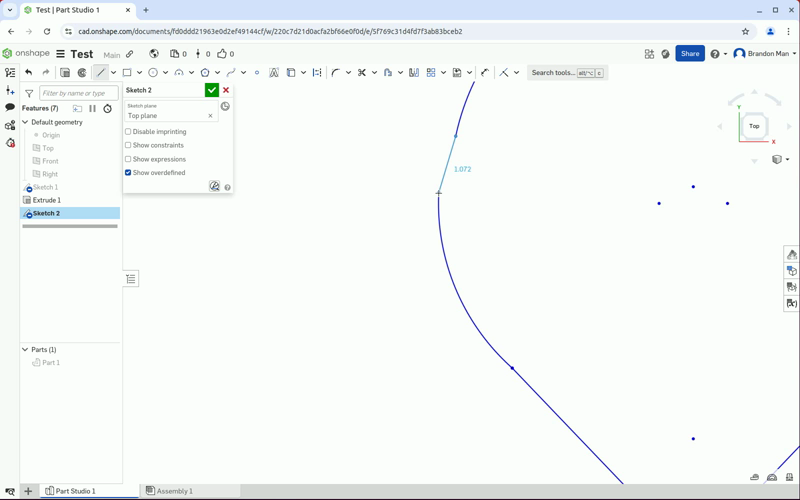
key_up(shift)
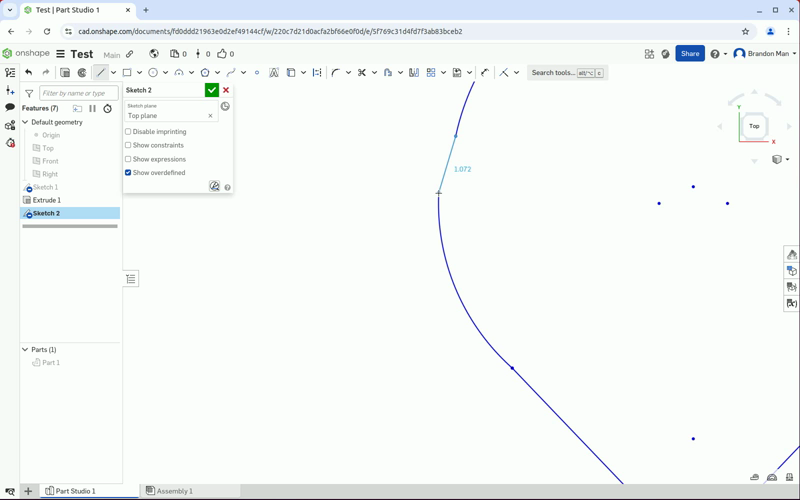
click(438, 192)
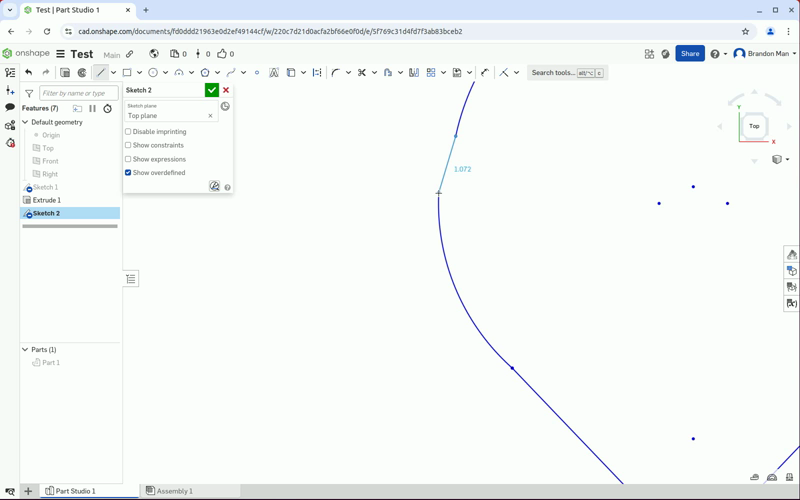
scroll(-6)
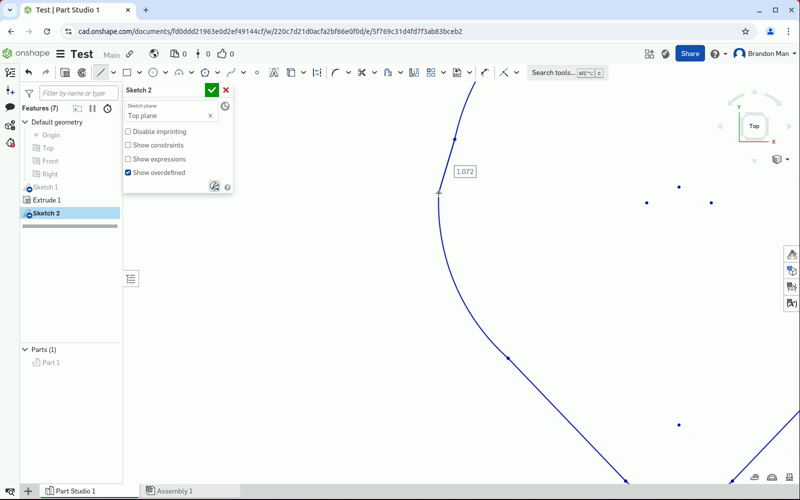
scroll(-6)
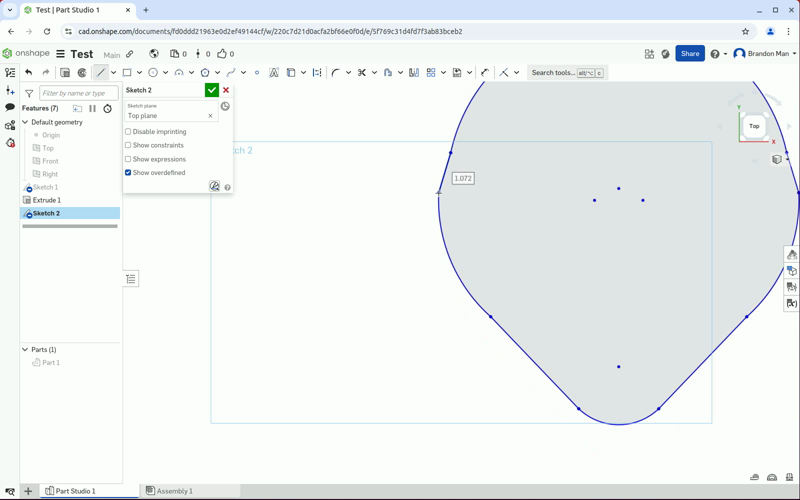
scroll(-6)
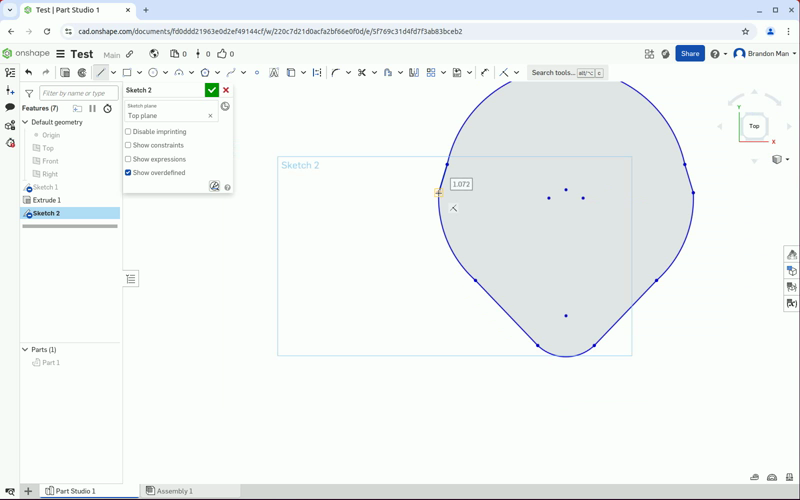
scroll(-6)
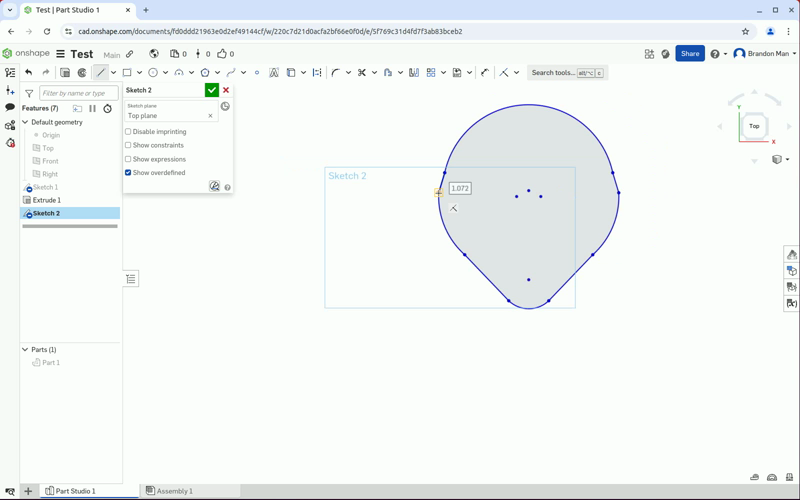
scroll(-6)
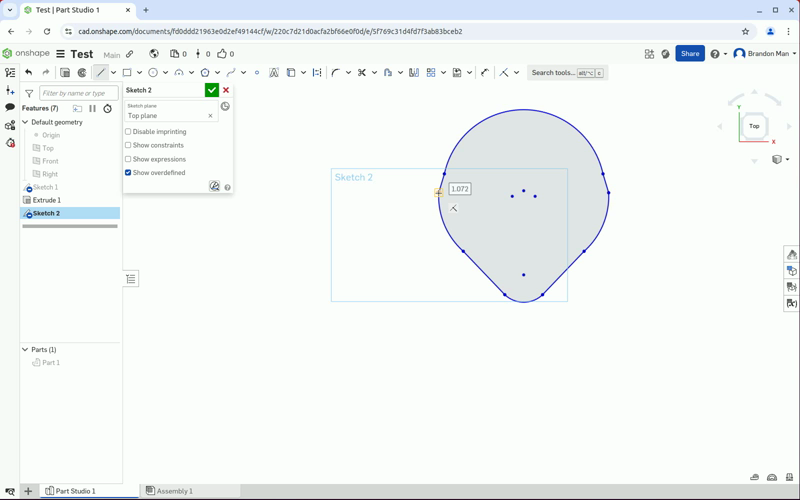
scroll(-6)
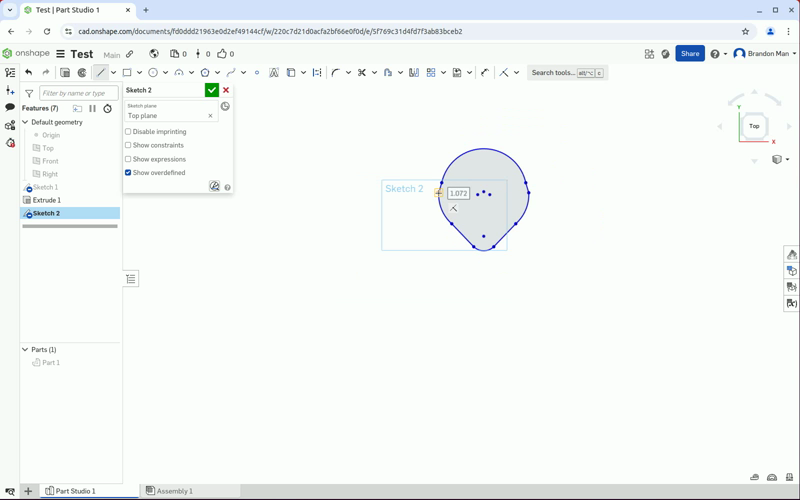
scroll(-6)
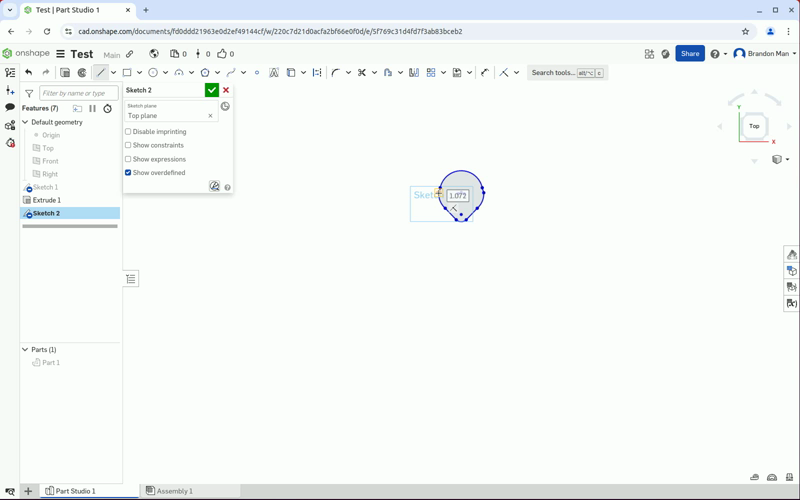
key(esc)
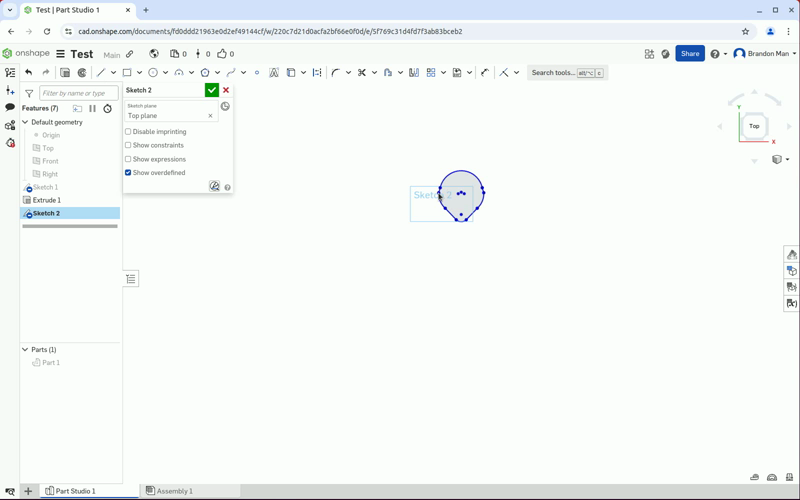
key(c)
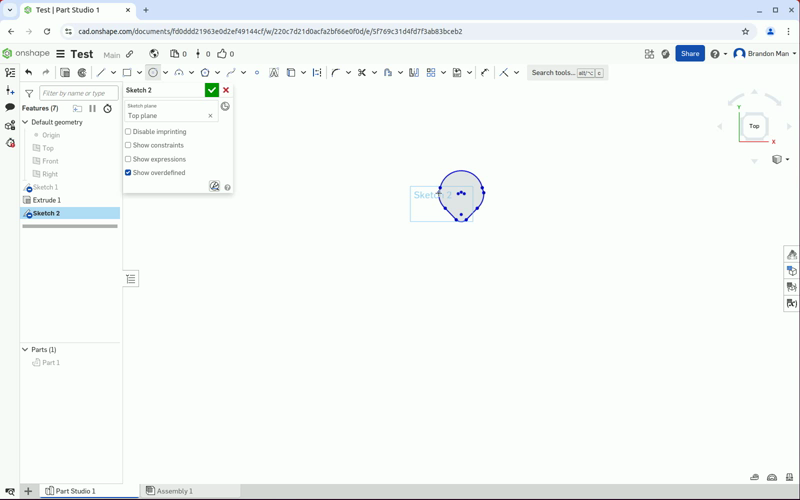
key_down(shift)
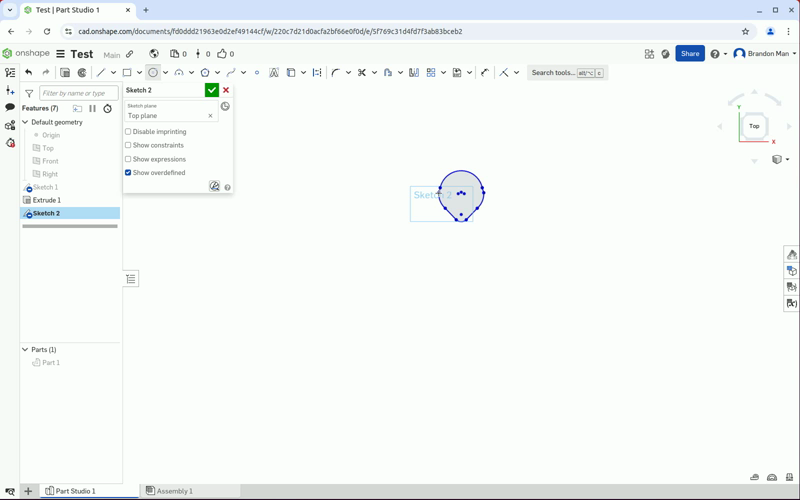
mouse_move(461, 192)
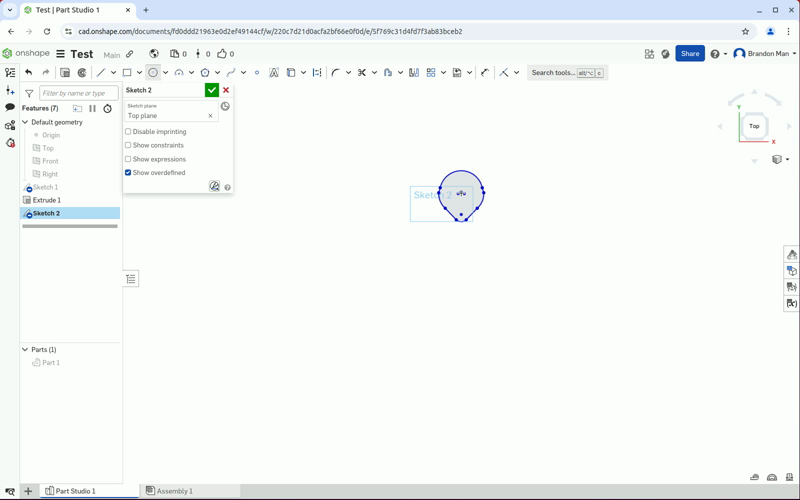
scroll(6)
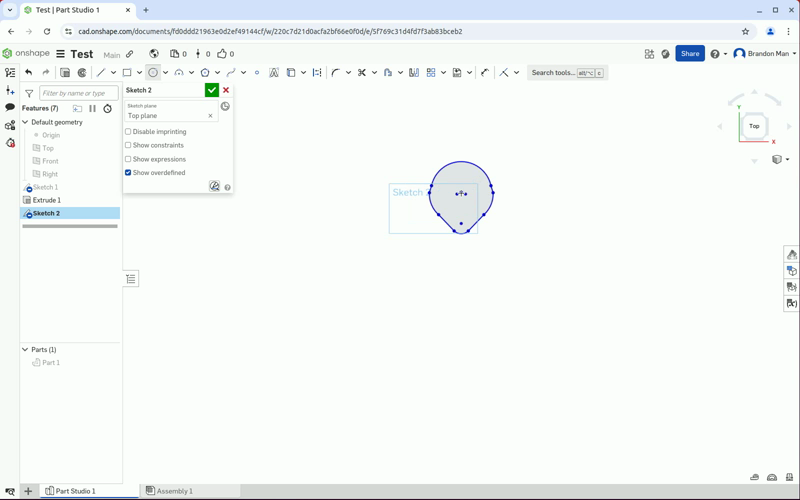
scroll(6)
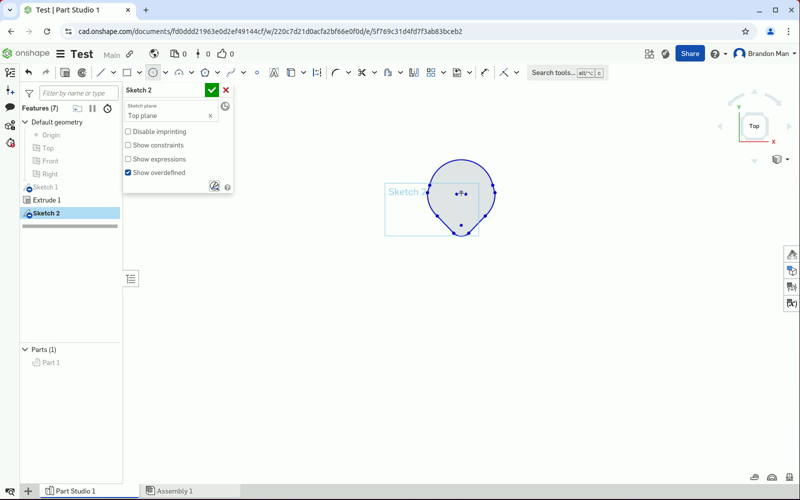
scroll(6)
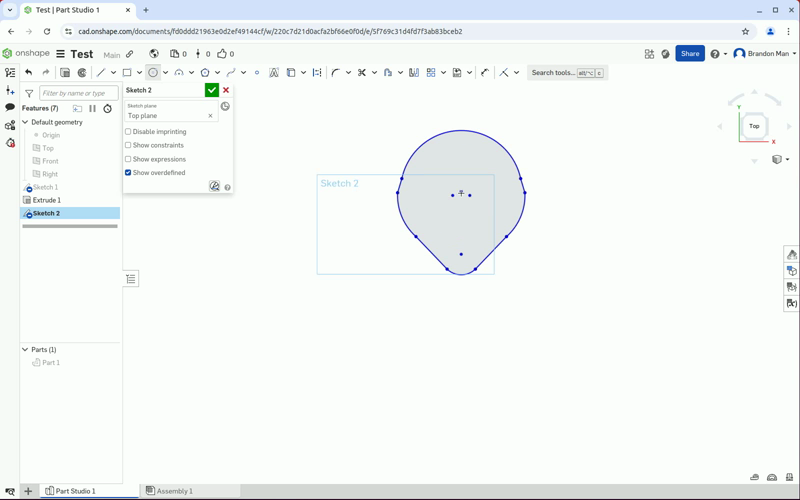
scroll(6)
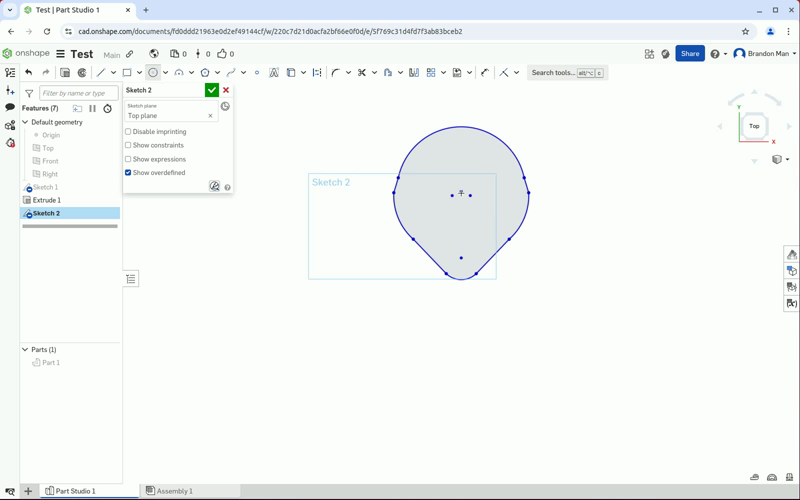
scroll(6)
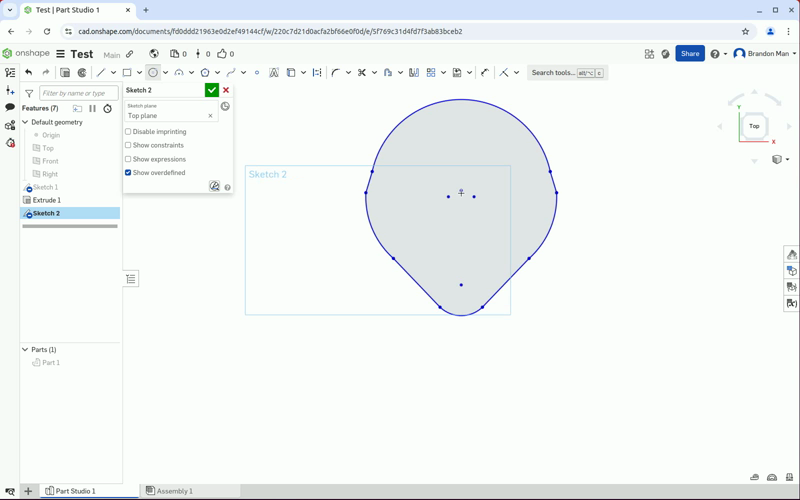
scroll(6)
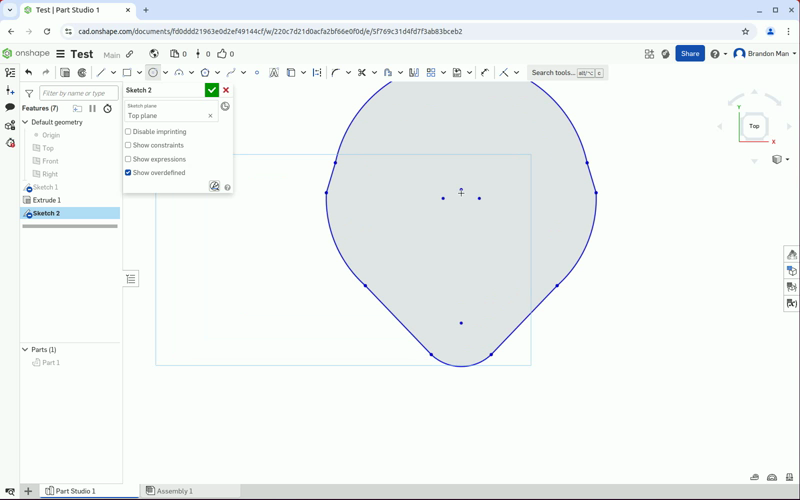
scroll(6)
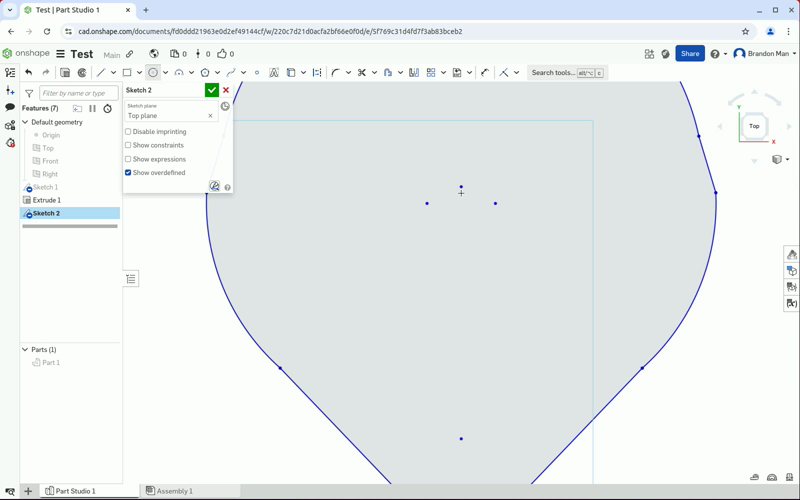
click(461, 192)
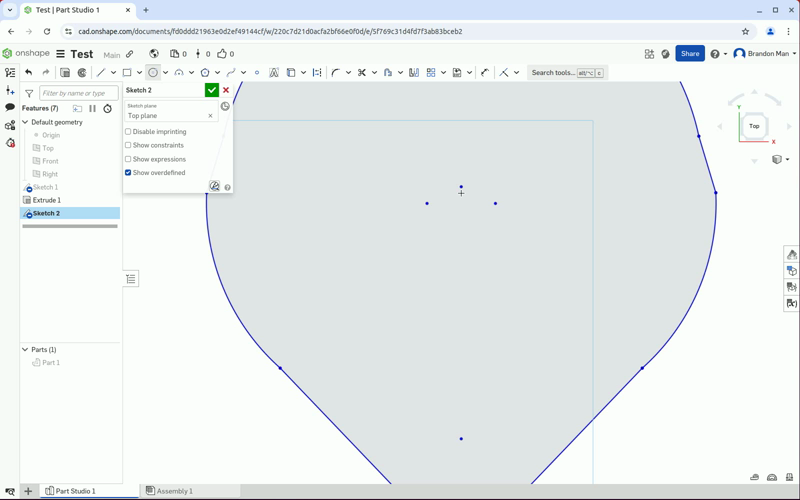
scroll(-6)
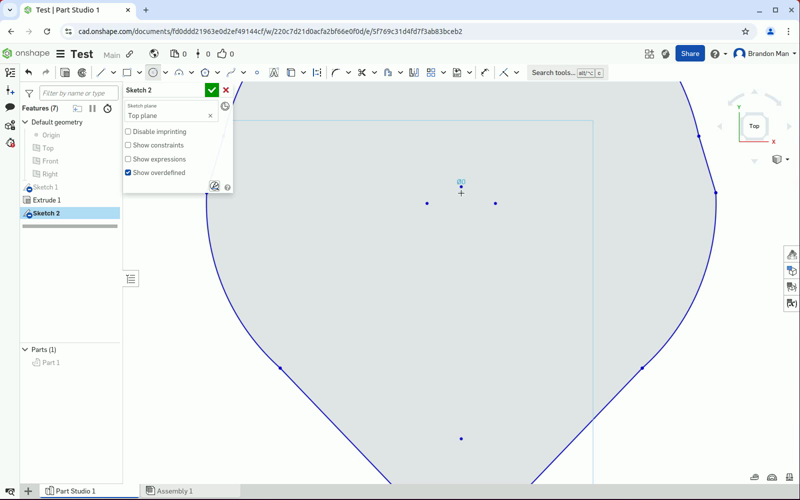
scroll(-6)
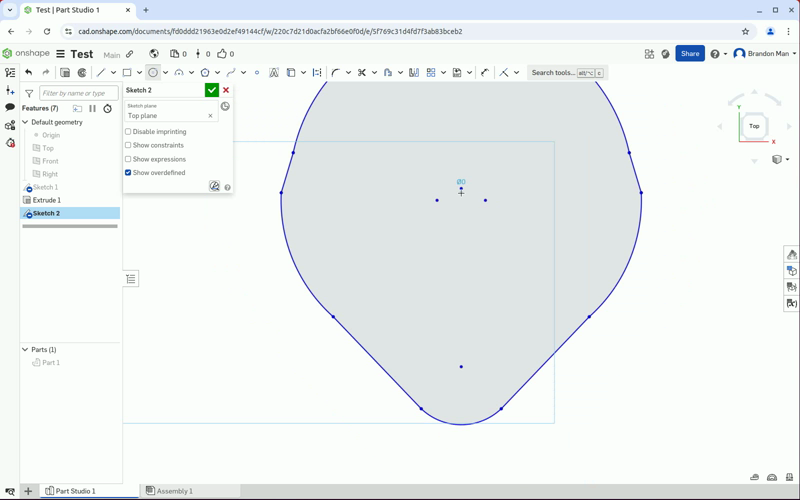
scroll(-6)
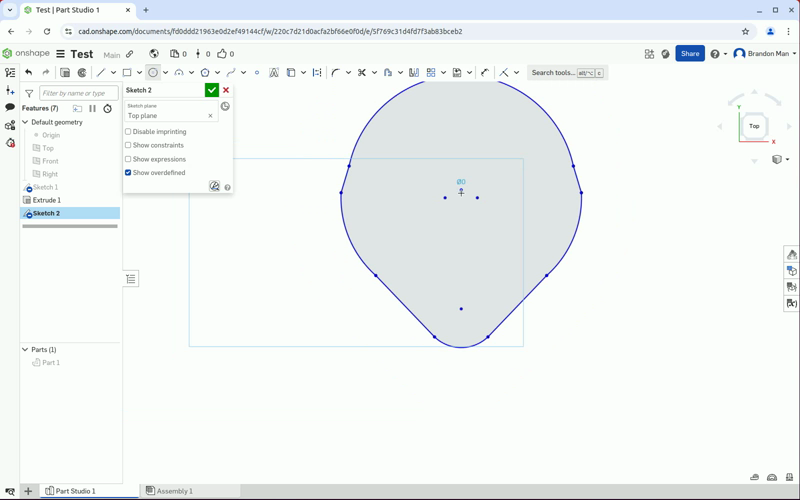
scroll(-6)
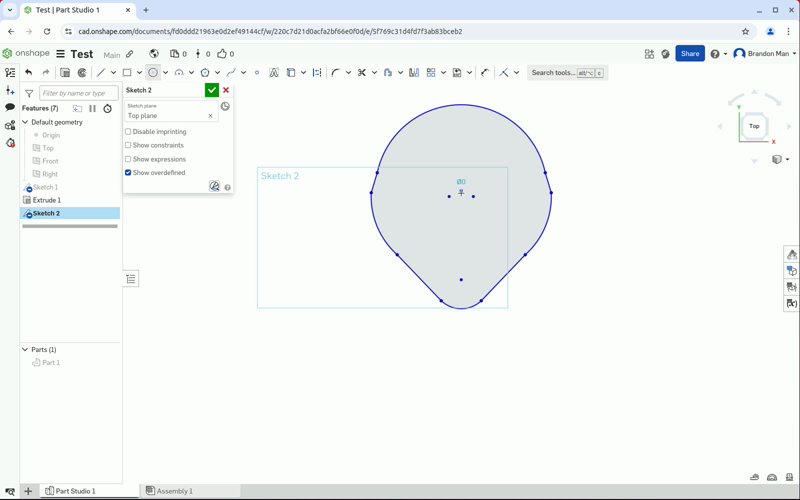
scroll(-6)
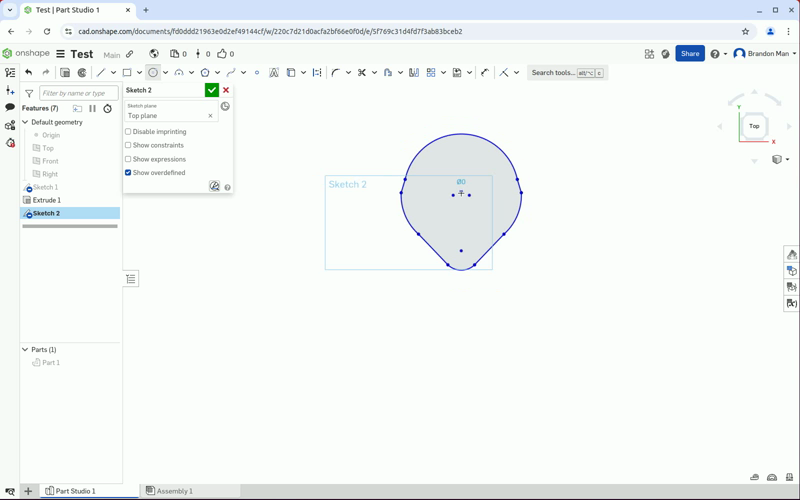
scroll(-6)
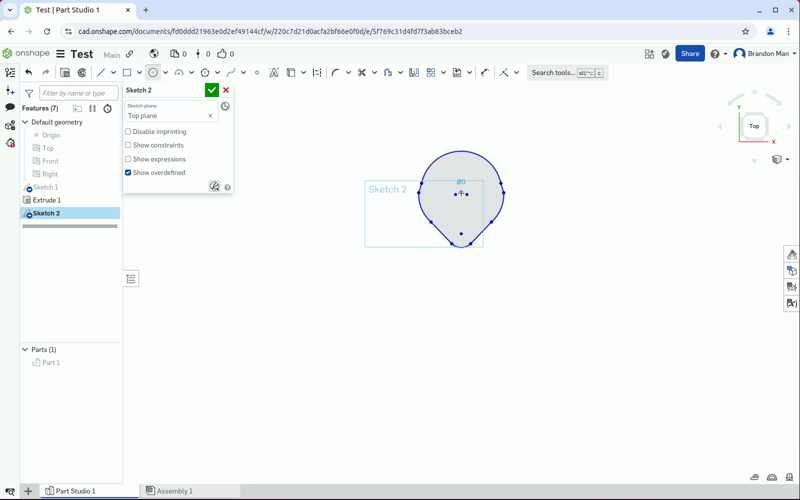
scroll(-6)
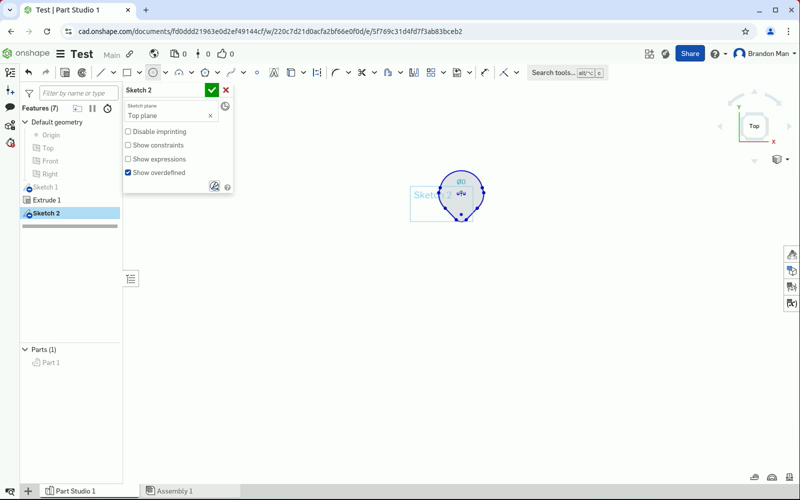
key_up(shift)
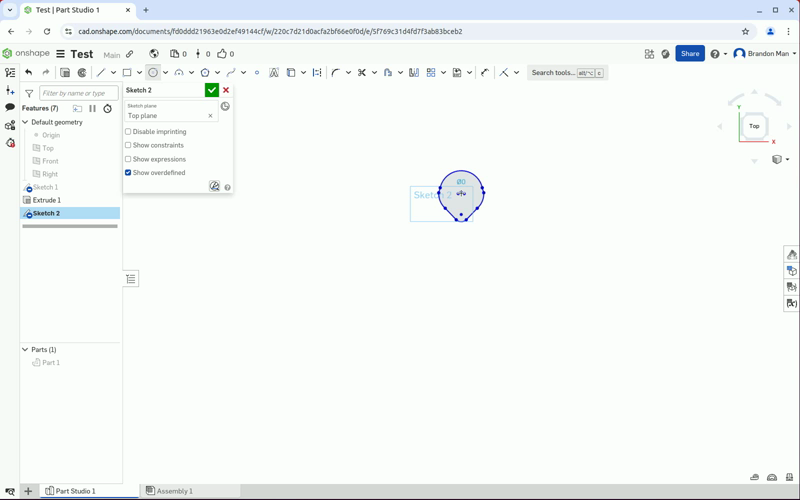
mouse_move(475, 192)
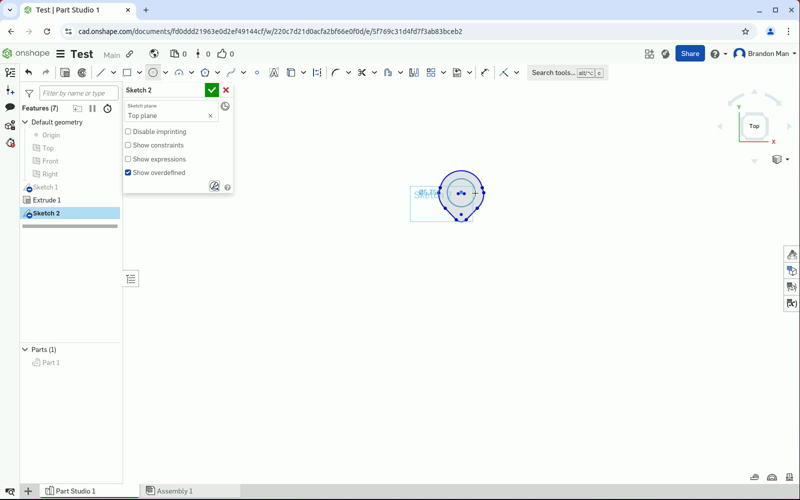
click(475, 192)
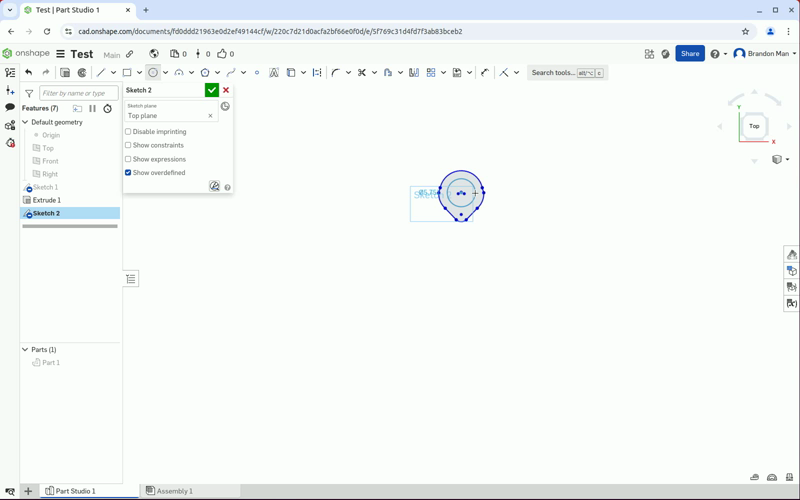
key(esc)
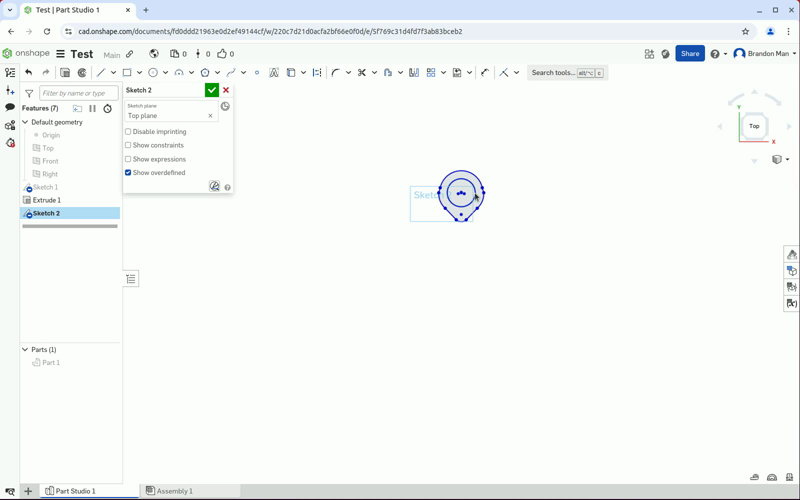
mouse_move(467, 207)
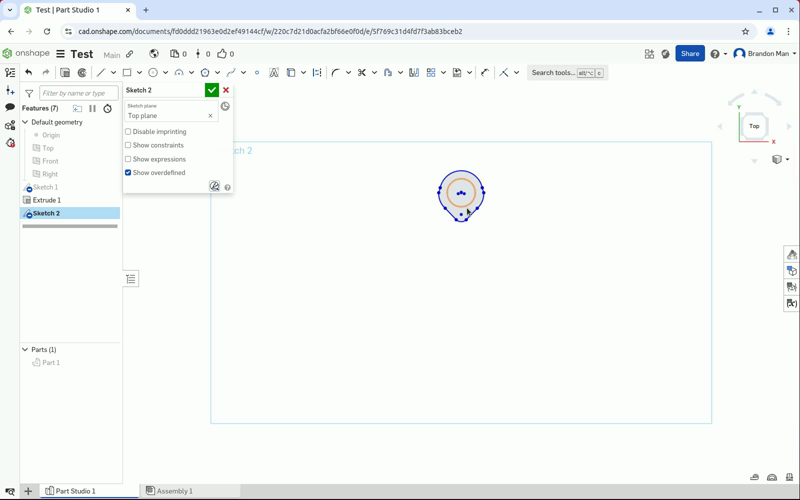
scroll(6)
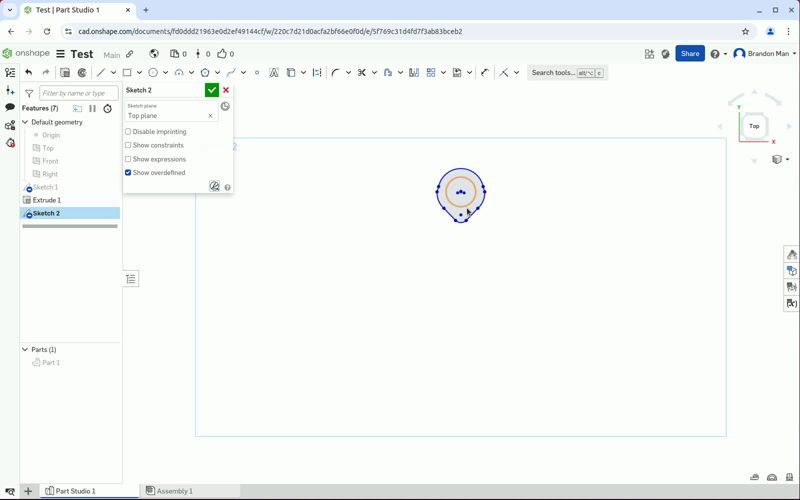
scroll(6)
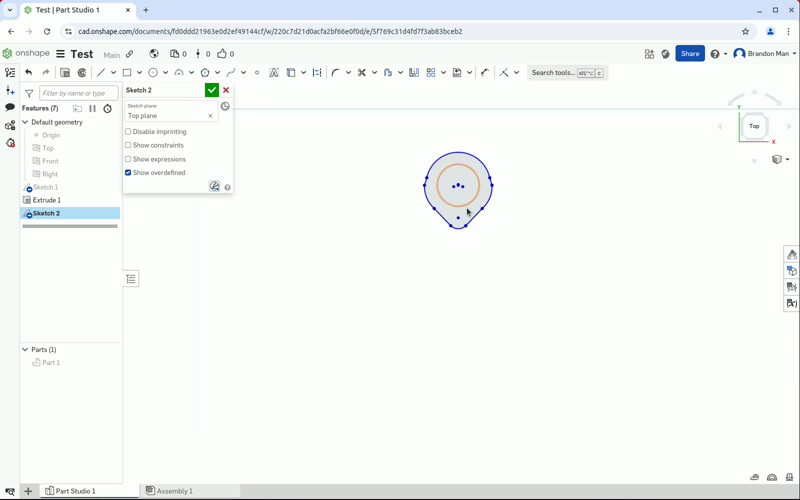
scroll(6)
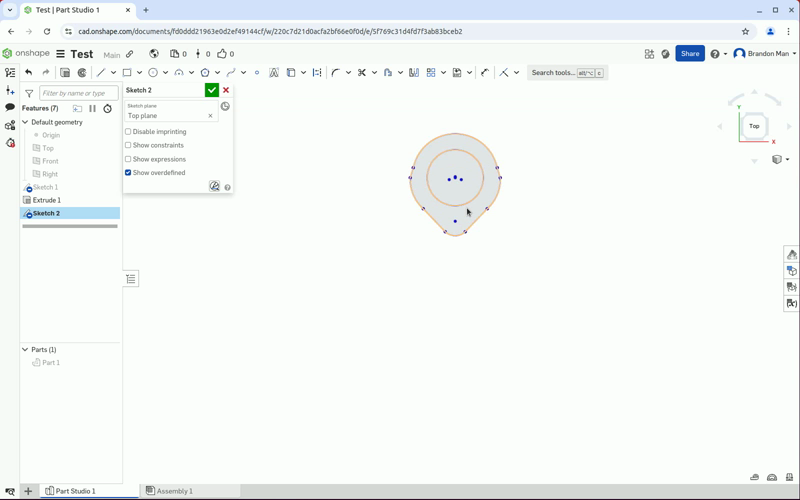
scroll(6)
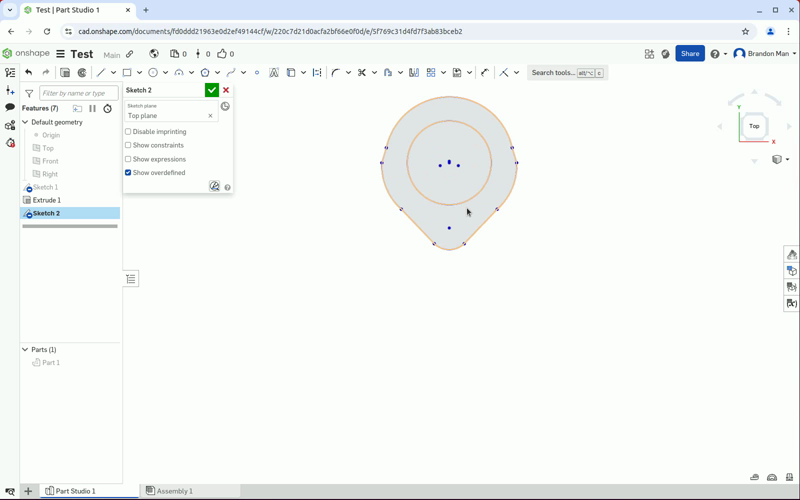
scroll(6)
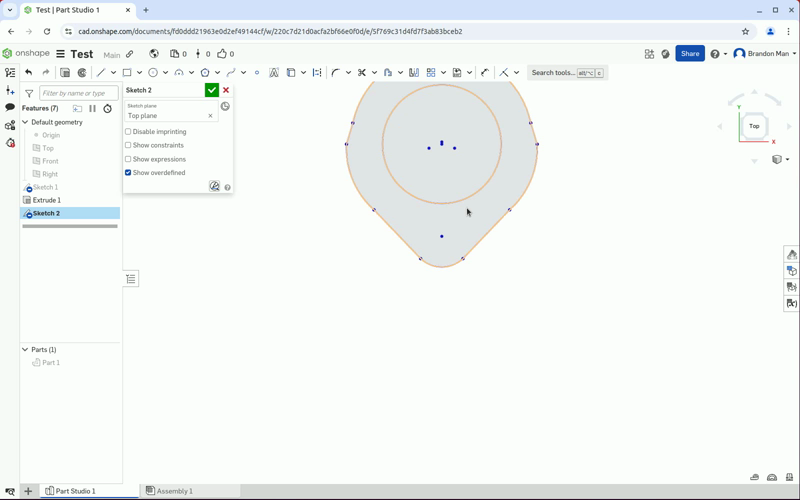
scroll(6)
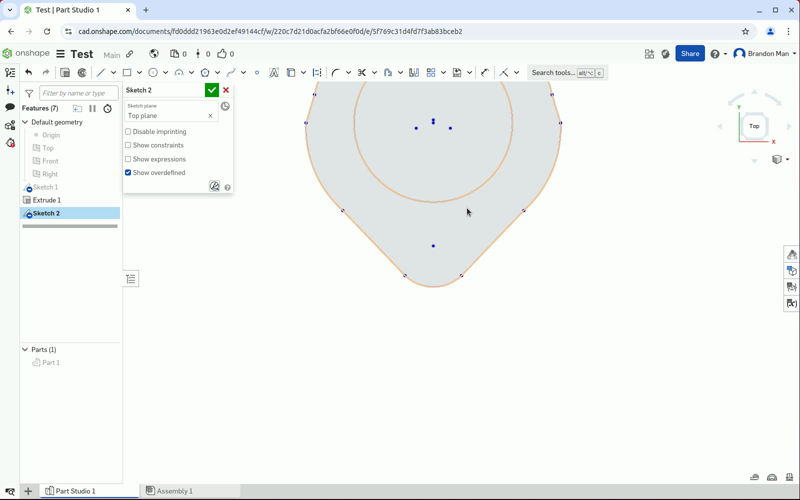
scroll(6)
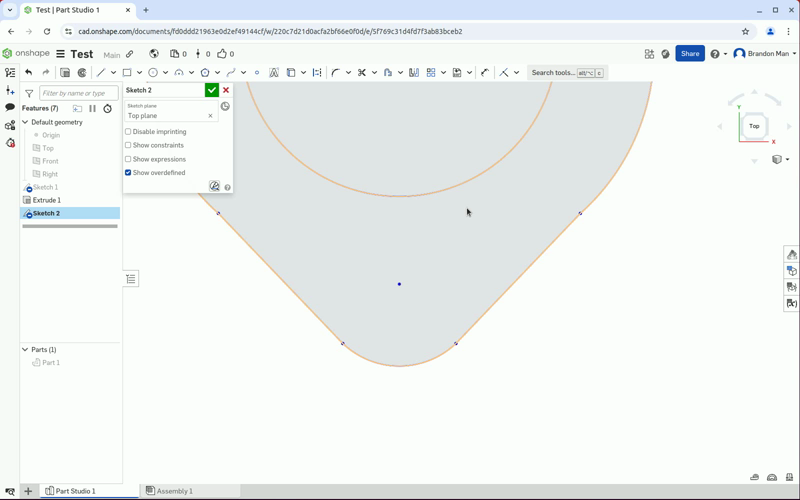
click(467, 207)
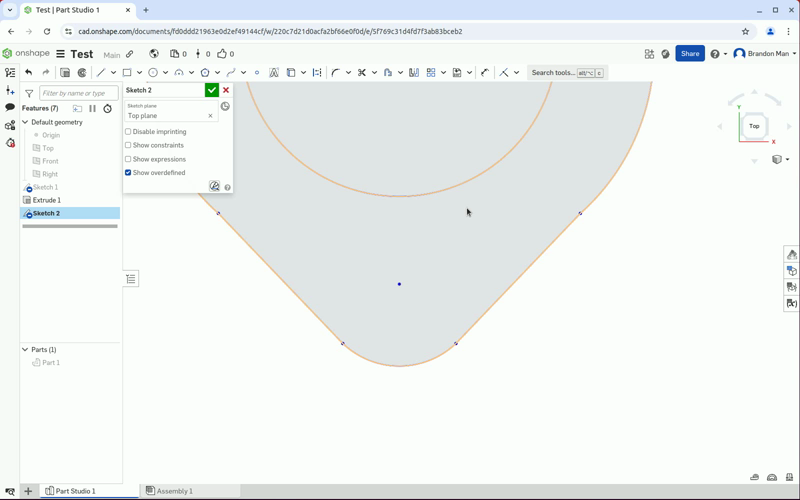
scroll(-6)
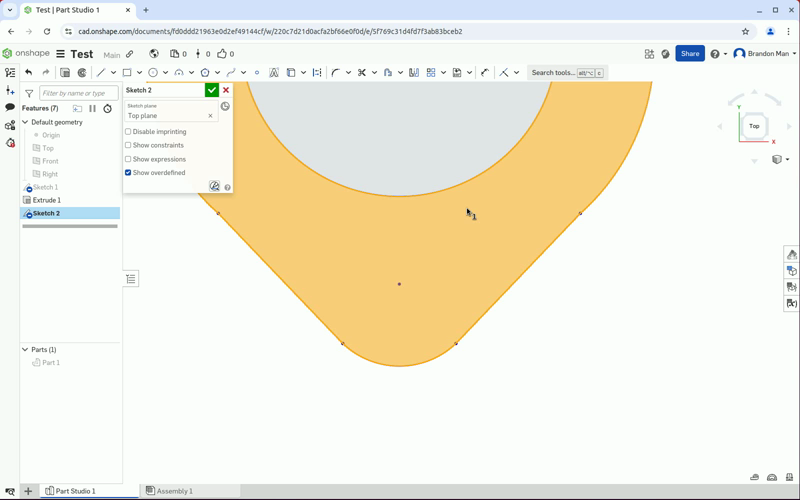
scroll(-6)
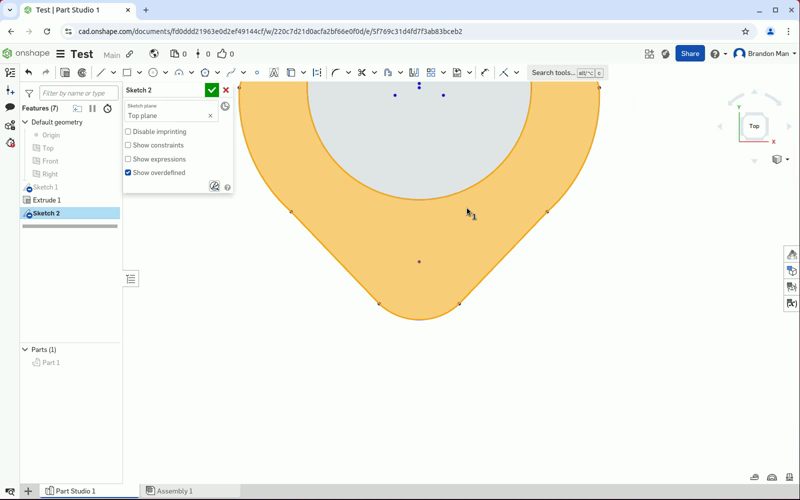
scroll(-6)
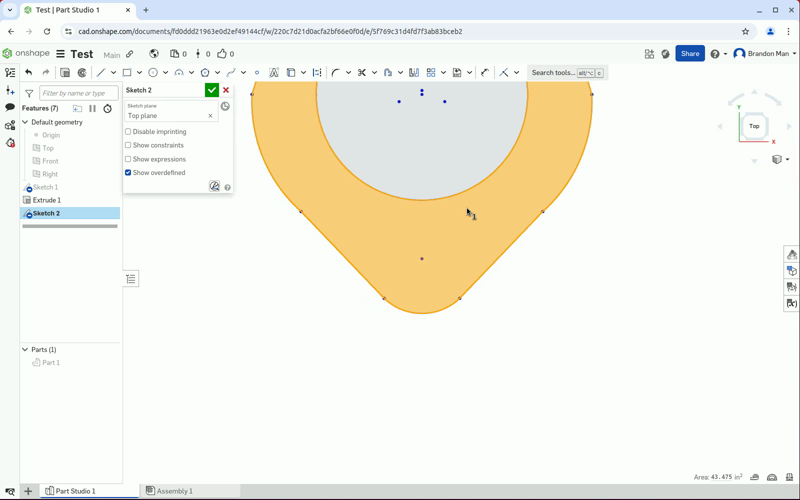
scroll(-6)
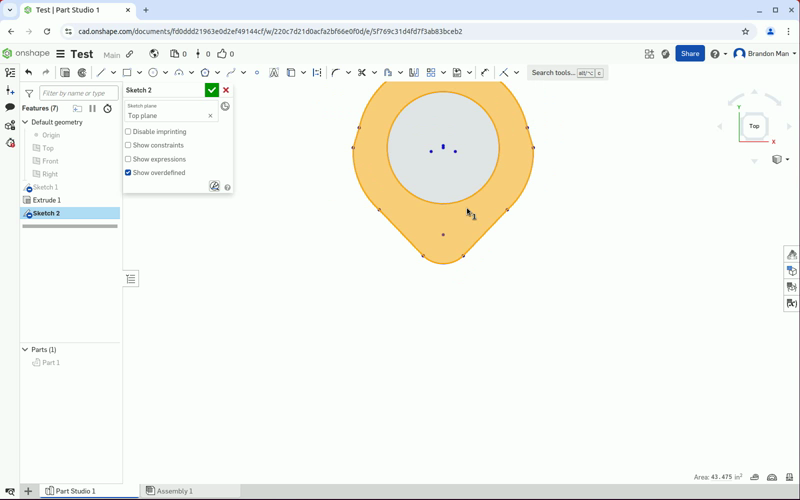
scroll(-6)
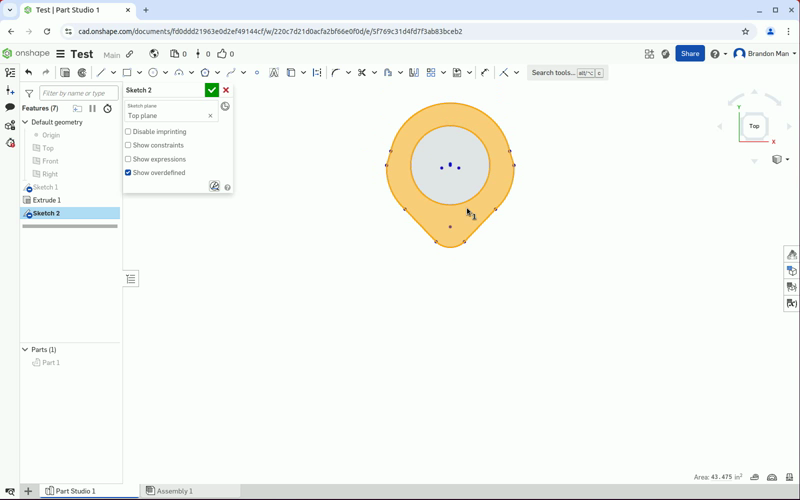
scroll(-6)
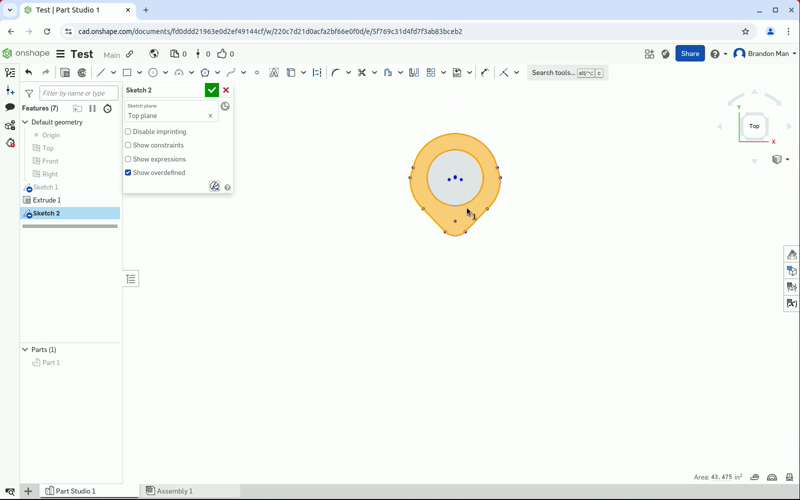
scroll(-6)
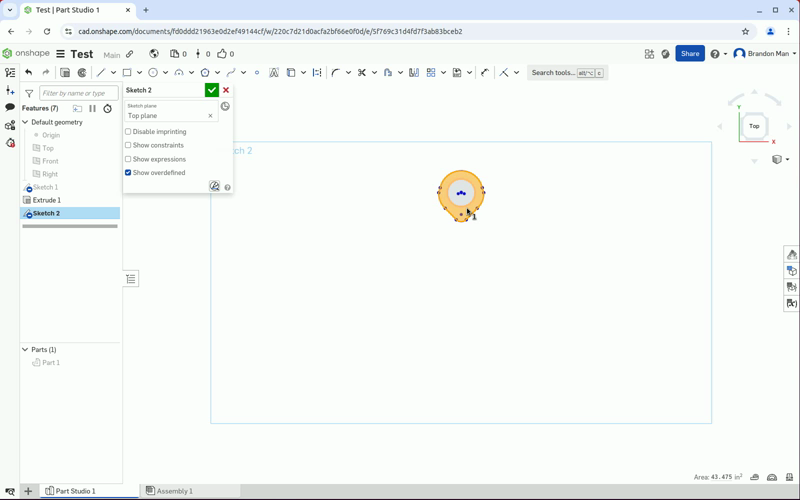
mouse_move(73, 352)
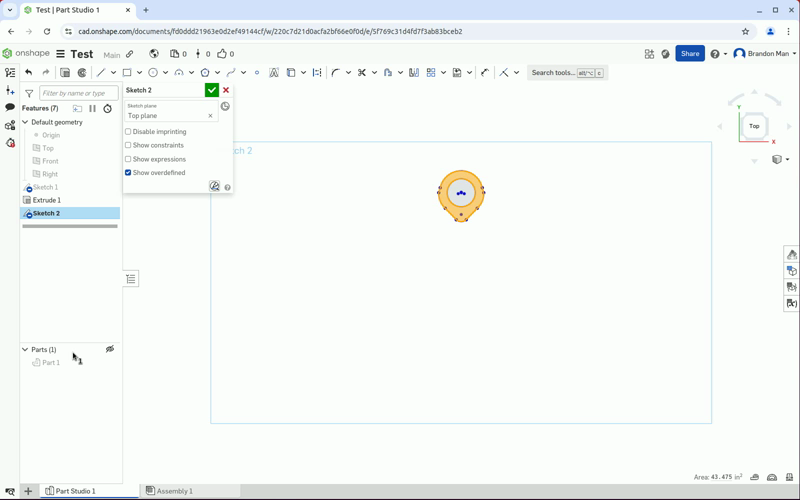
key(shift+y)
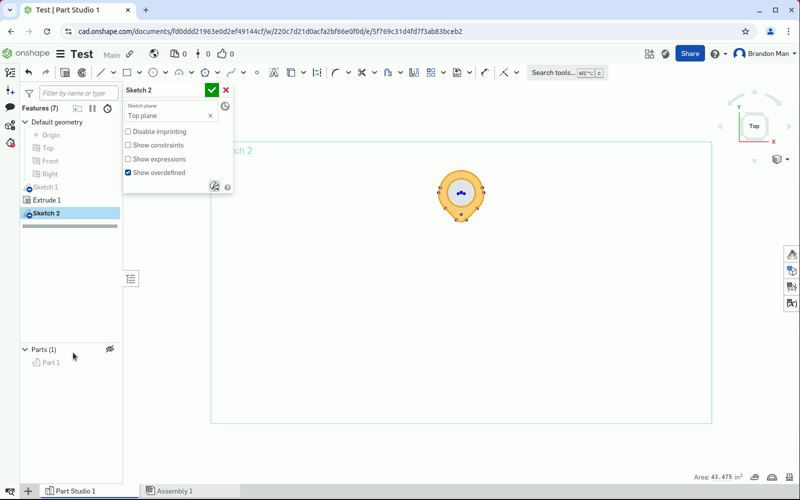
key(shift+e)
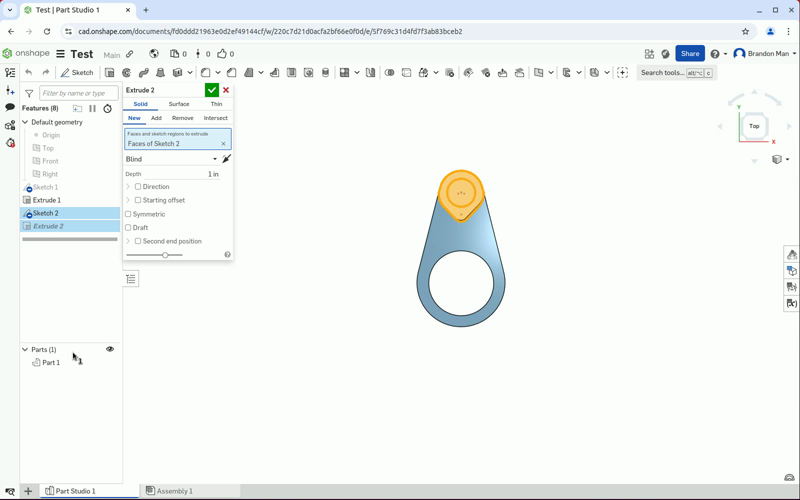
mouse_move(143, 106)
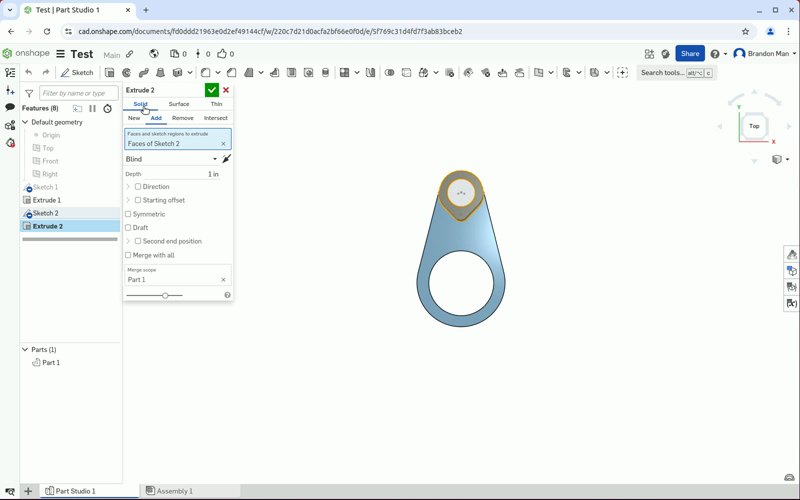
click(143, 106)
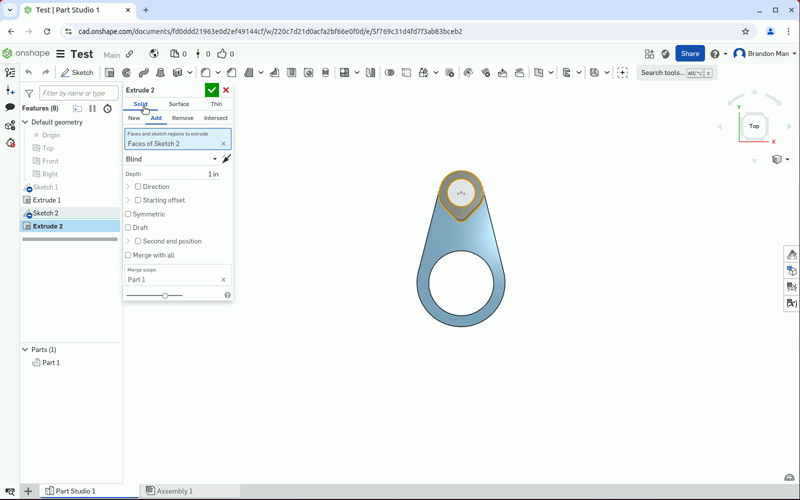
mouse_move(137, 120)
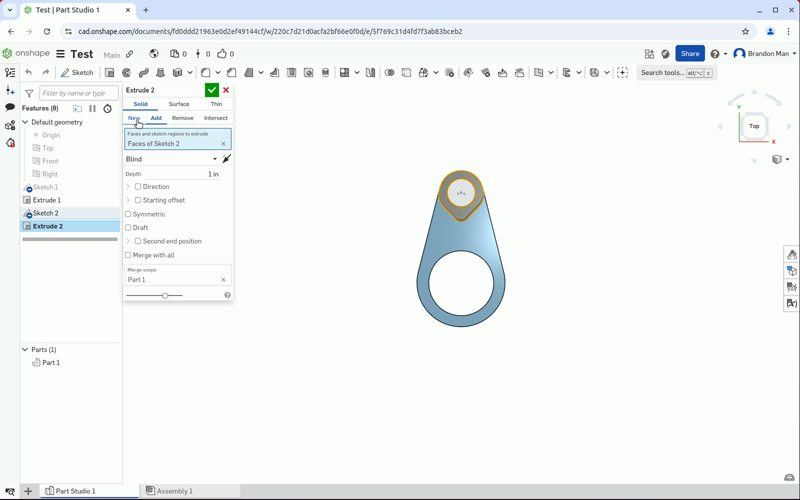
click(137, 120)
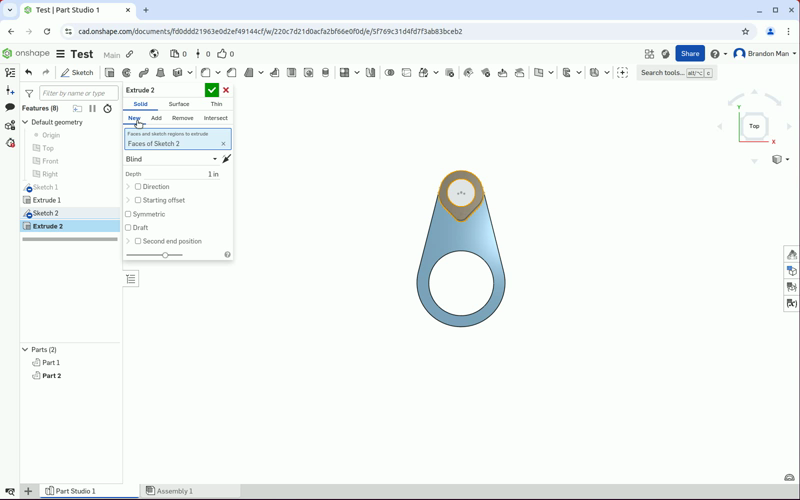
key(tab, 4)
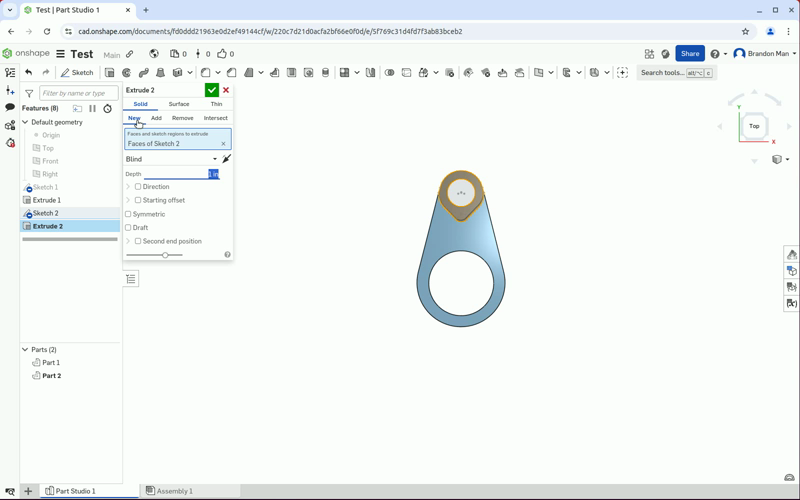
text(8.425)
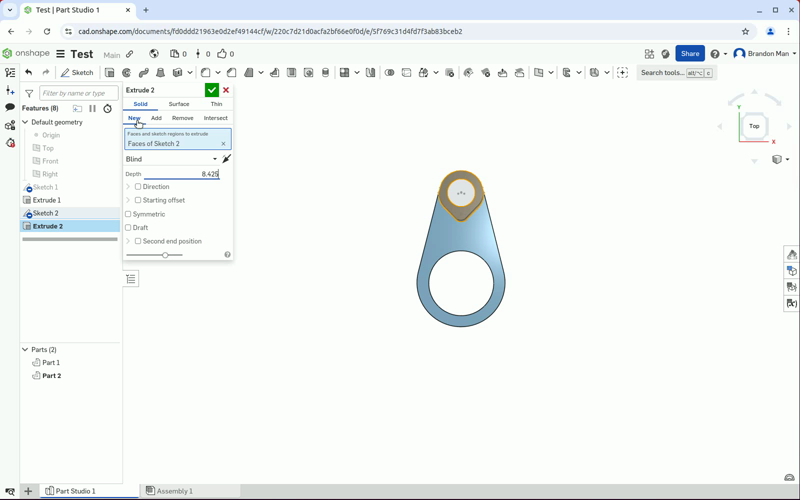
key(enter)
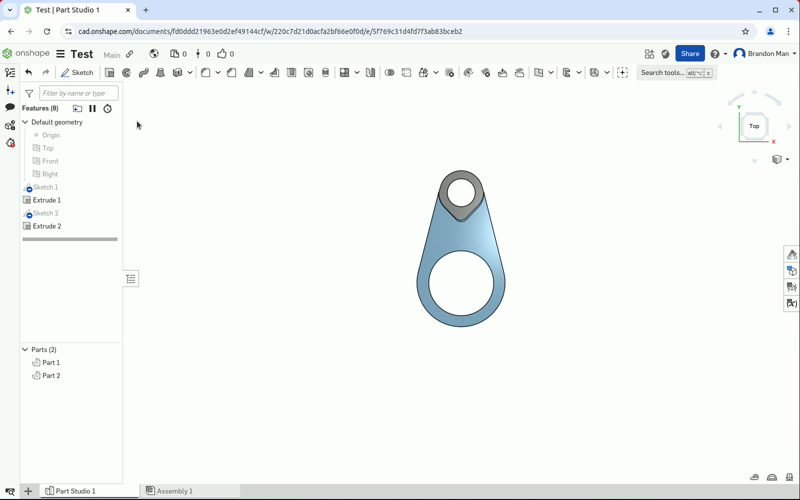
key(shift+h)
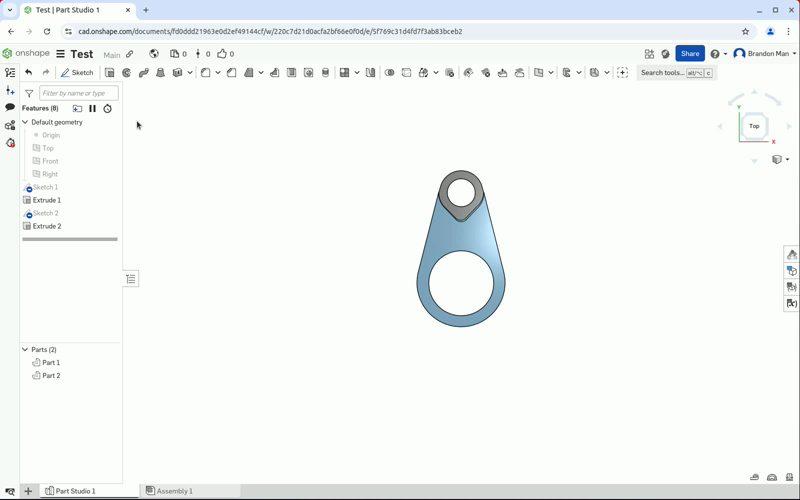
key(shift+h)
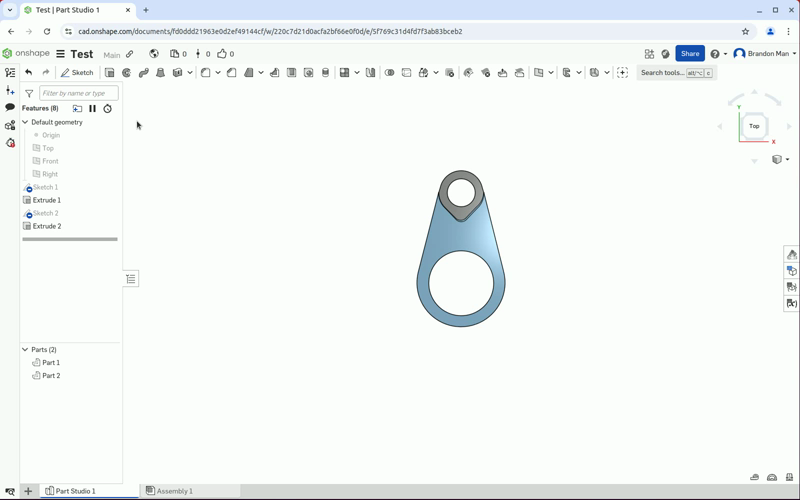
mouse_move(73, 189)
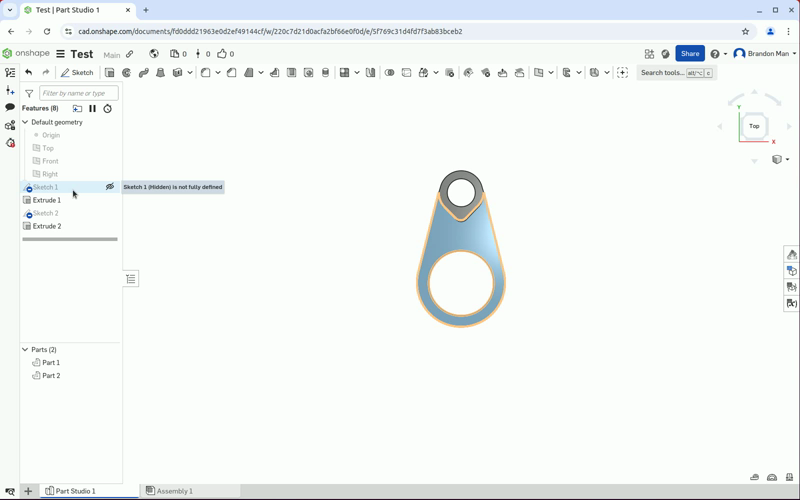
click(73, 189)
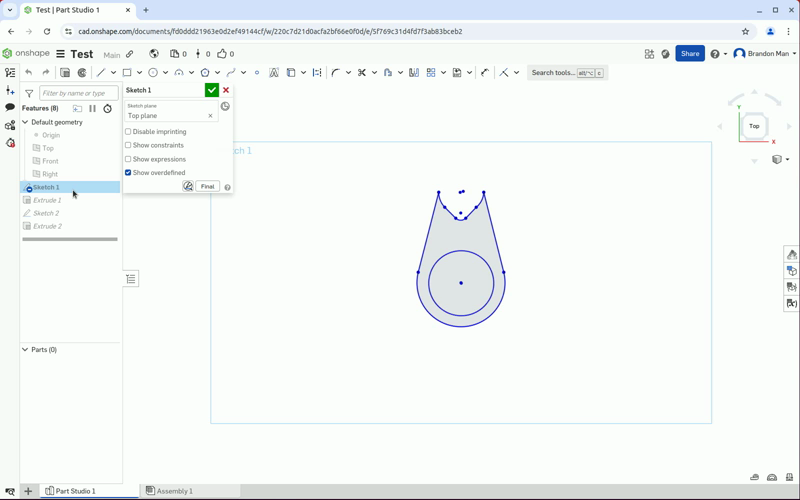
mouse_move(229, 92)
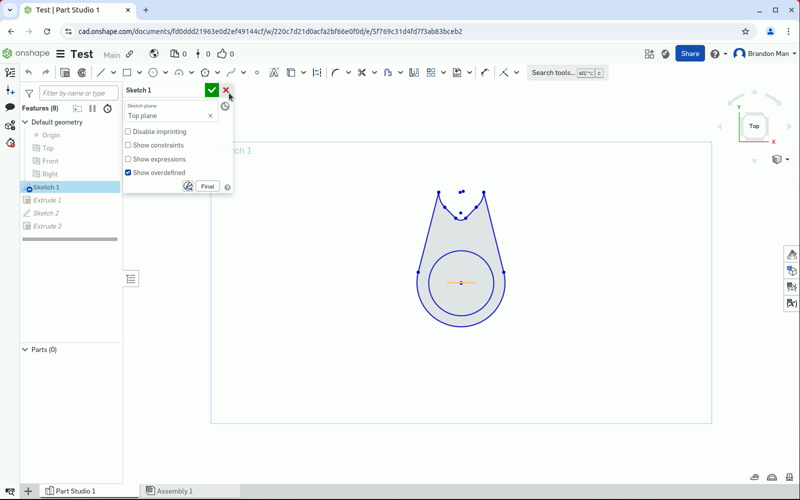
click(229, 92)
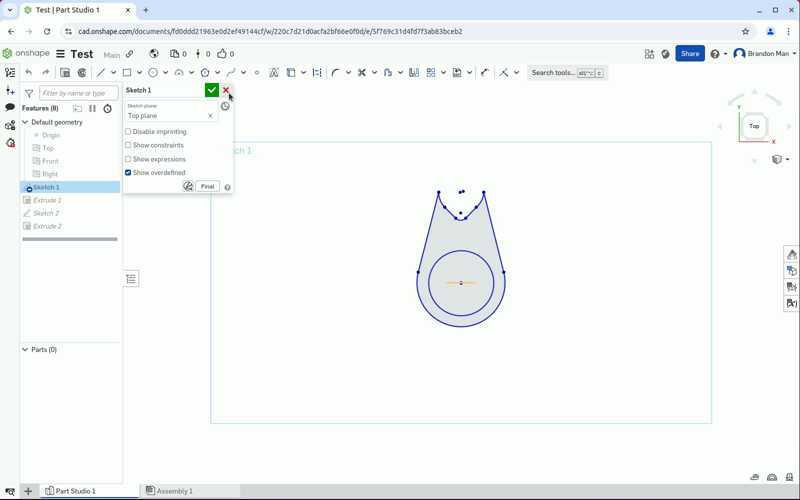
key(shift+s)
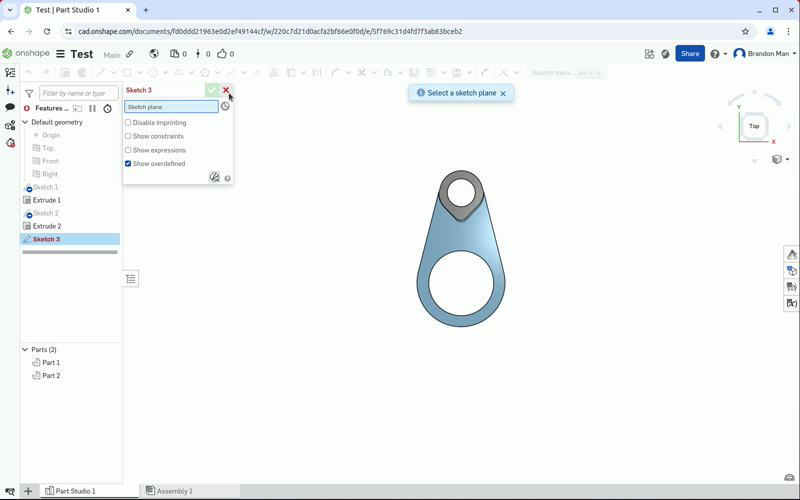
mouse_move(73, 150)
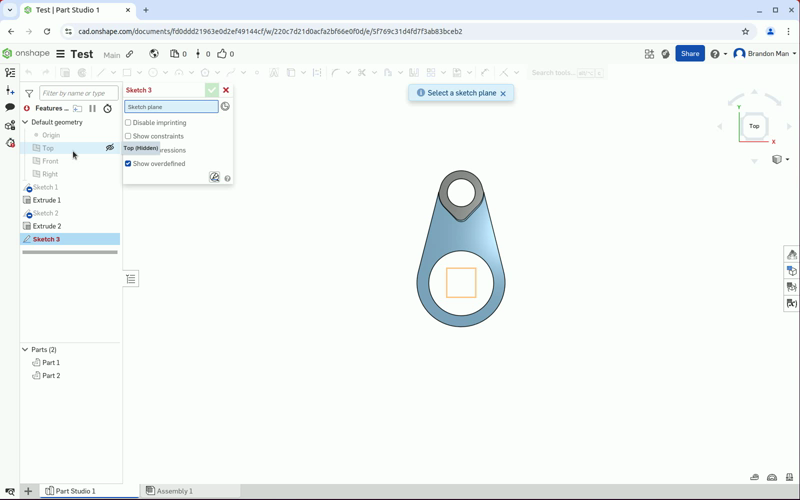
click(73, 150)
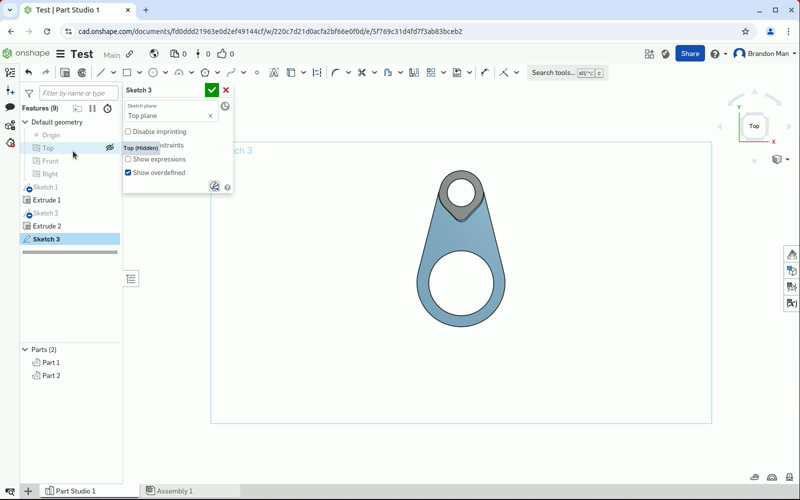
mouse_move(73, 352)
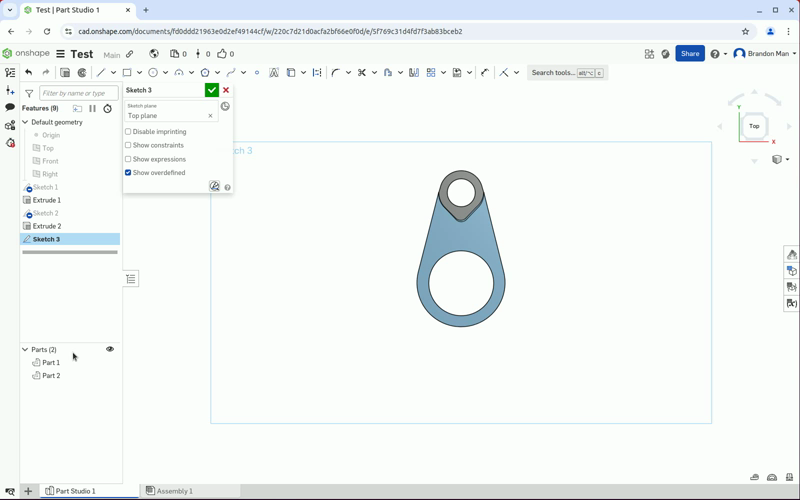
key(y)
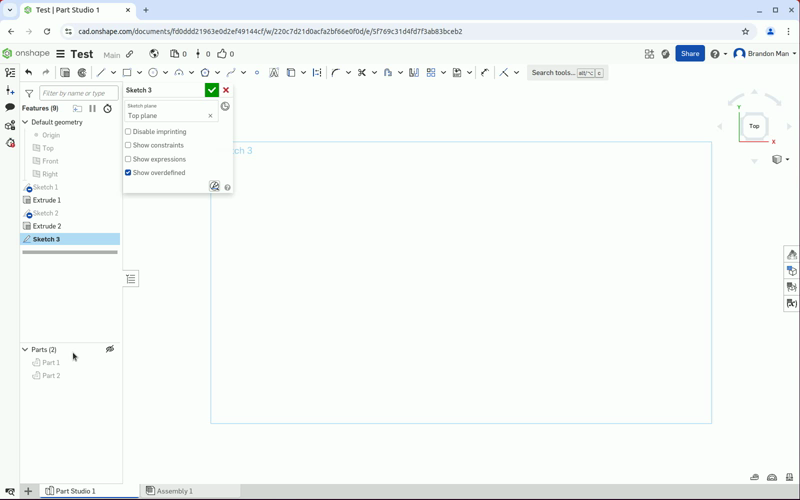
key(c)
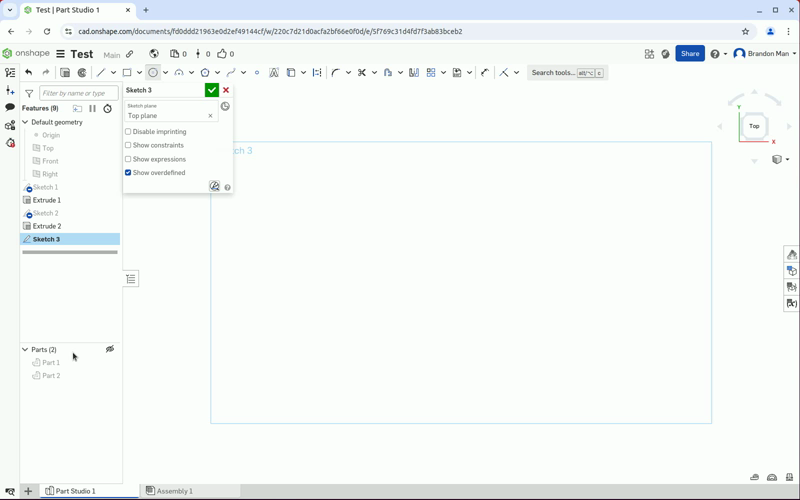
key_down(shift)
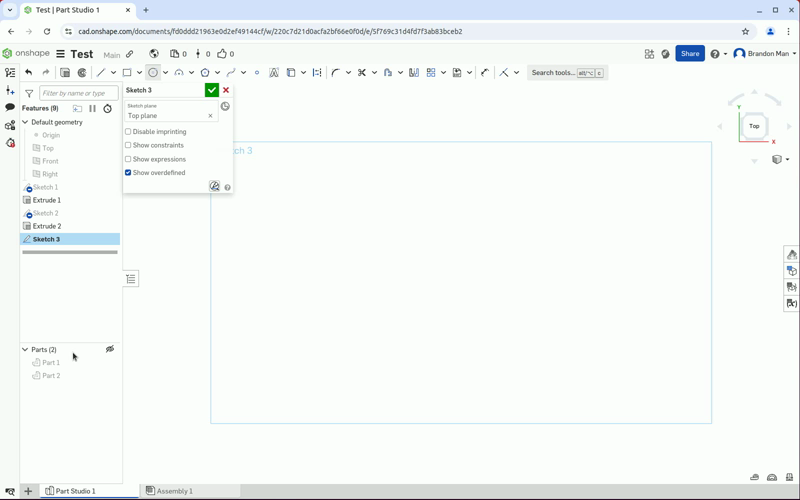
mouse_move(460, 192)
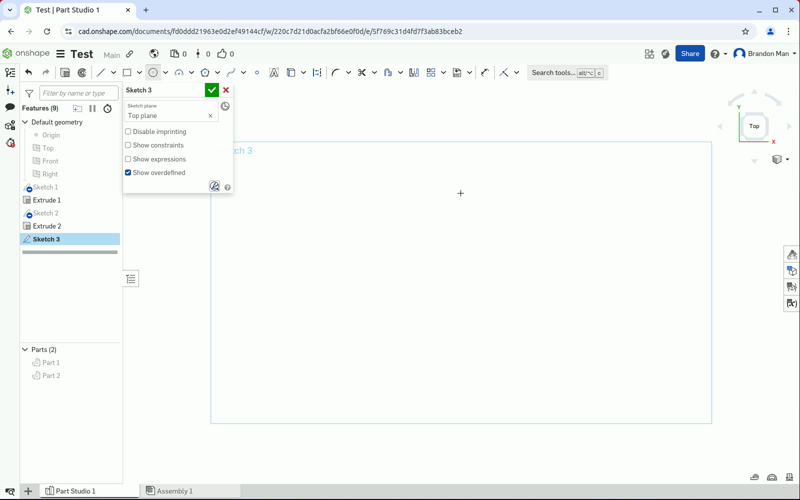
click(460, 192)
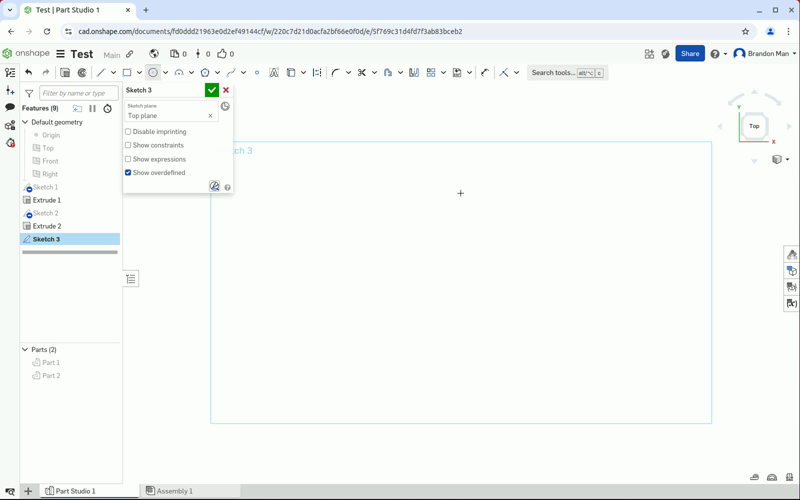
key_up(shift)
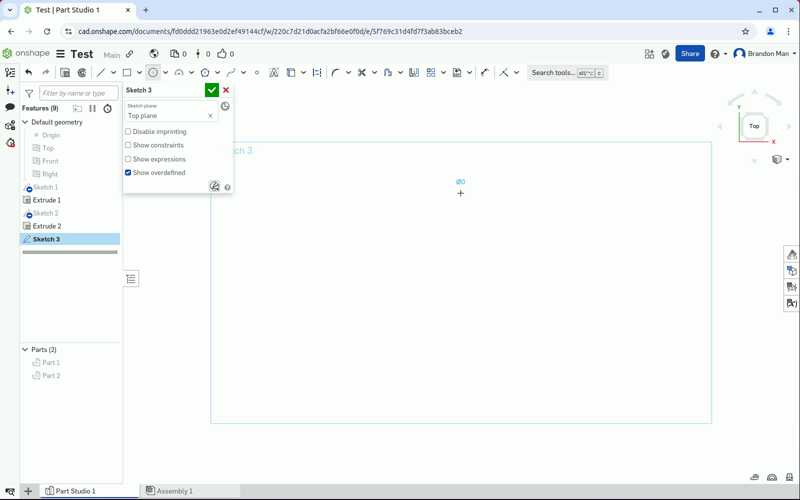
mouse_move(474, 192)
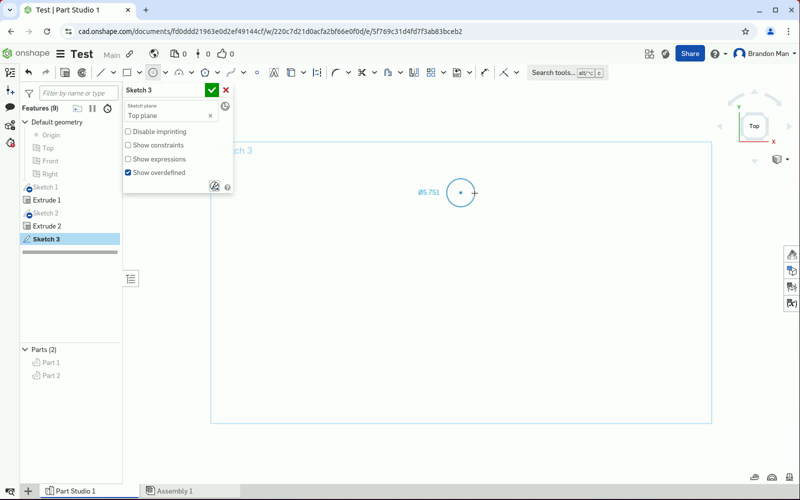
click(474, 192)
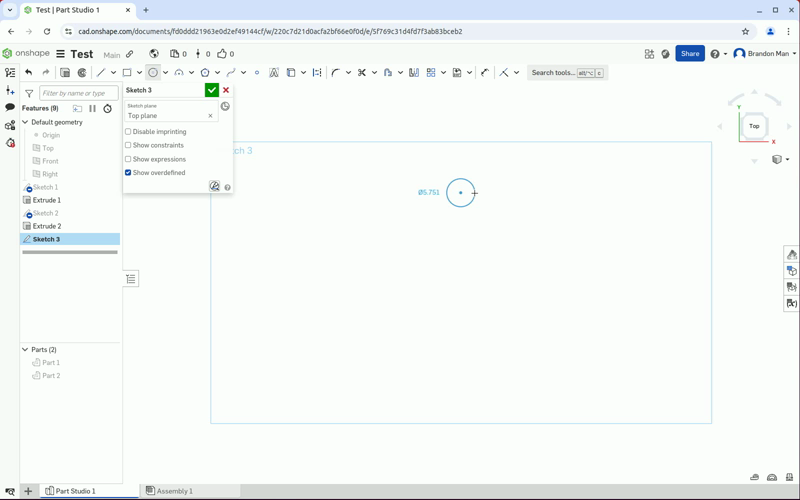
key(esc)
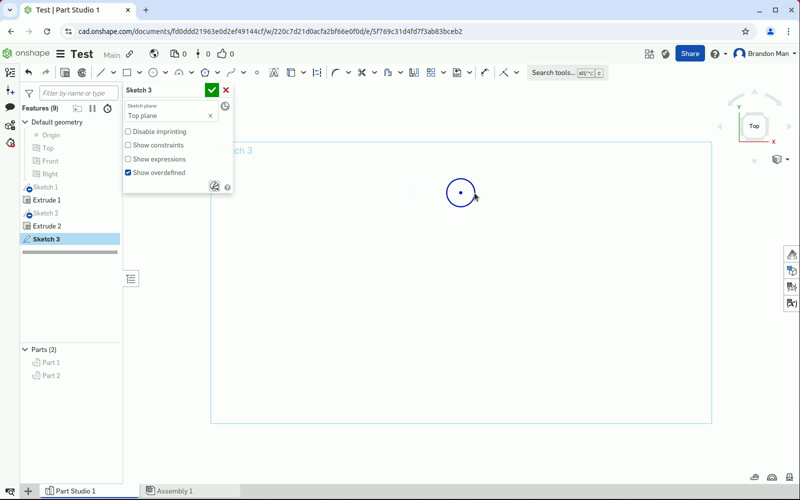
mouse_move(472, 191)
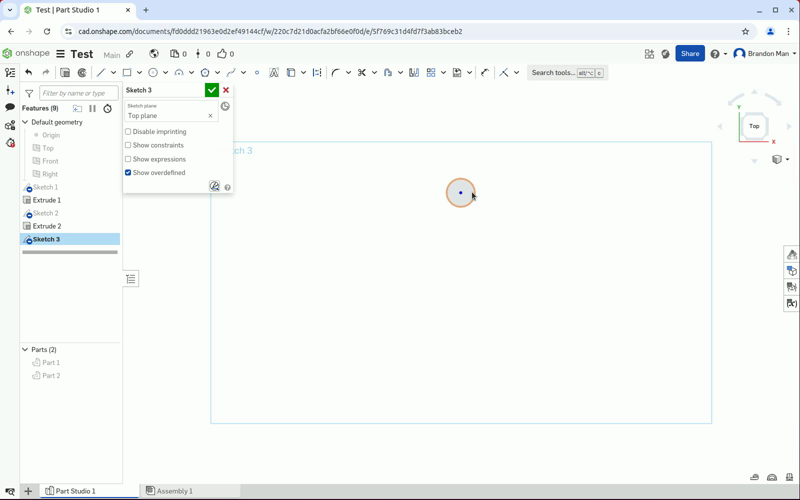
scroll(6)
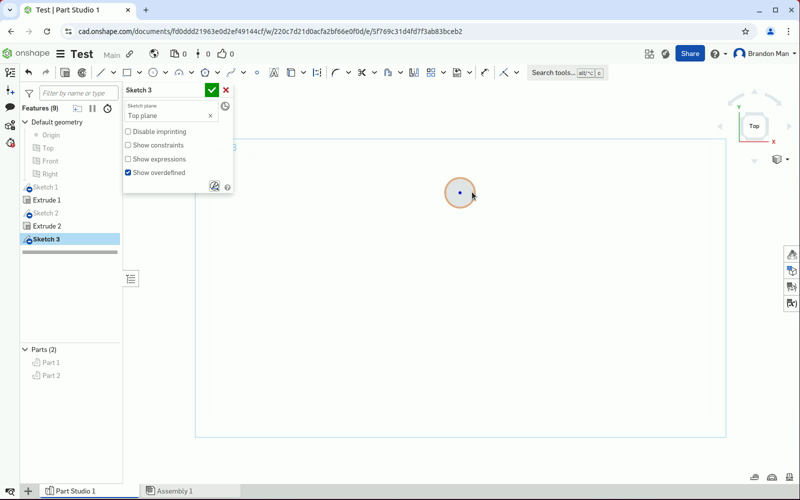
scroll(6)
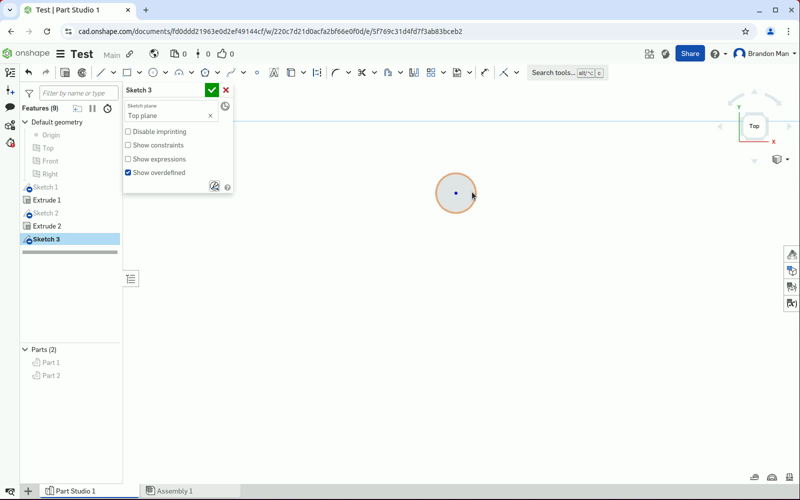
scroll(6)
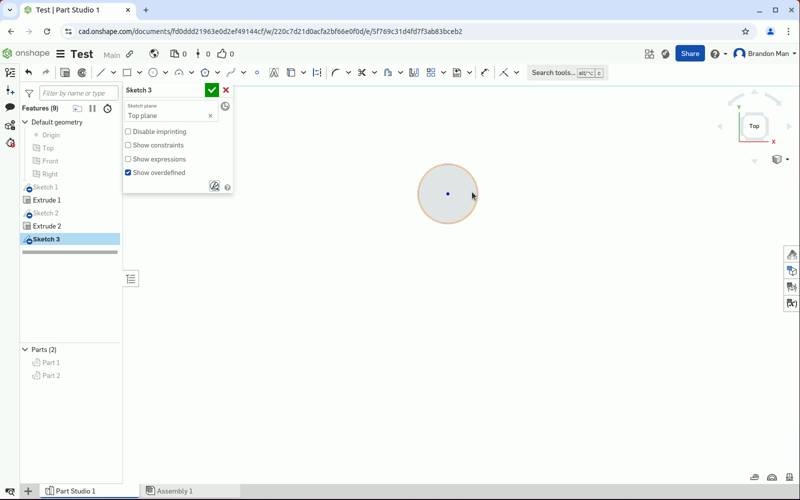
scroll(6)
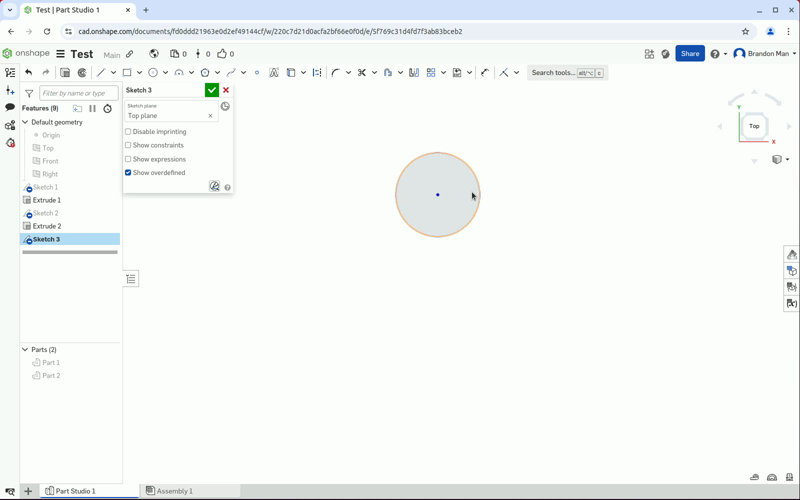
scroll(6)
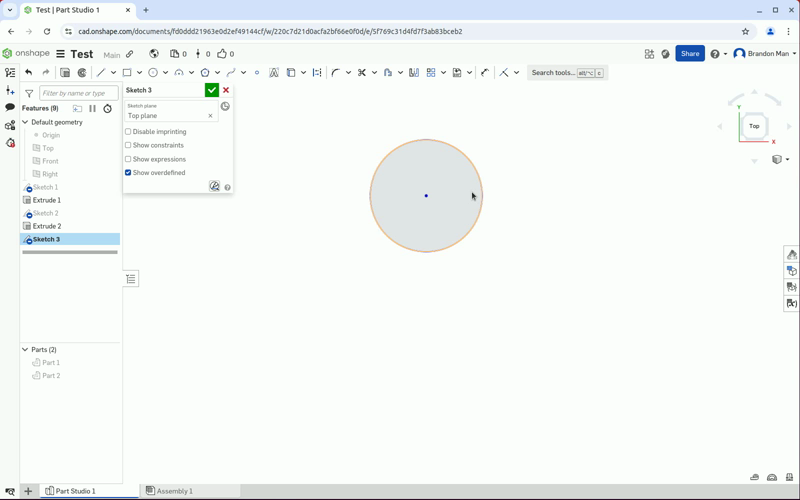
scroll(6)
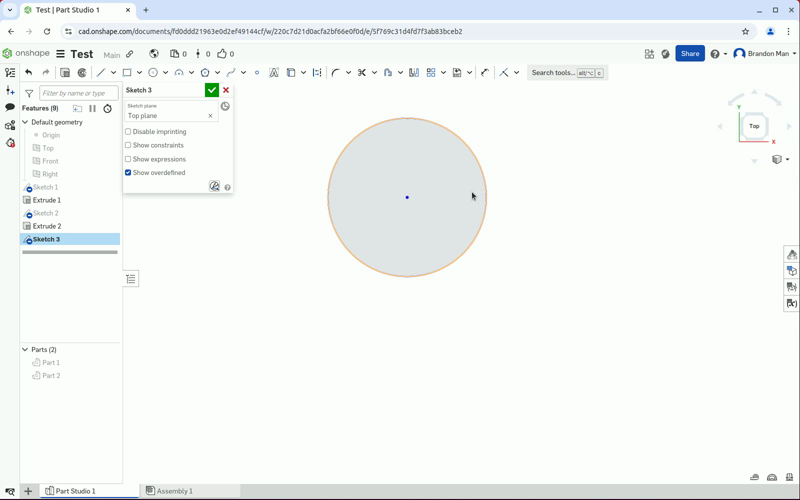
scroll(6)
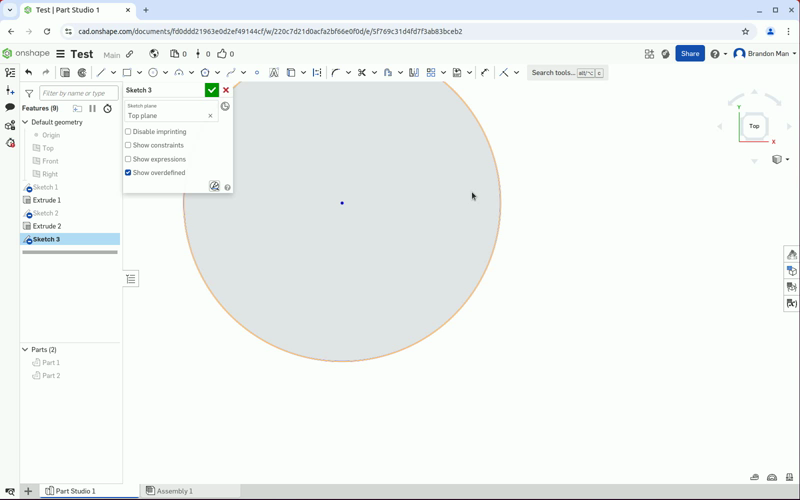
click(472, 191)
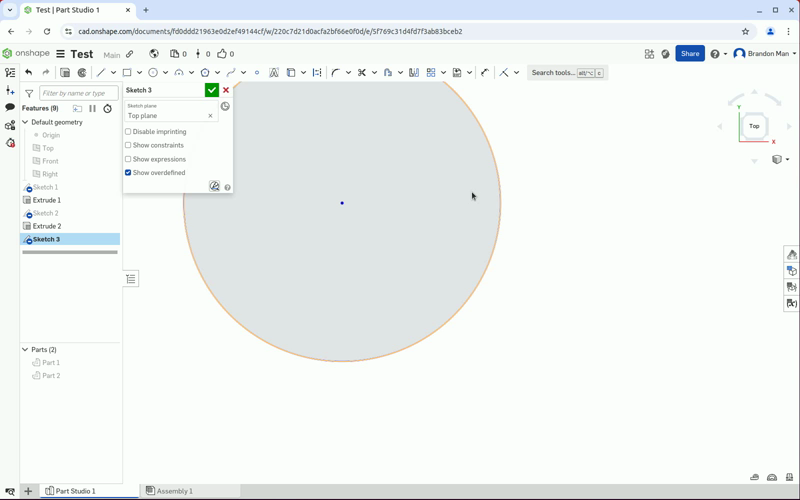
scroll(-6)
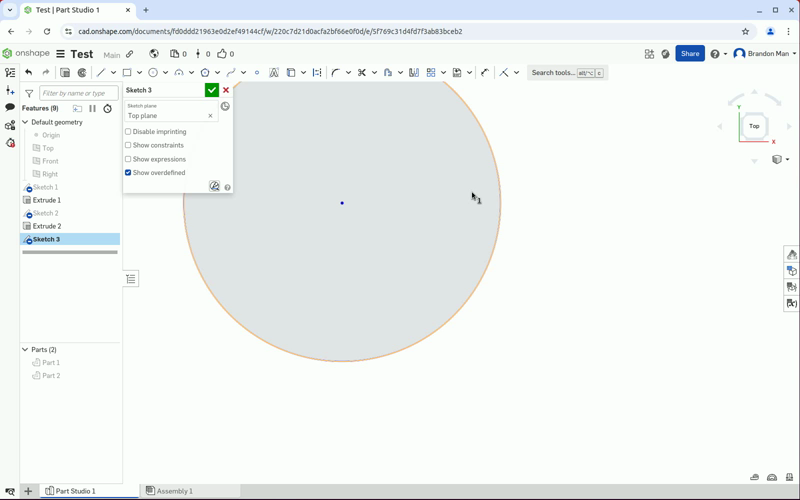
scroll(-6)
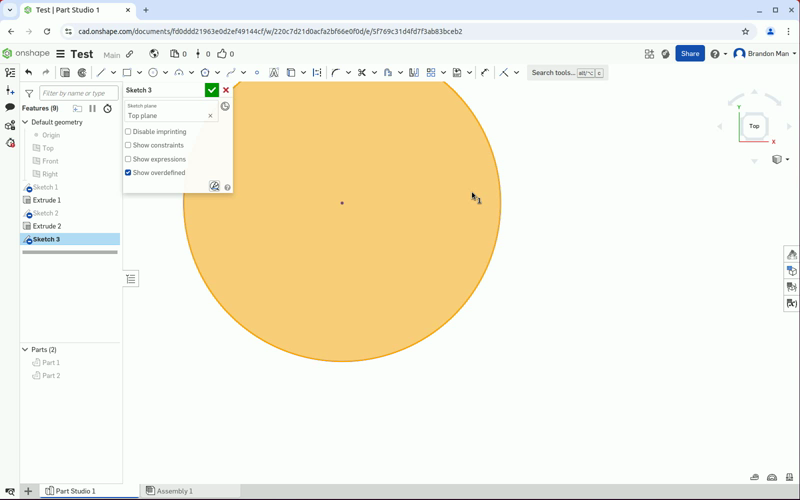
scroll(-6)
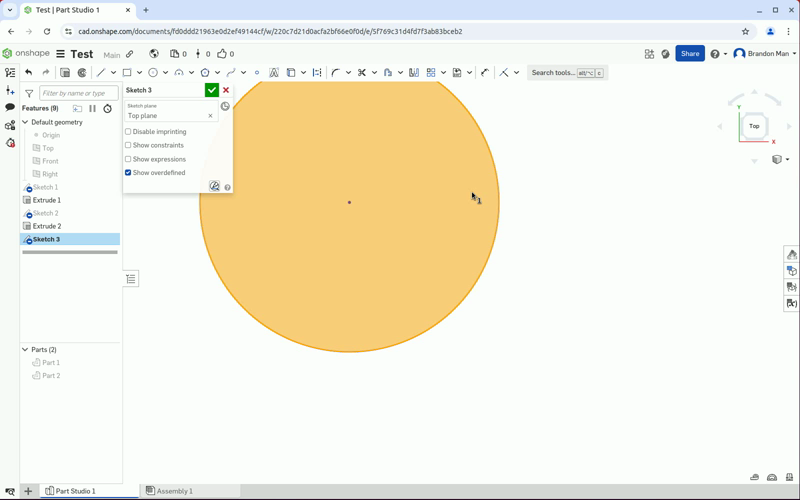
scroll(-6)
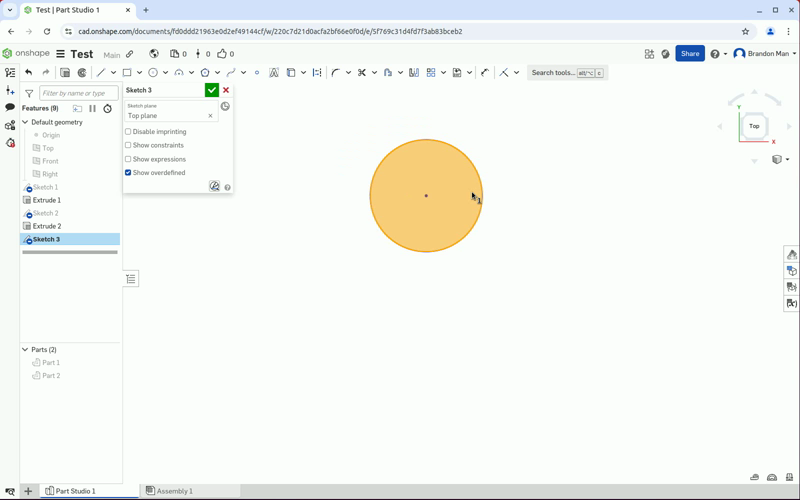
scroll(-6)
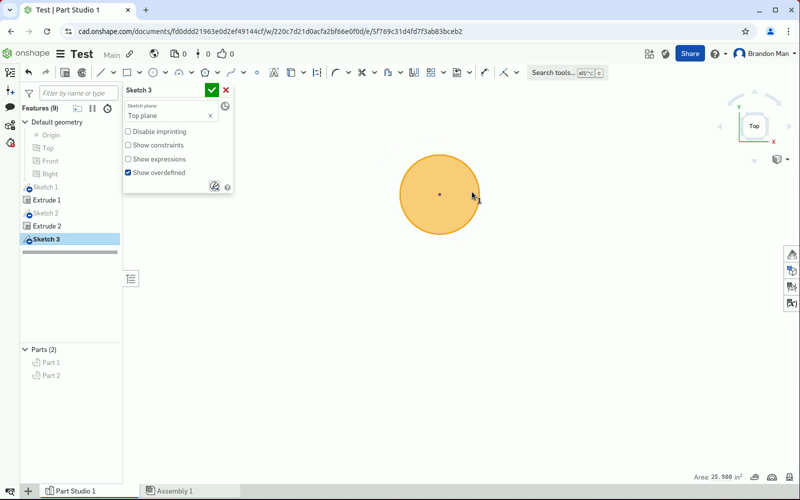
scroll(-6)
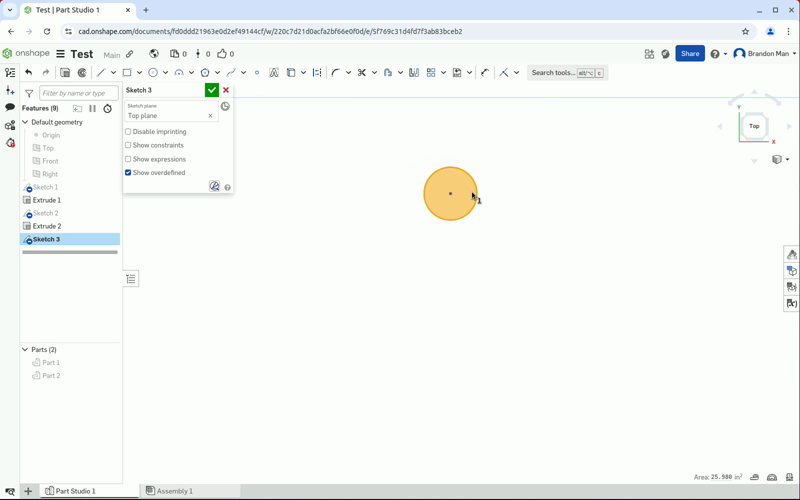
scroll(-6)
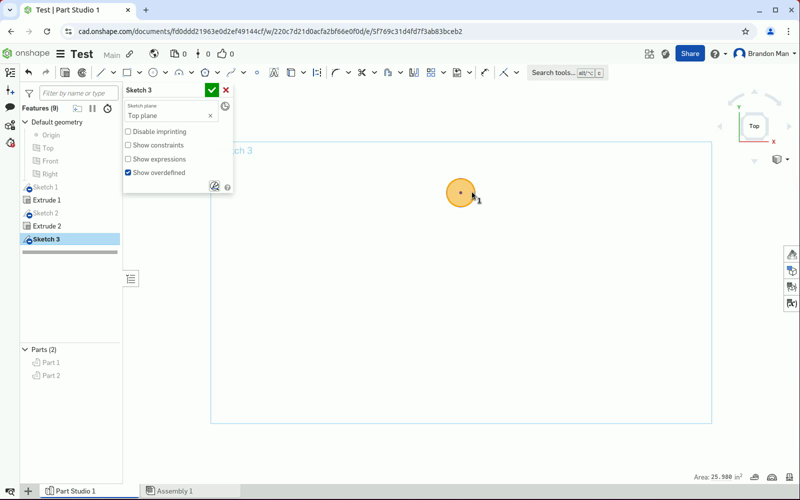
mouse_move(73, 352)
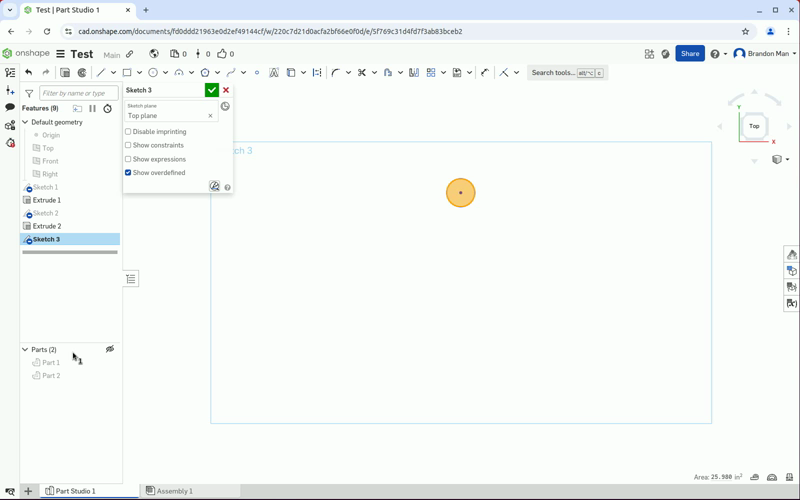
key(shift+y)
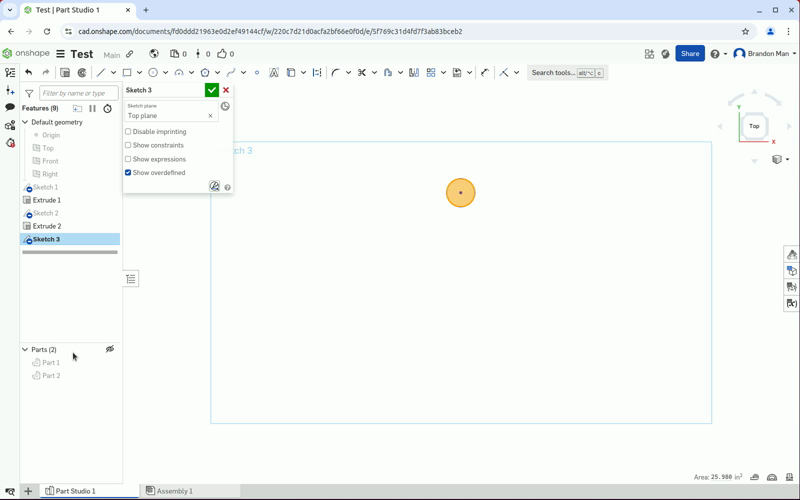
key(shift+e)
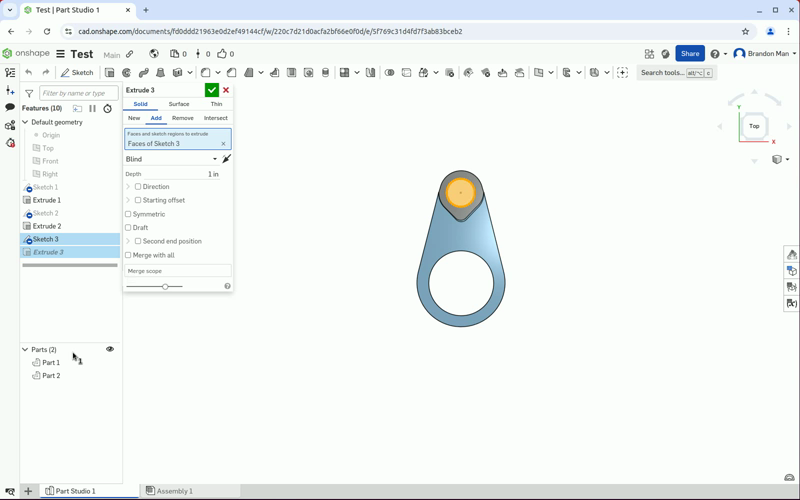
mouse_move(143, 106)
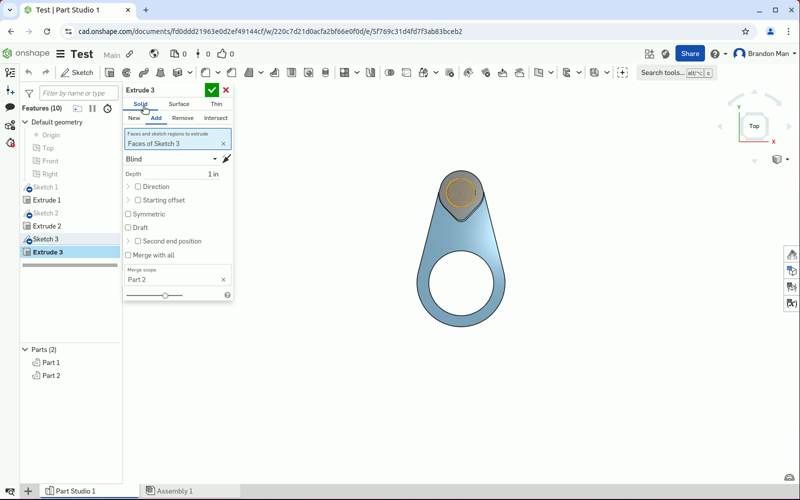
click(143, 106)
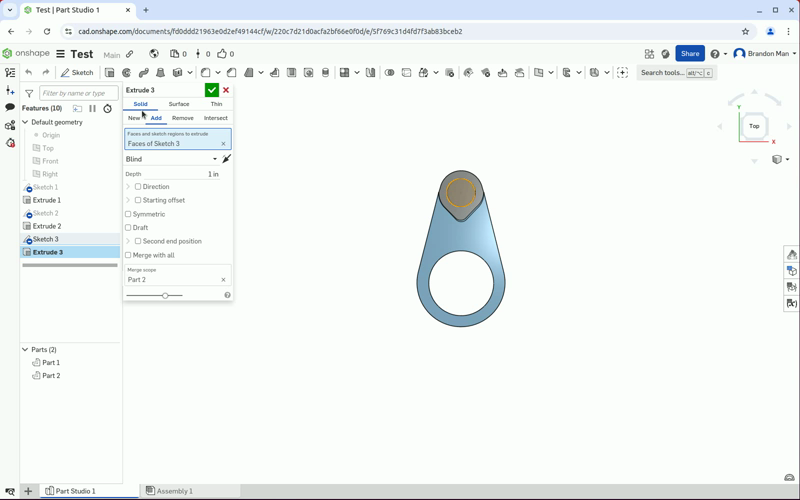
mouse_move(137, 120)
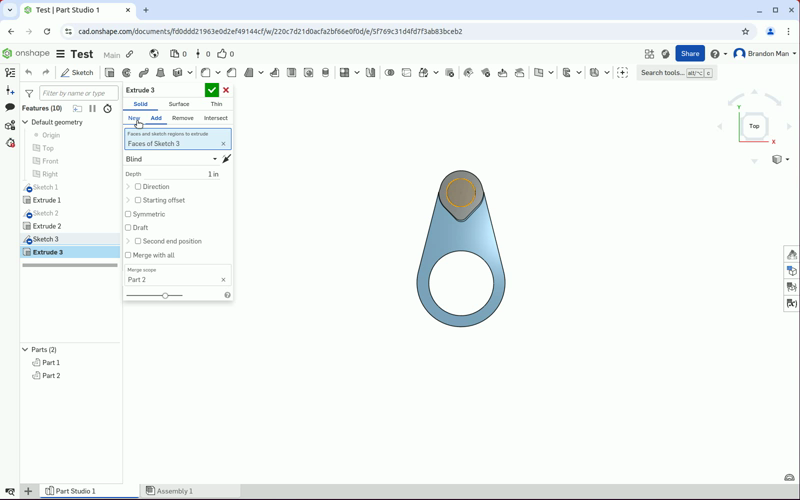
click(137, 120)
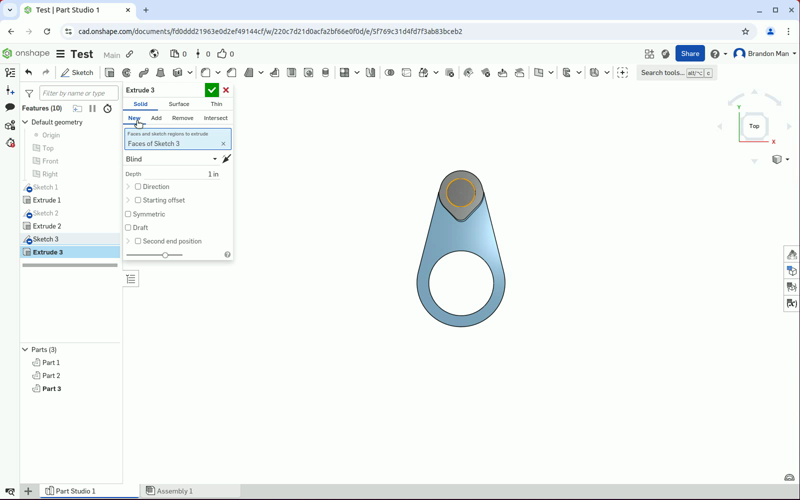
key(tab, 4)
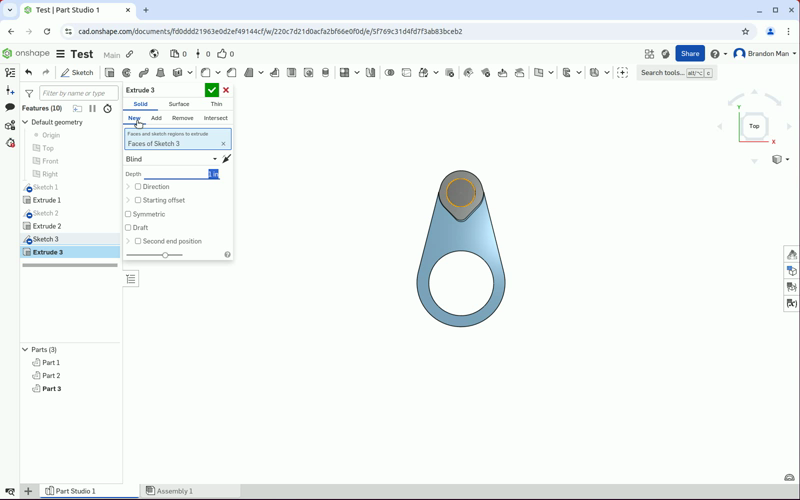
text(18.053)
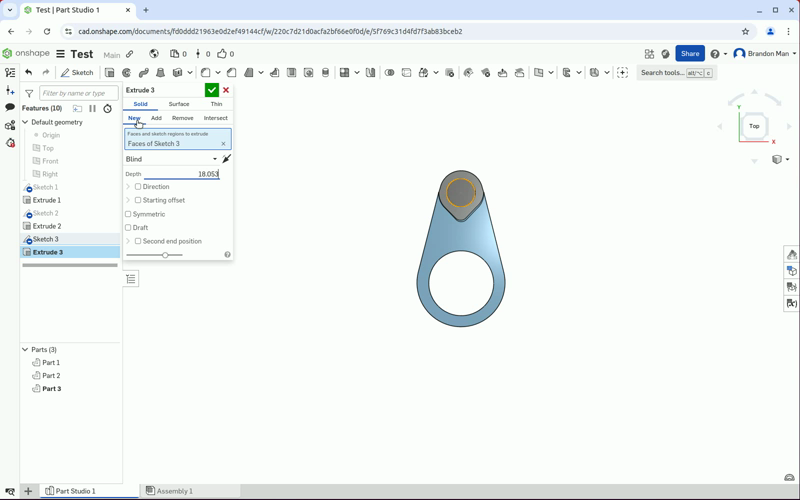
key(enter)
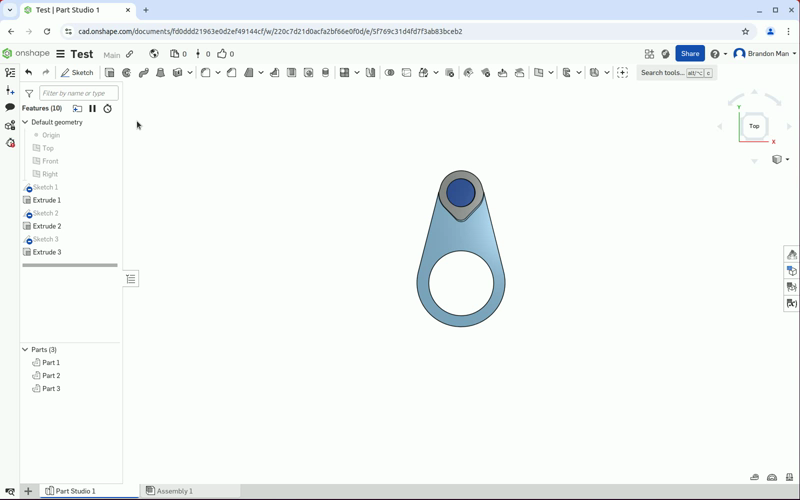
key(shift+h)
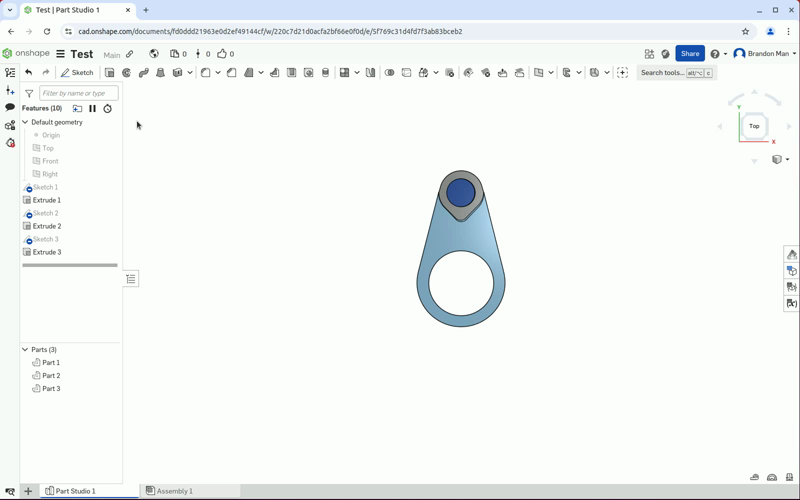
key(shift+h)
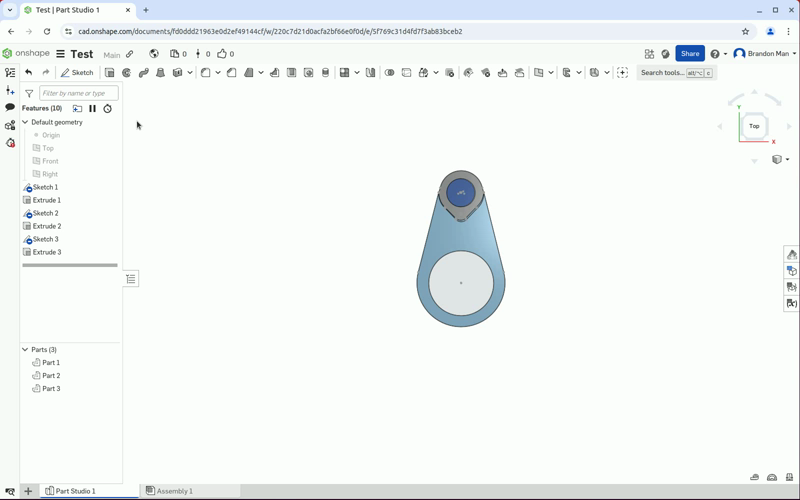
key(shift+7)
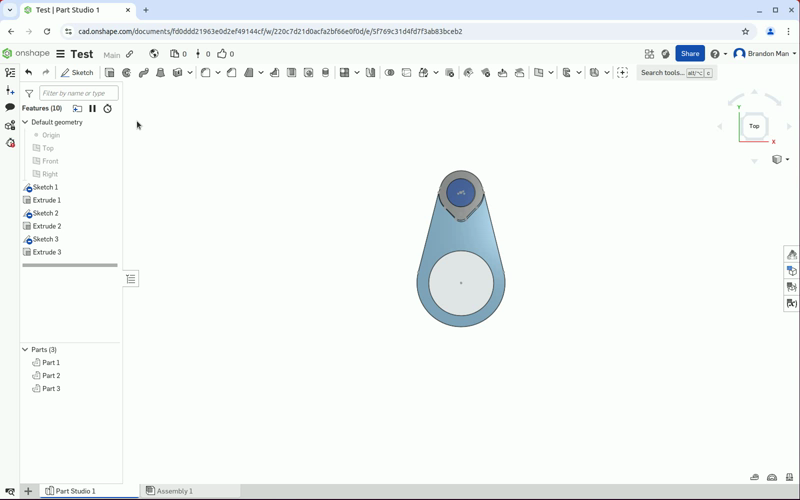
key(up, 3)
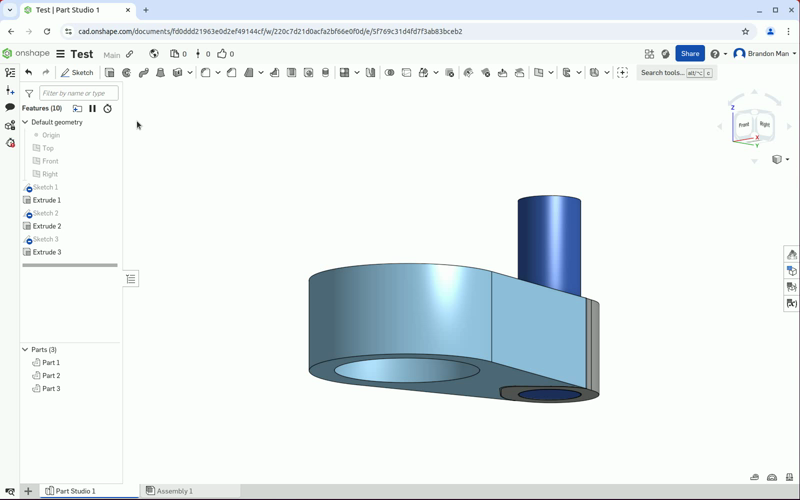
key(left, 3)
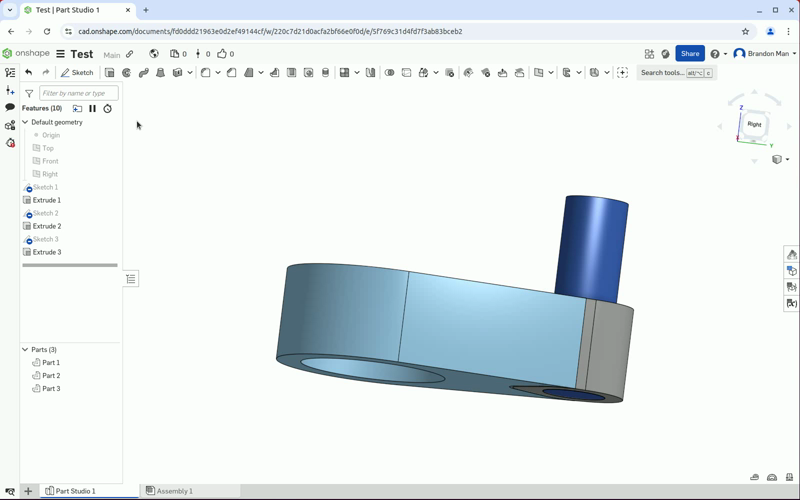
key(right, 3)
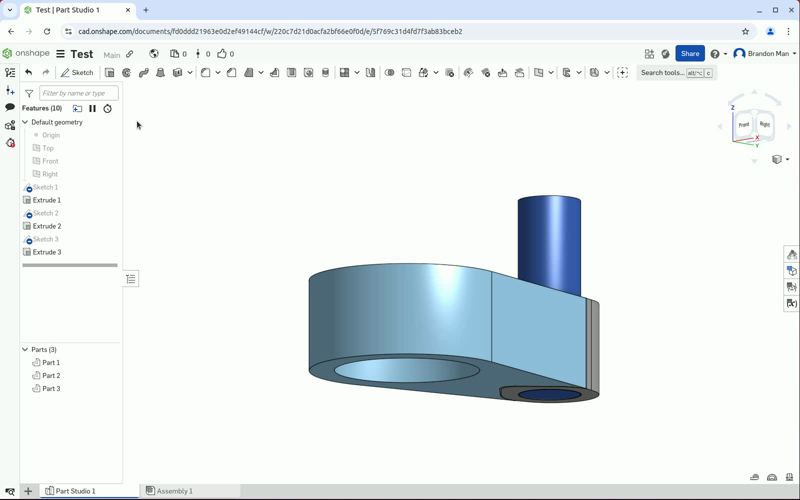
key(down, 3)
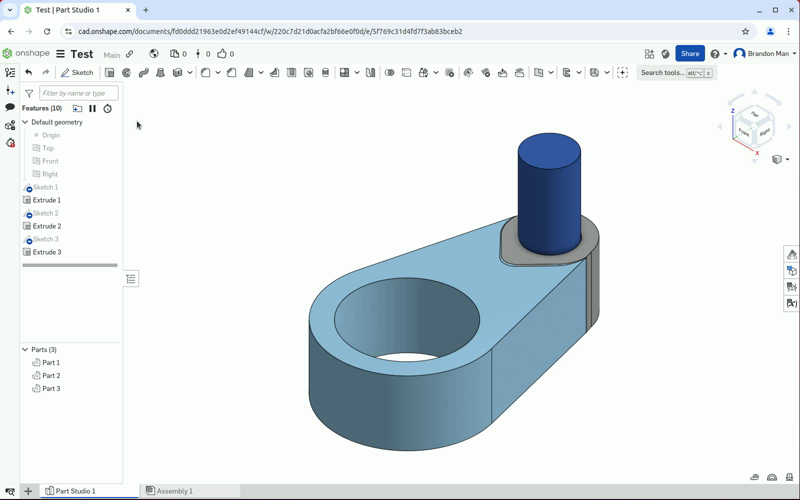
mouse_move(73, 189)
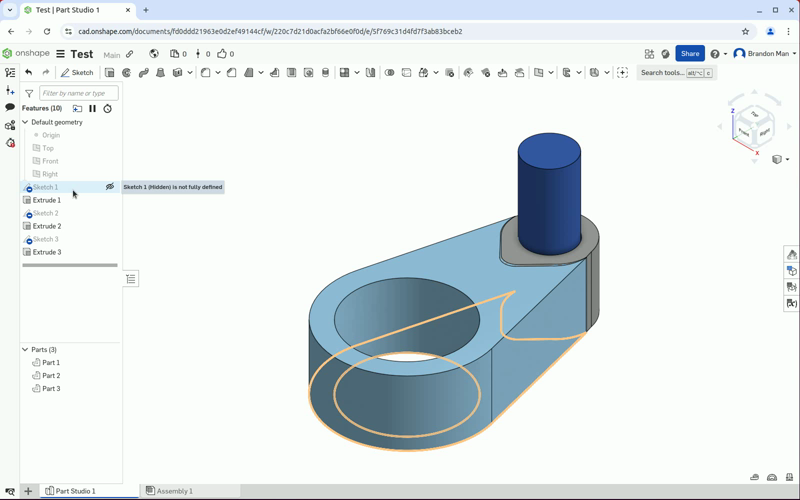
click(73, 189)